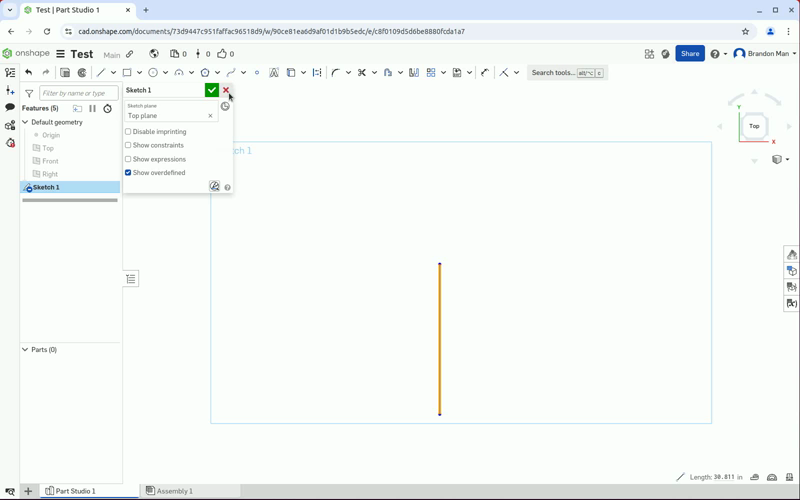
key(shift+h)
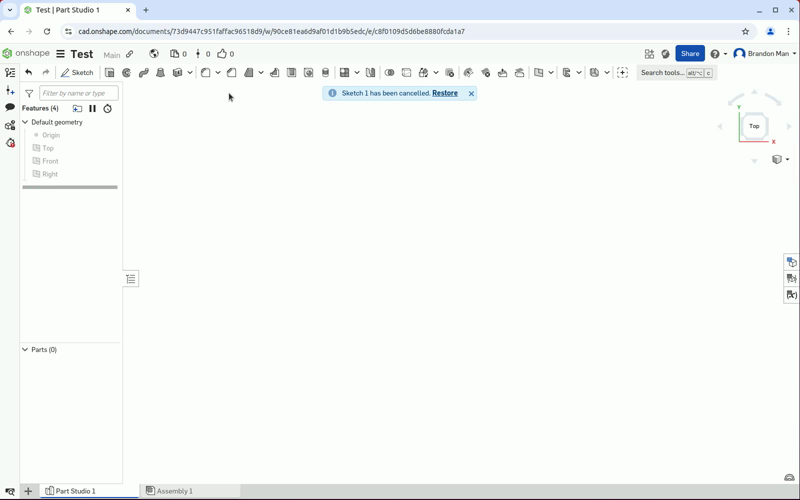
mouse_move(73, 352)
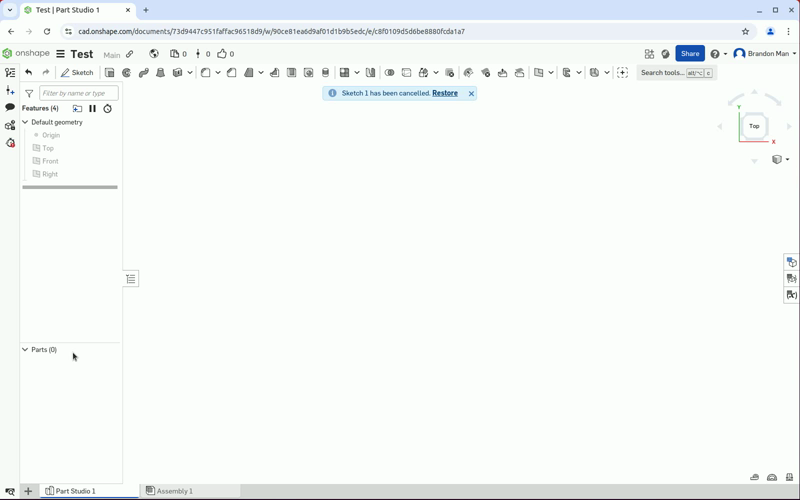
key(y)
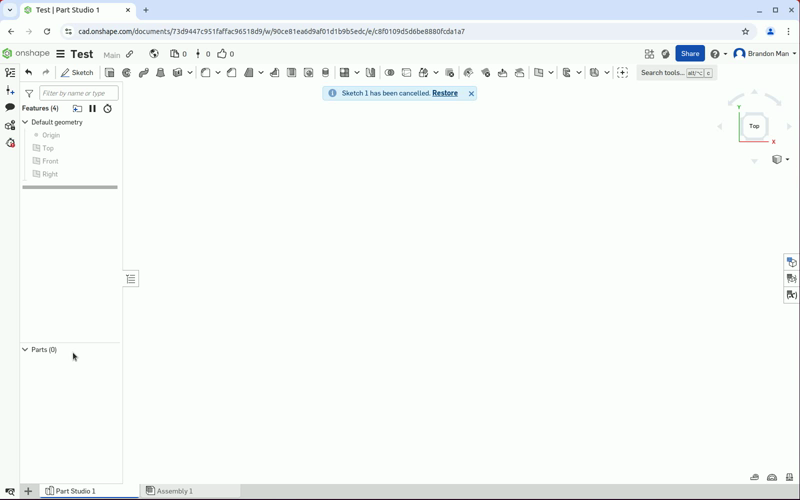
key(shift+p)
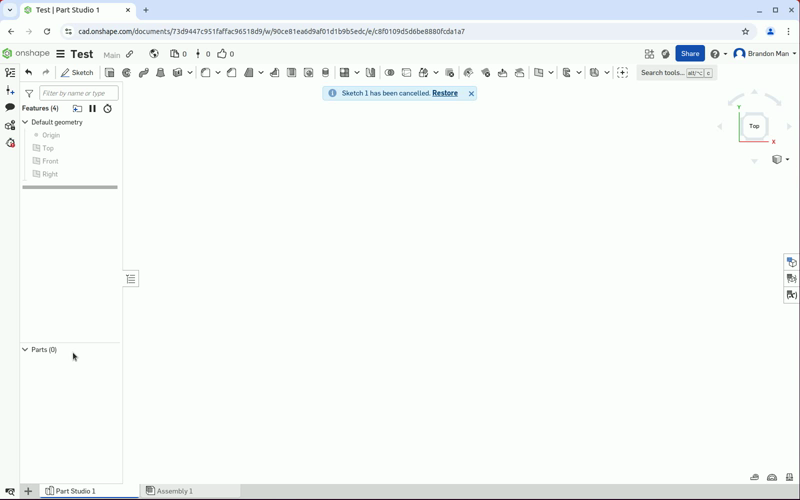
key(space)
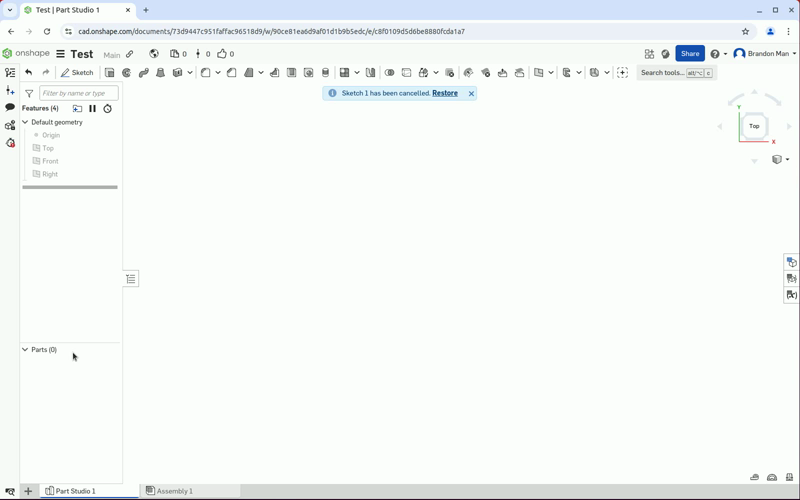
key_down(shift)
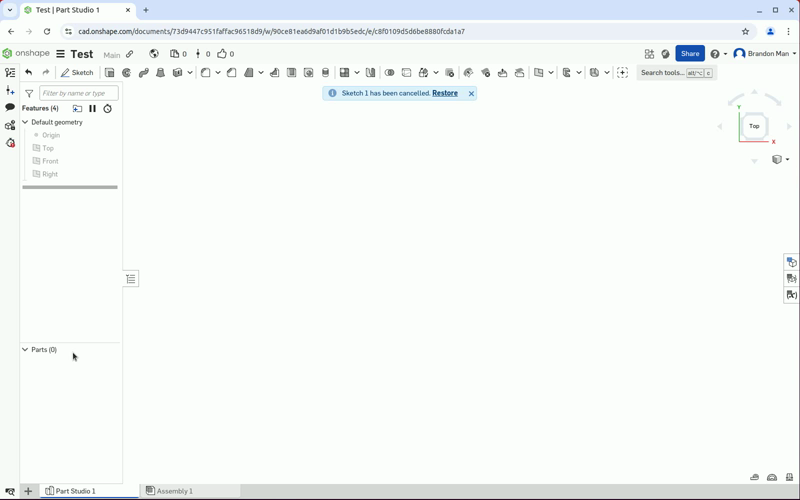
key(up)
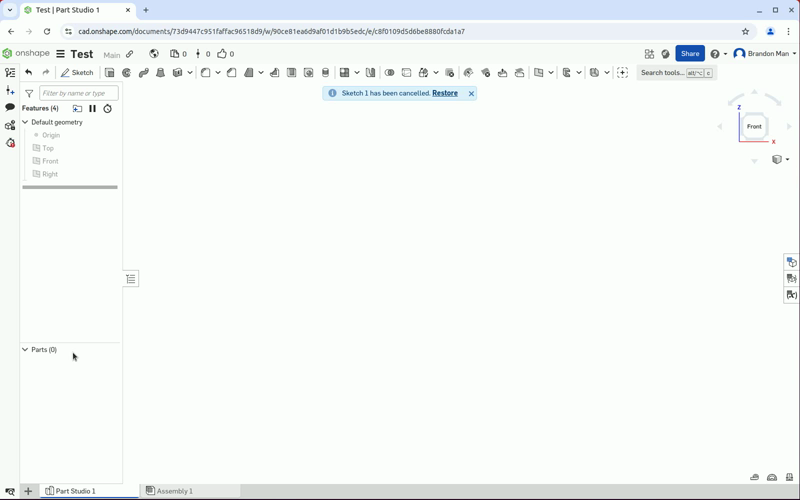
key_up(shift)
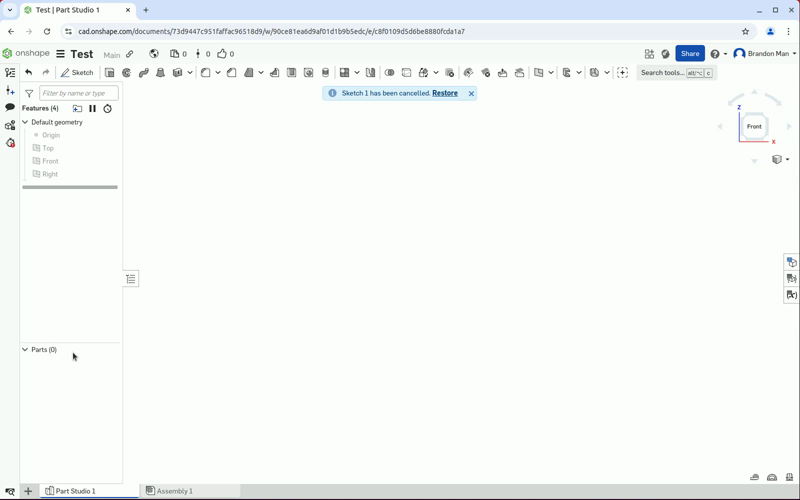
mouse_move(73, 352)
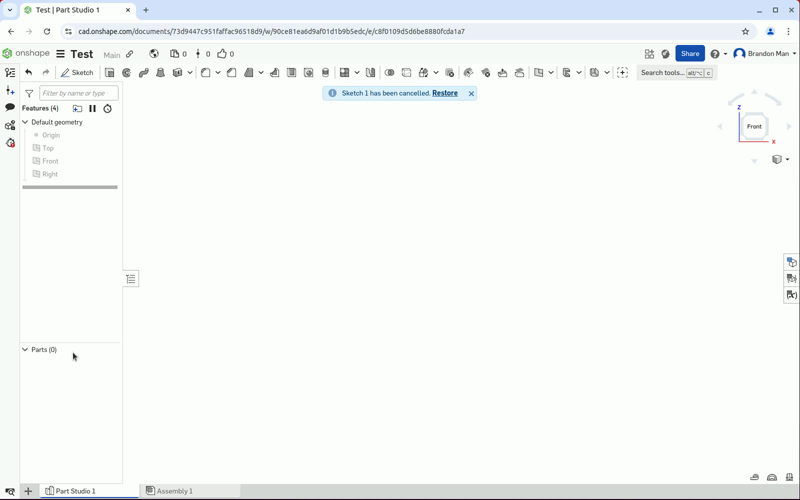
key(shift+y)
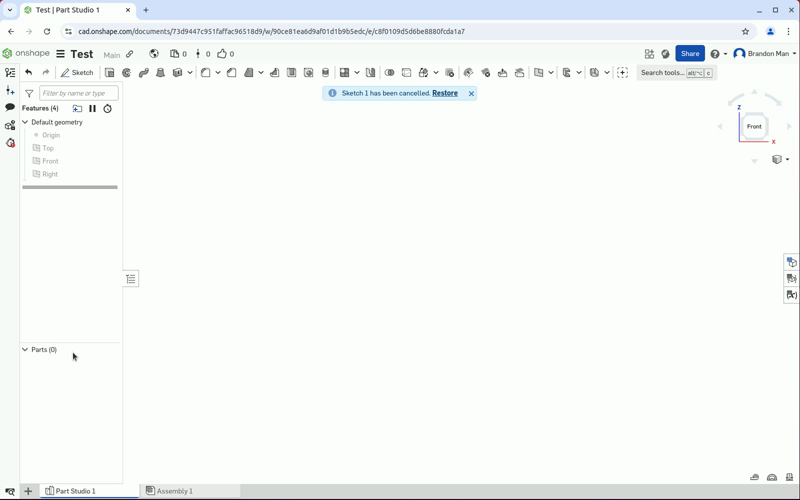
key(shift+s)
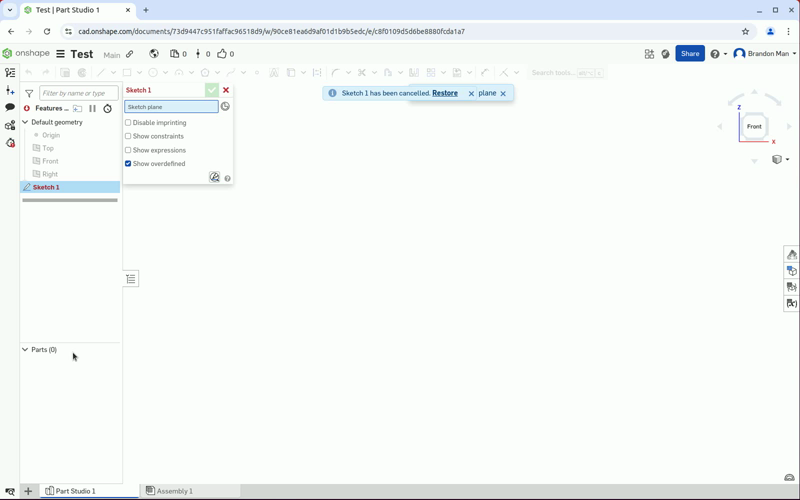
mouse_move(73, 163)
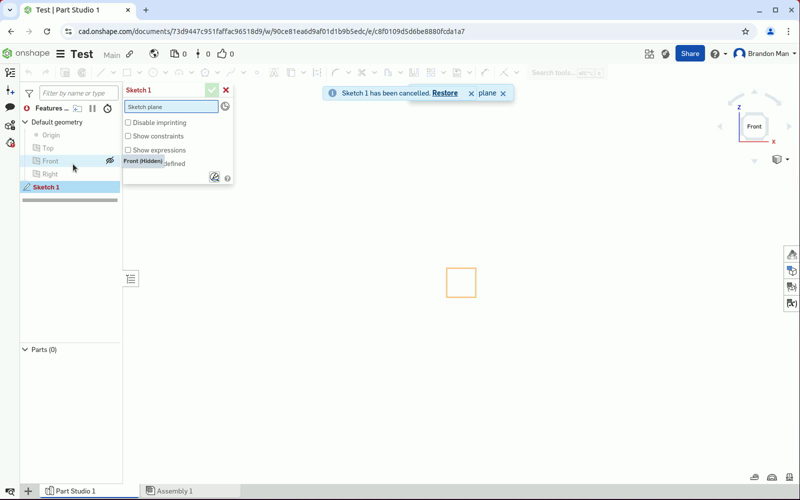
click(73, 163)
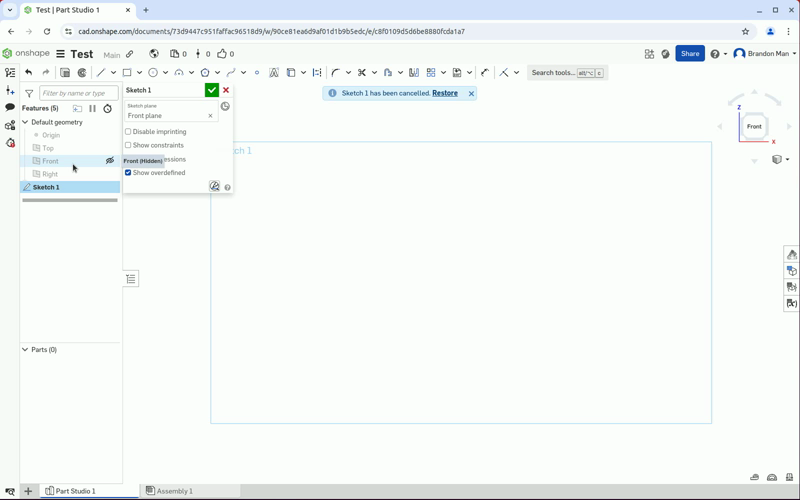
mouse_move(73, 352)
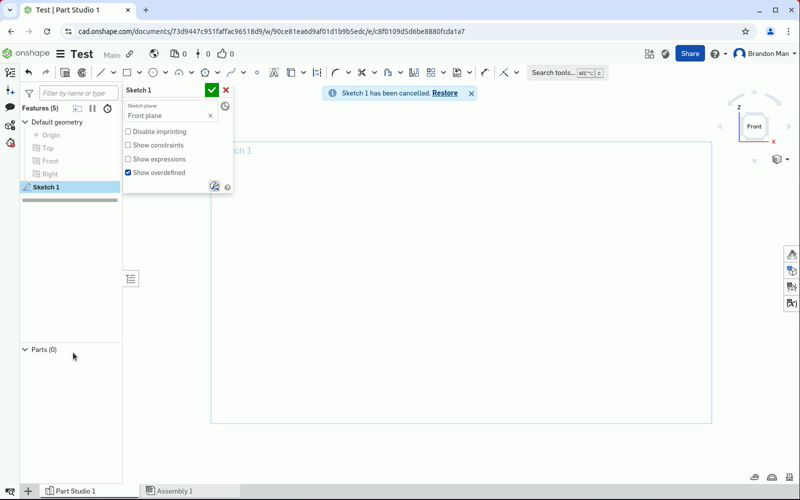
key(y)
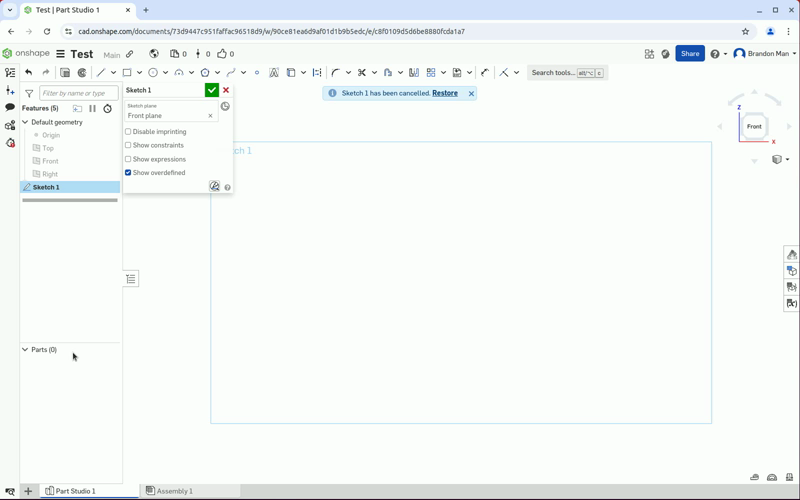
key(l)
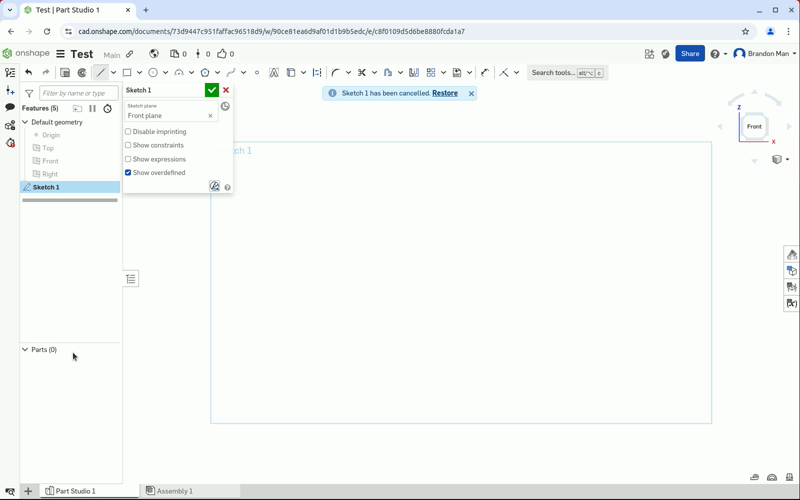
key_down(shift)
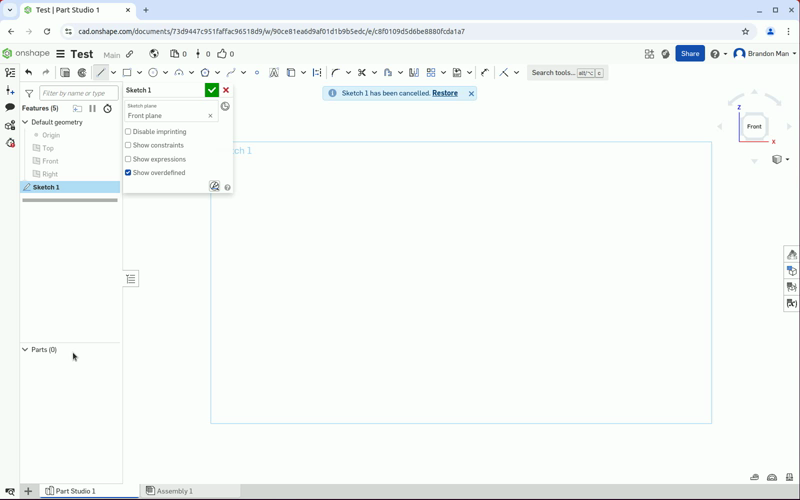
mouse_move(395, 309)
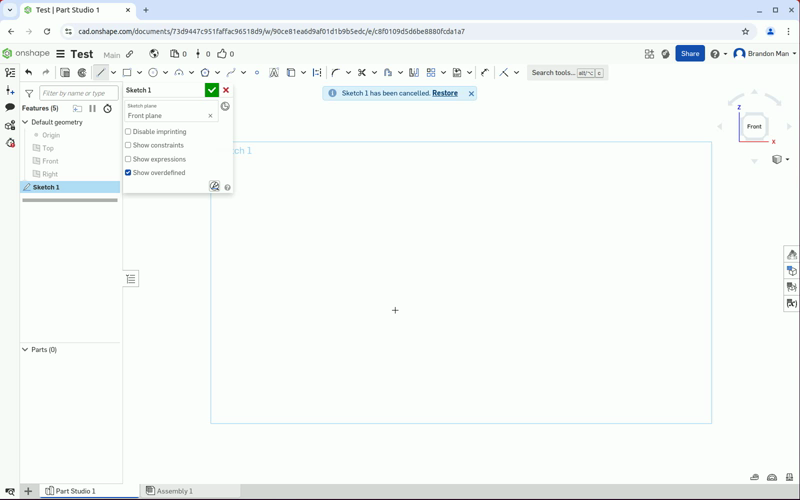
click(395, 309)
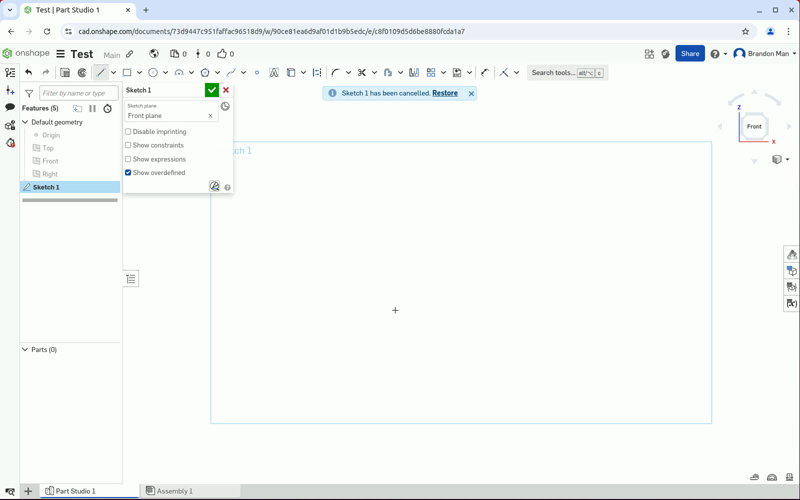
key_up(shift)
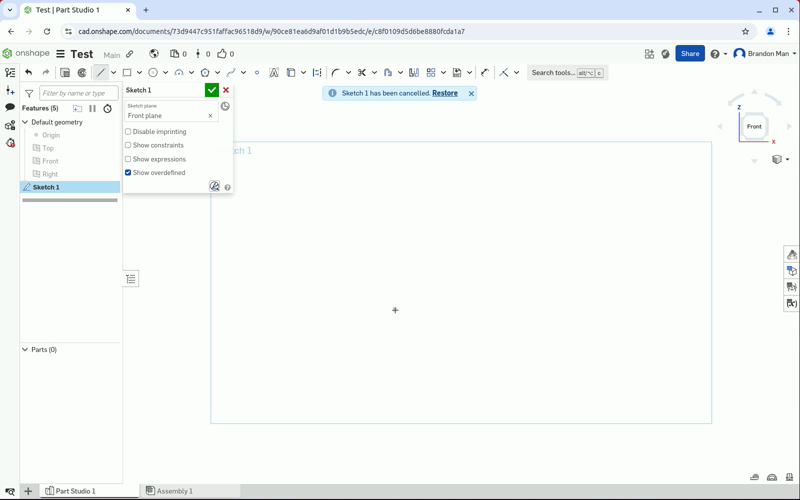
key_down(shift)
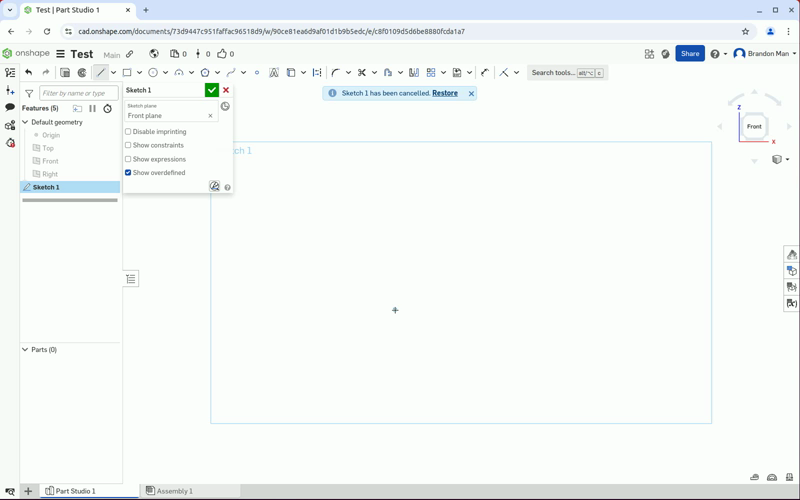
mouse_move(572, 309)
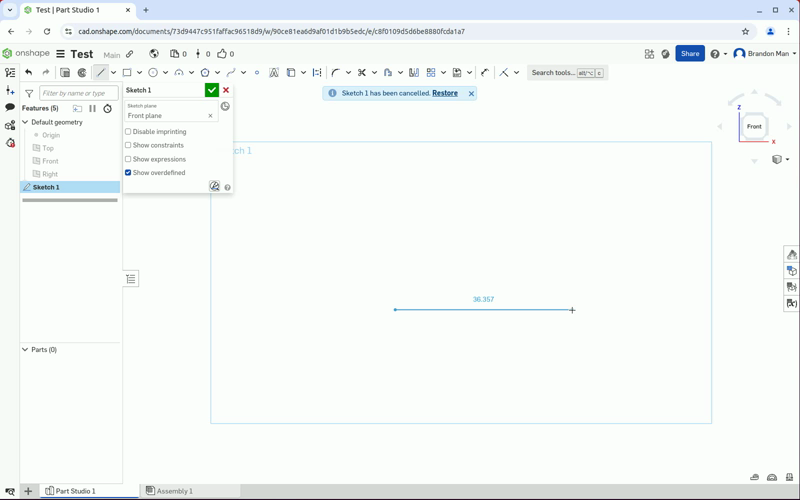
click(572, 309)
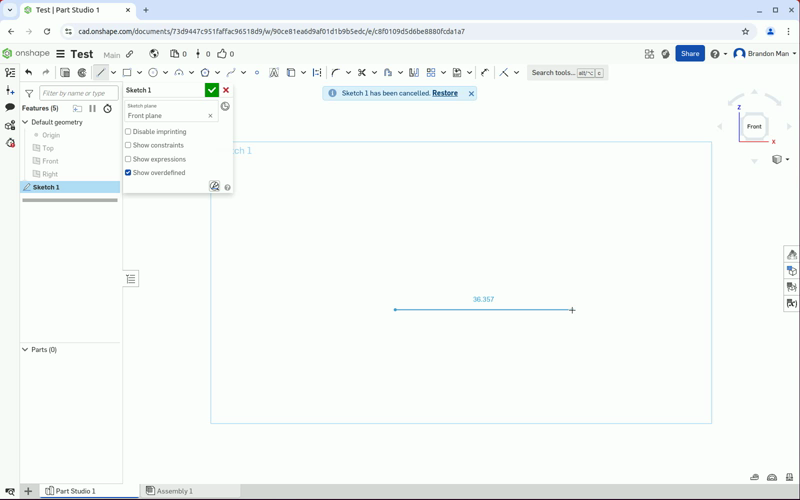
key_up(shift)
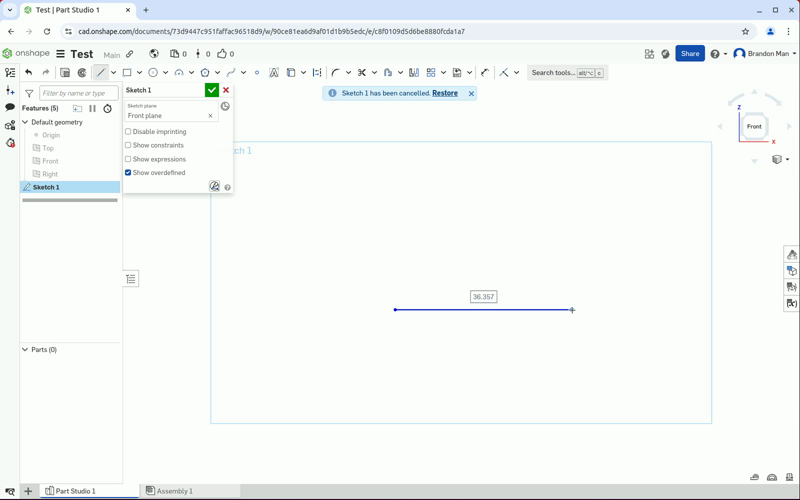
key_down(shift)
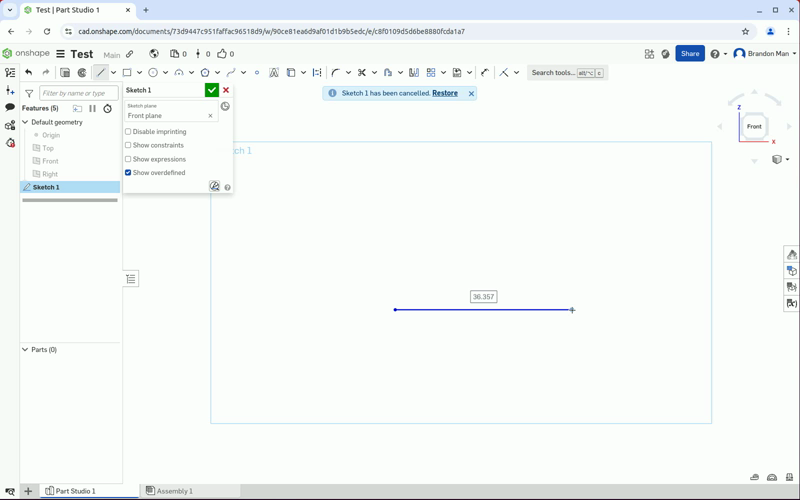
mouse_move(589, 309)
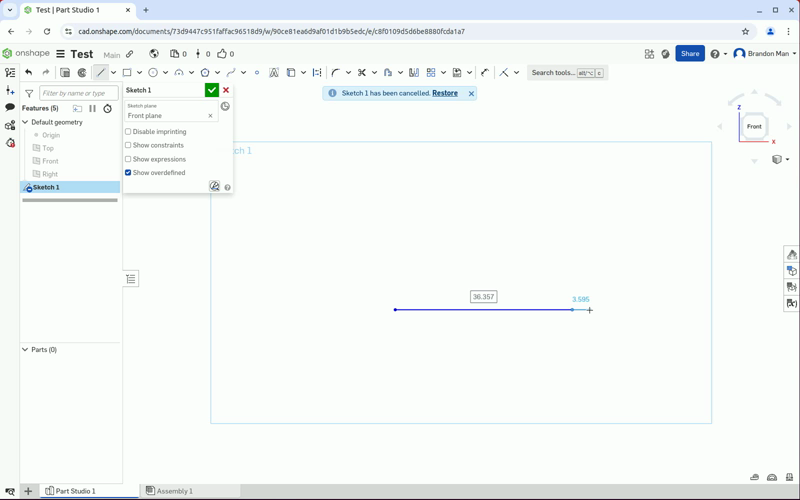
mouse_move(572, 267)
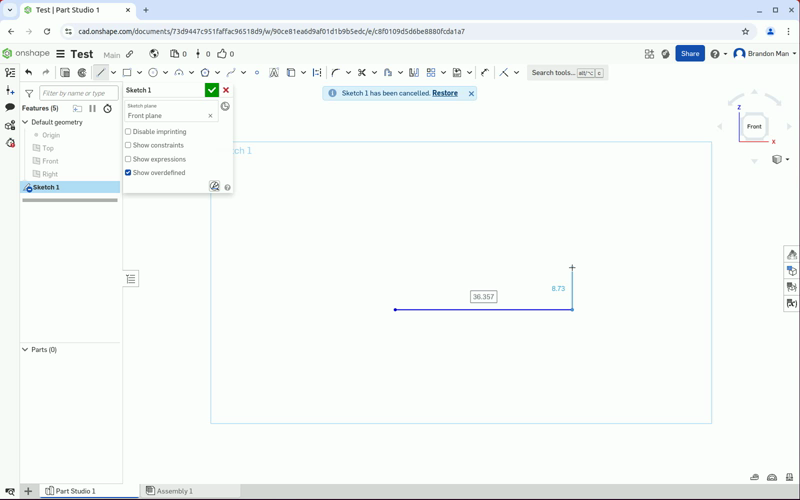
click(572, 267)
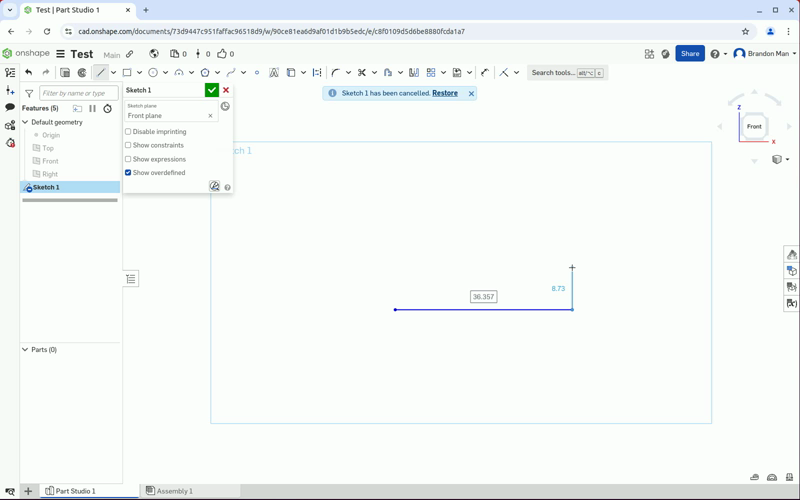
key_up(shift)
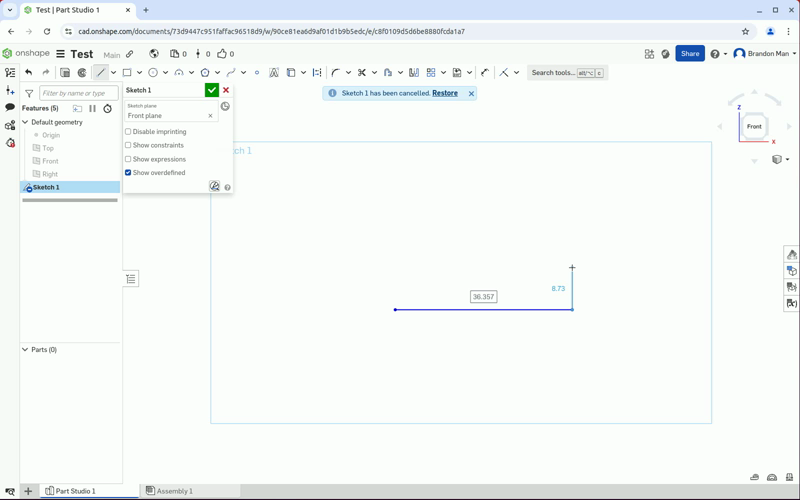
key_down(shift)
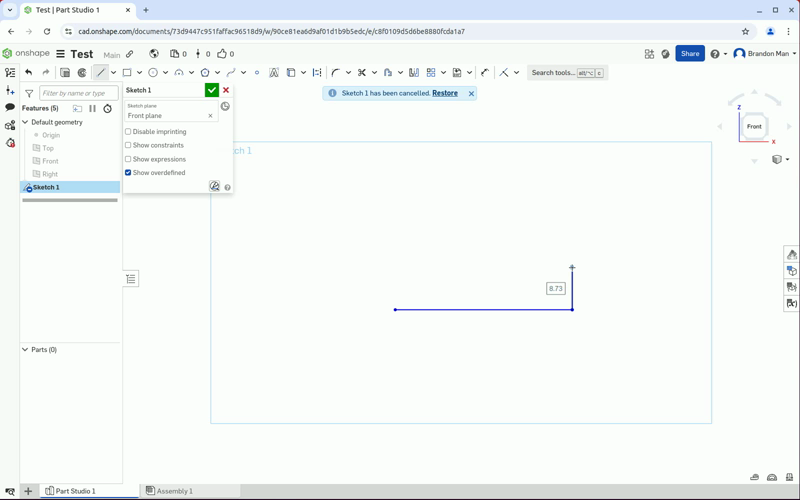
mouse_move(417, 242)
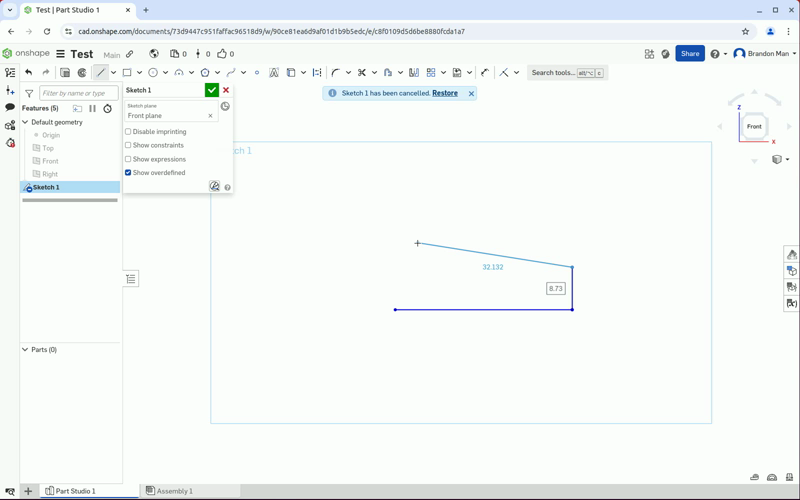
click(417, 242)
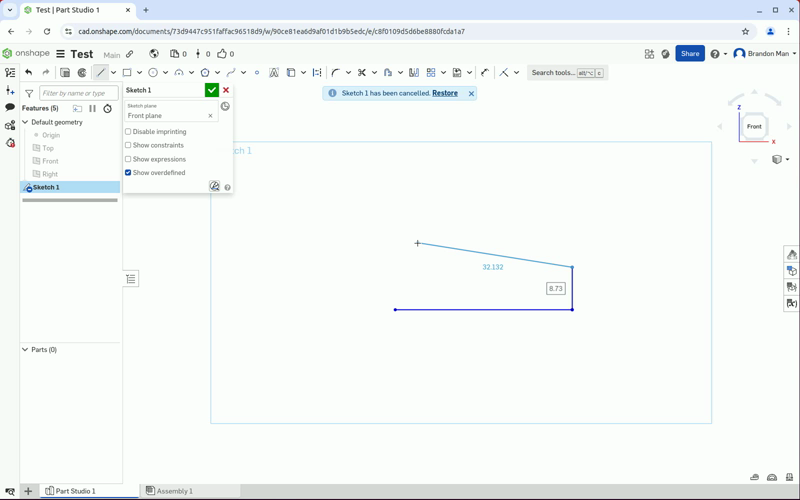
key_up(shift)
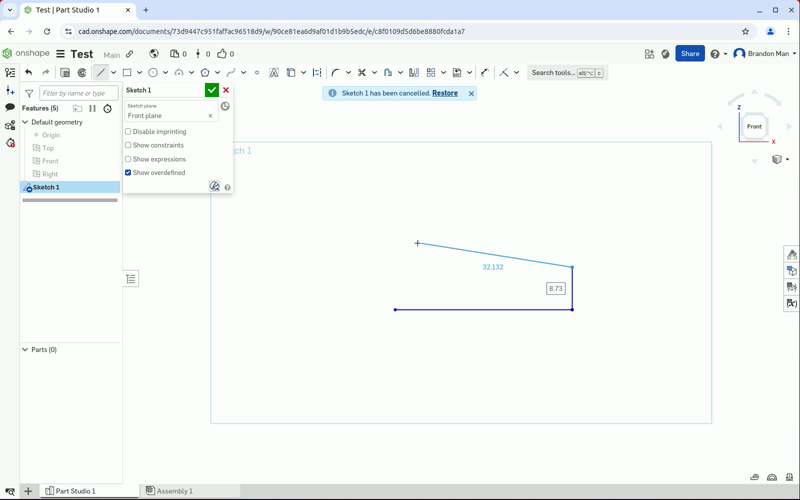
key_down(shift)
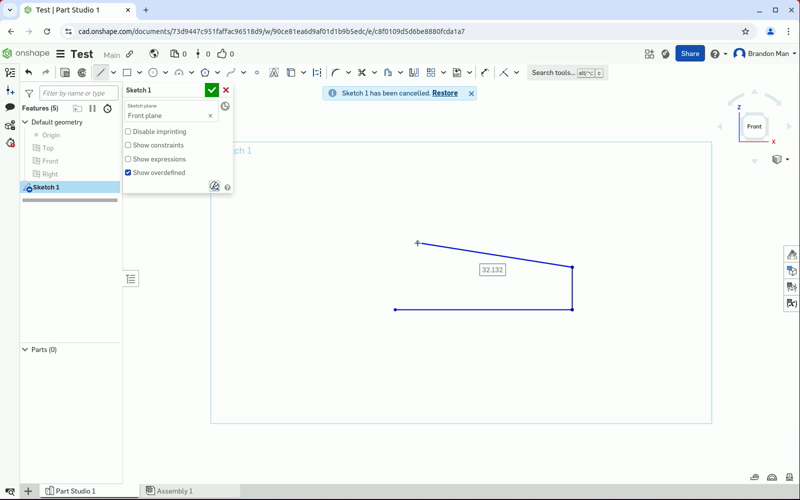
mouse_move(447, 242)
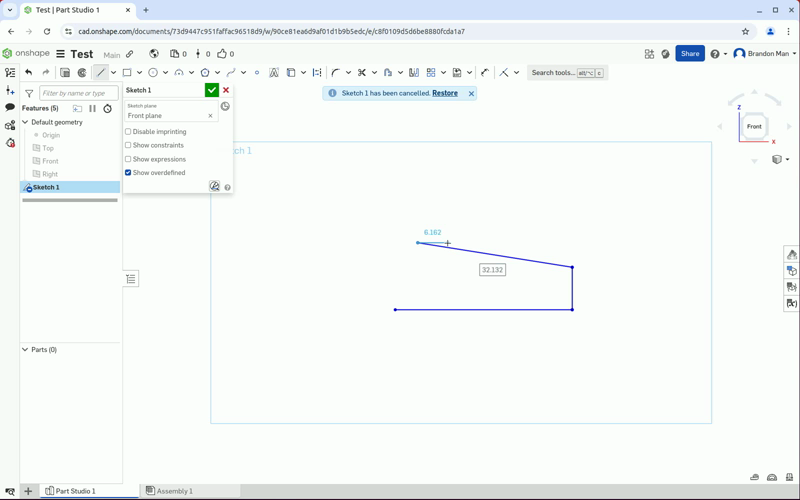
mouse_move(395, 242)
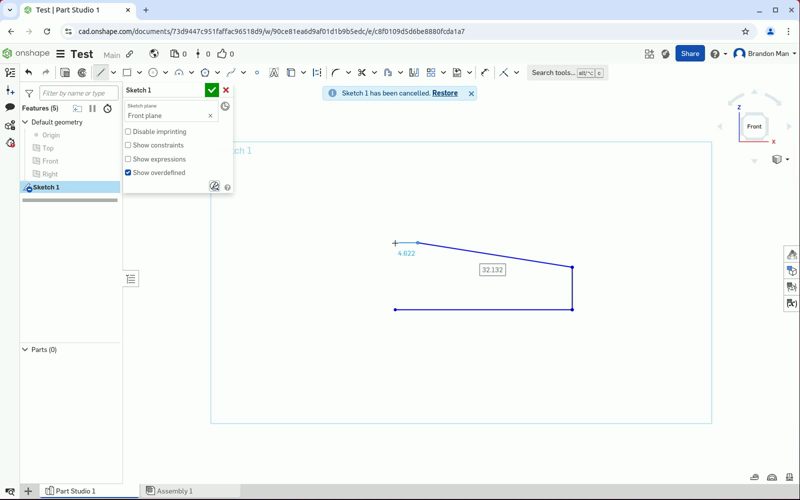
click(395, 242)
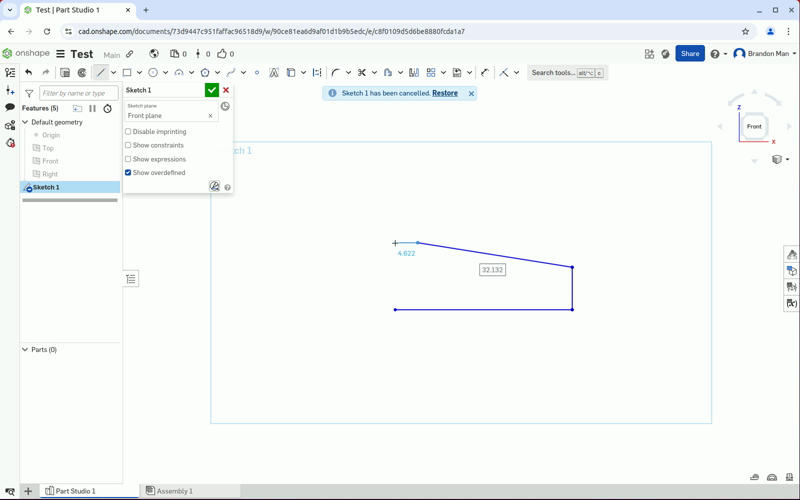
key_up(shift)
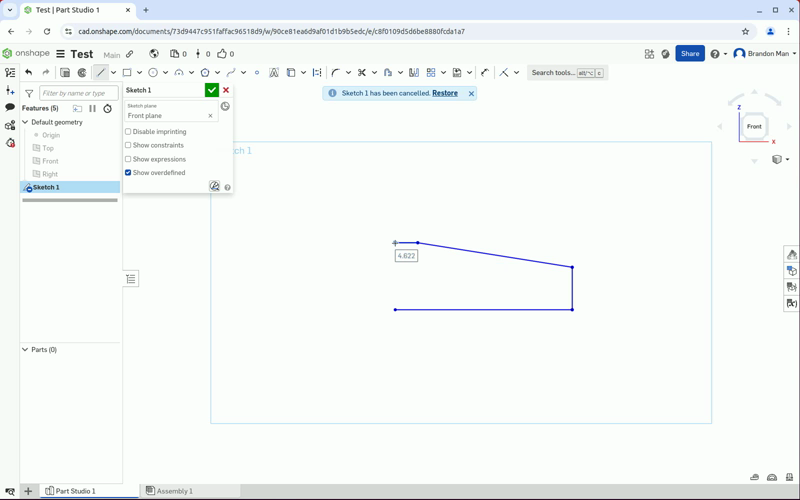
key_down(shift)
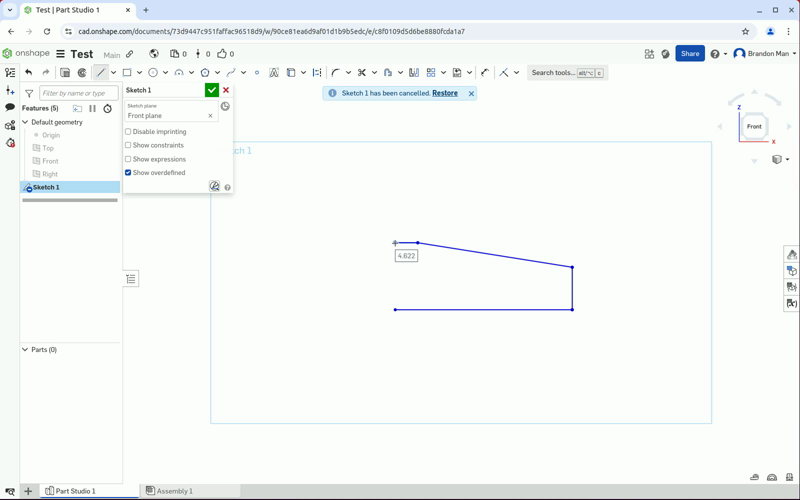
mouse_move(395, 309)
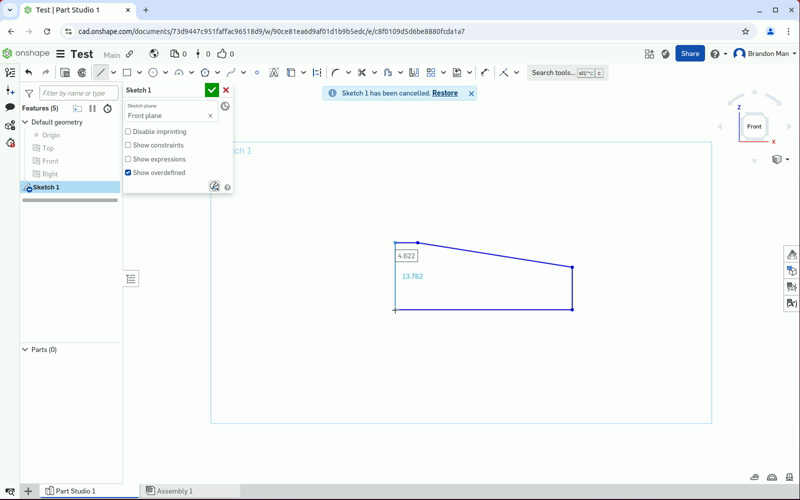
key_up(shift)
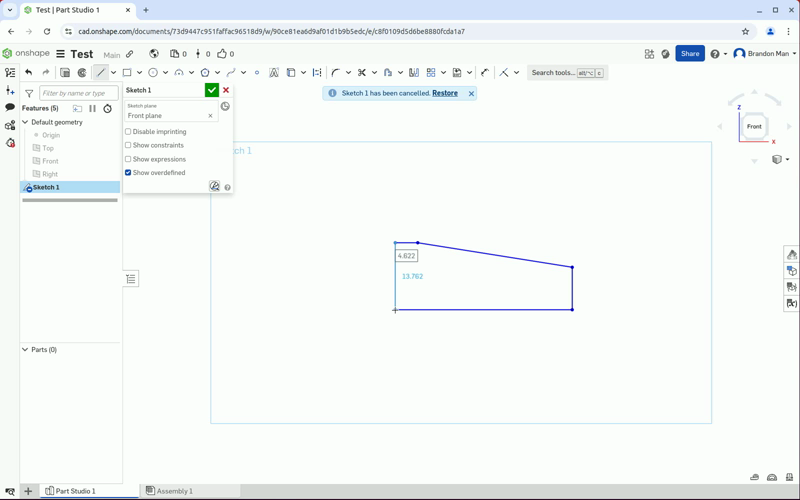
click(395, 309)
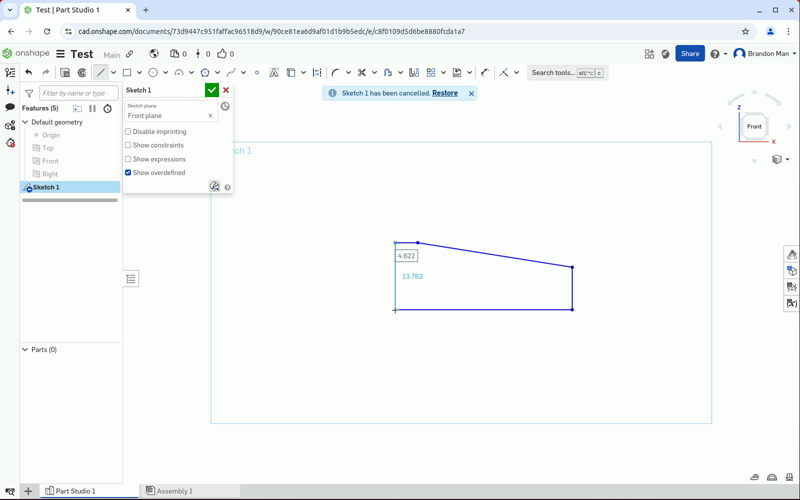
key(esc)
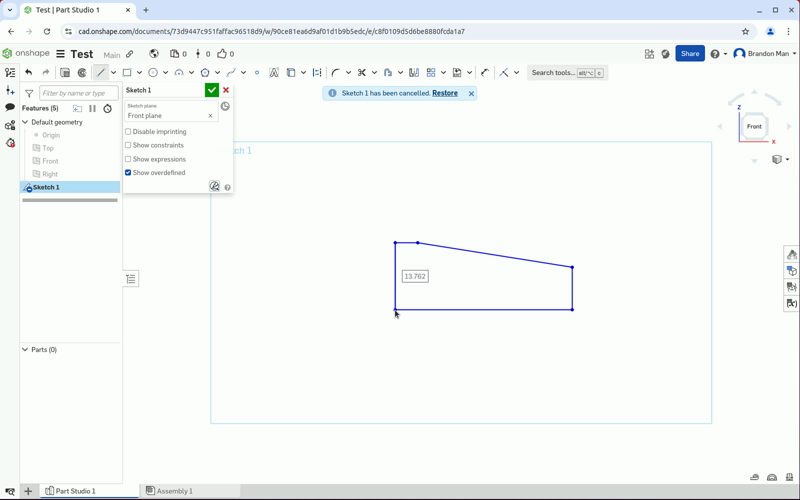
mouse_move(480, 284)
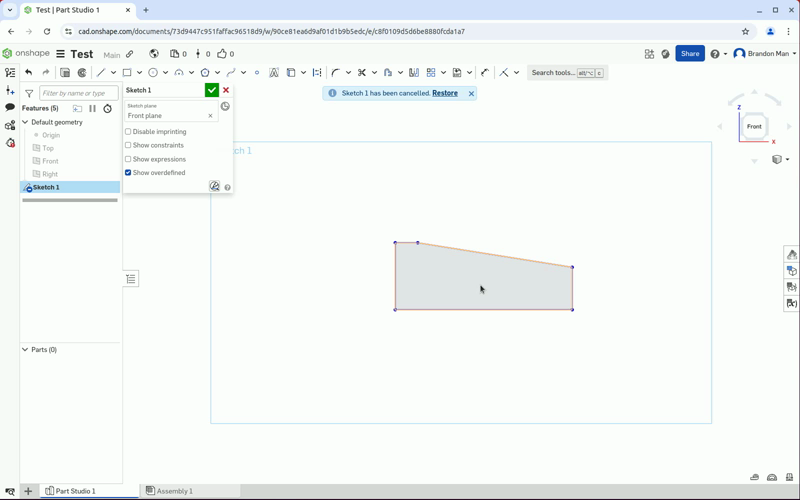
click(480, 284)
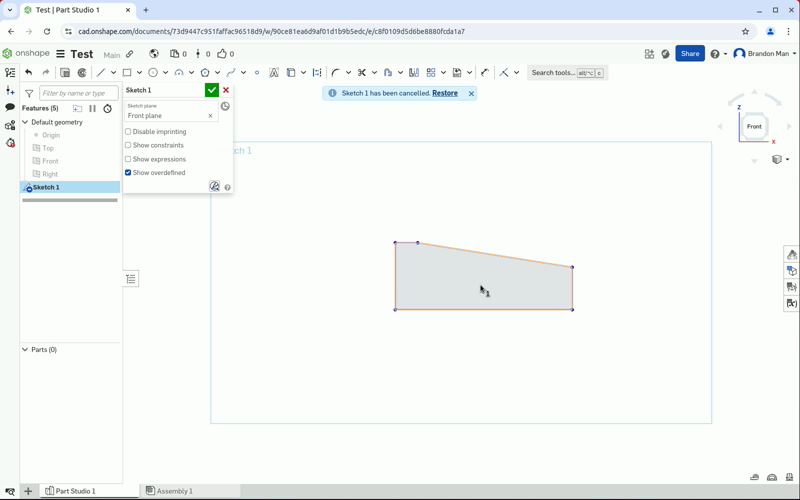
mouse_move(73, 352)
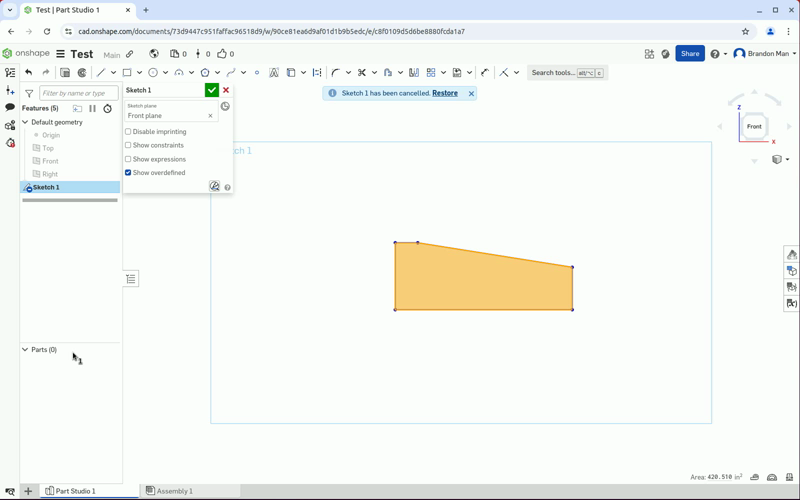
key(shift+y)
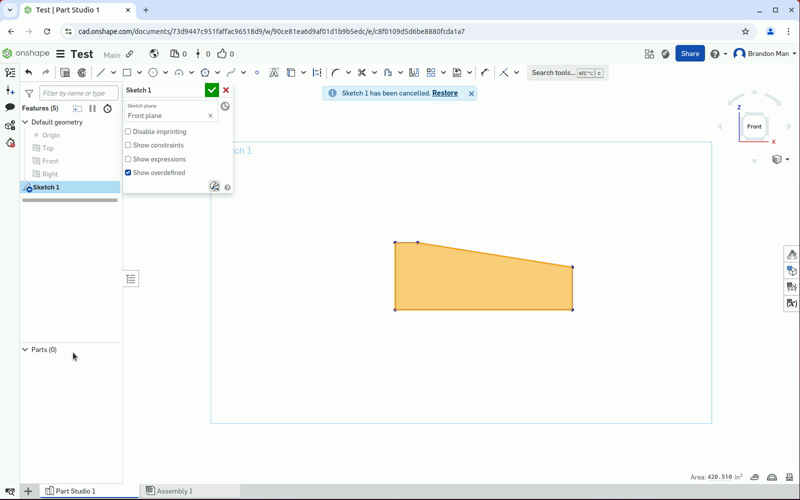
key(shift+e)
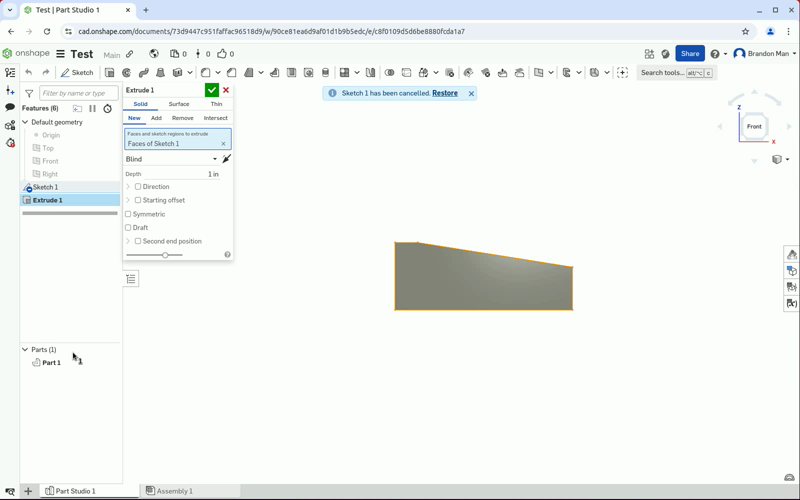
mouse_move(143, 106)
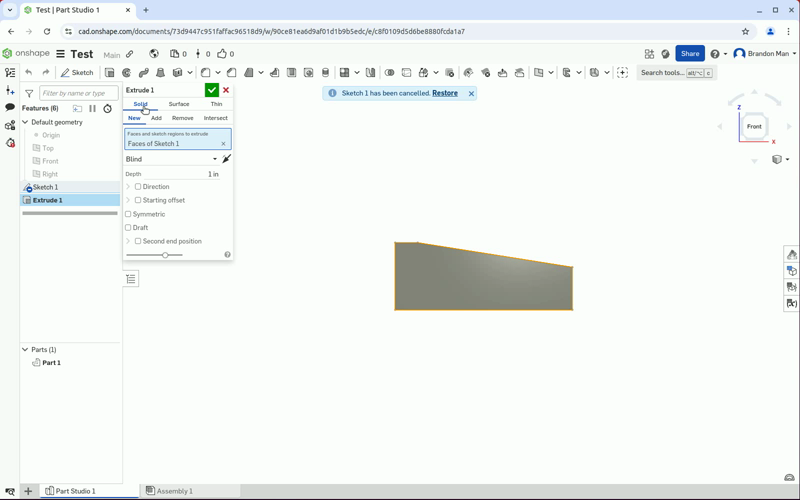
click(143, 106)
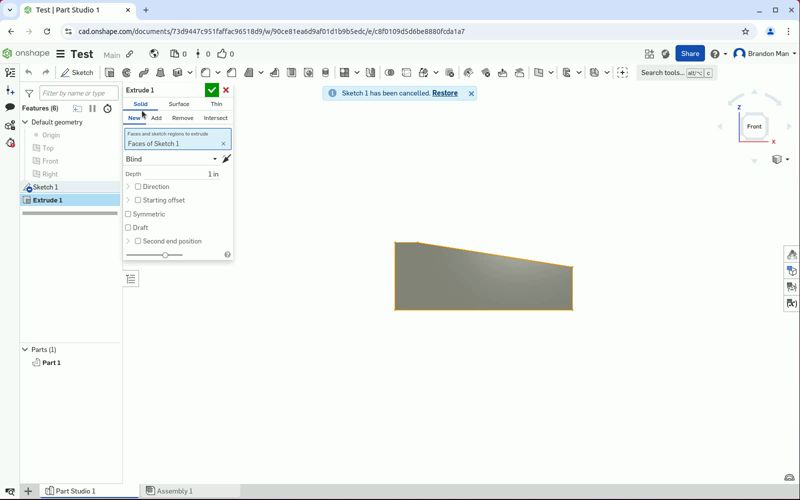
mouse_move(137, 120)
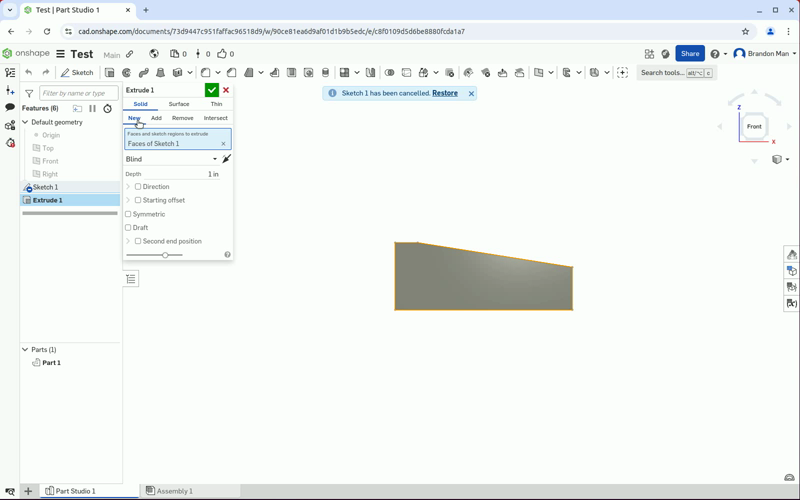
click(137, 120)
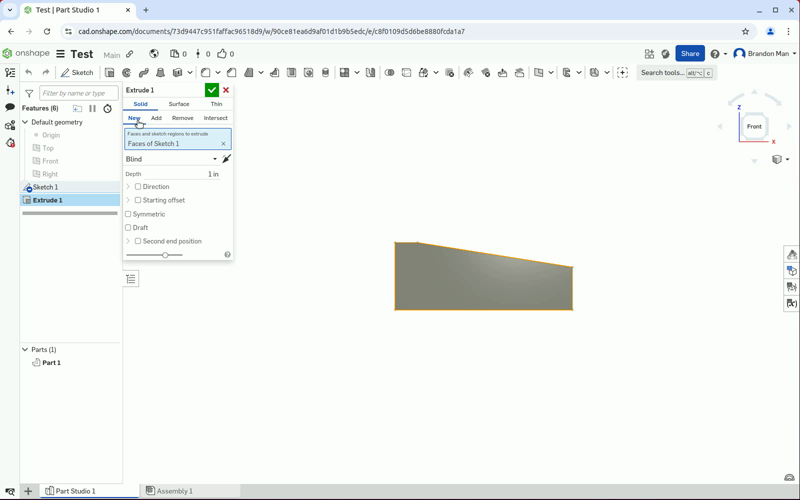
key(tab, 4)
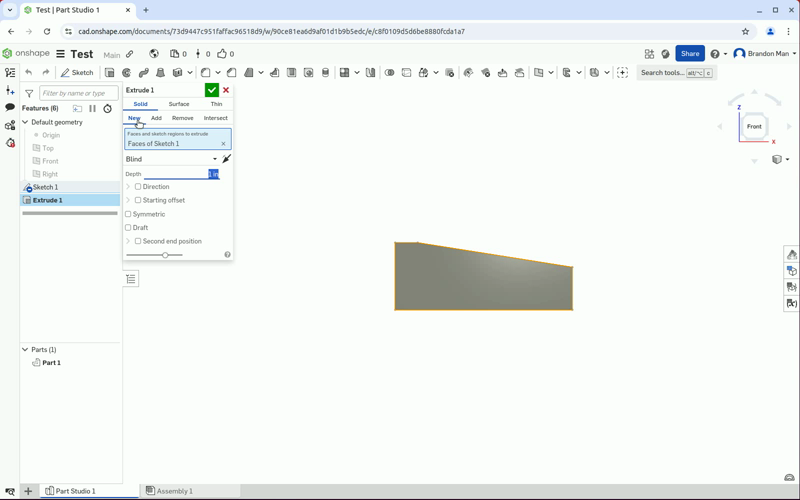
text(0.481)
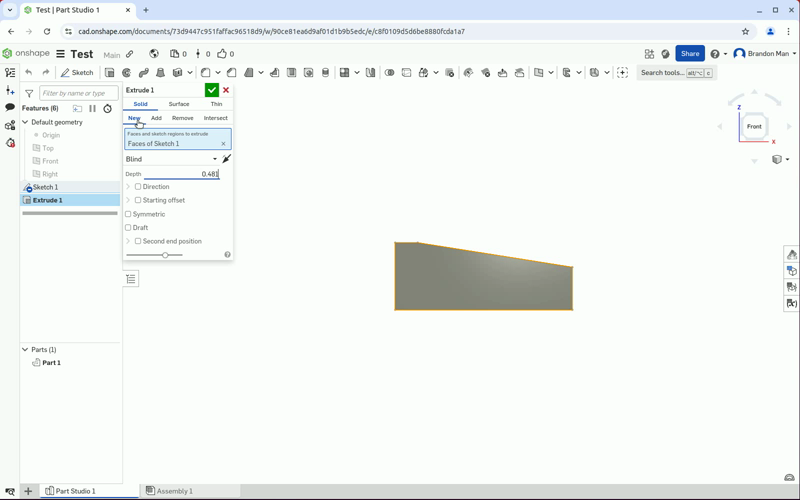
key(enter)
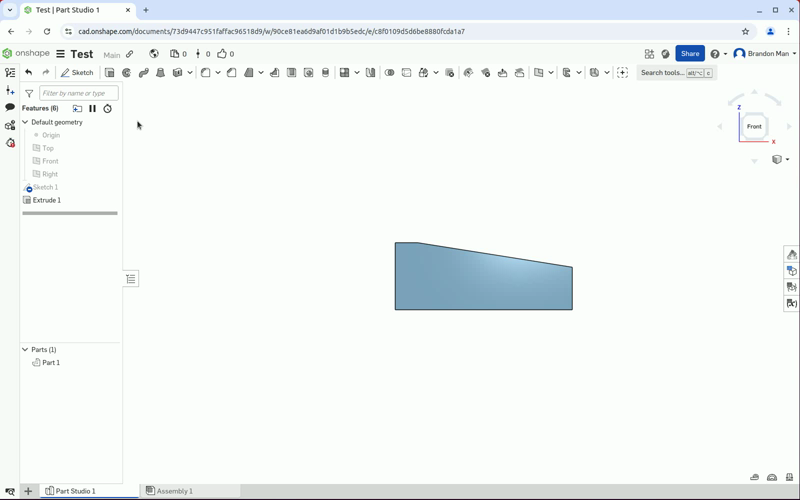
key(shift+h)
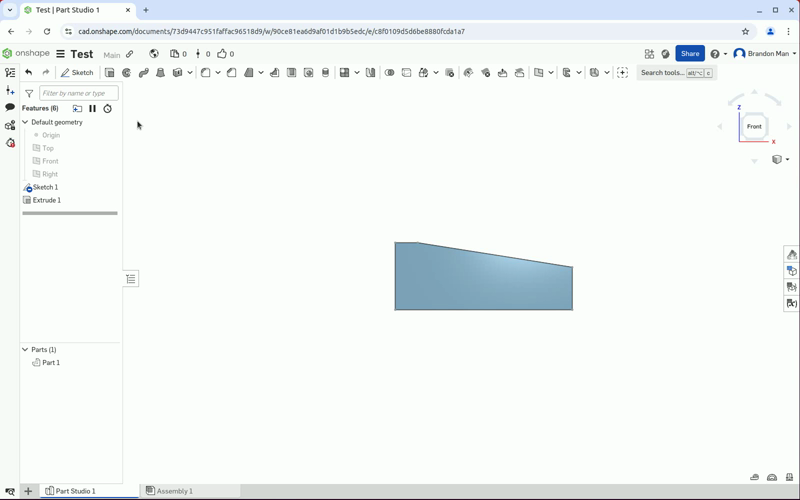
key(shift+h)
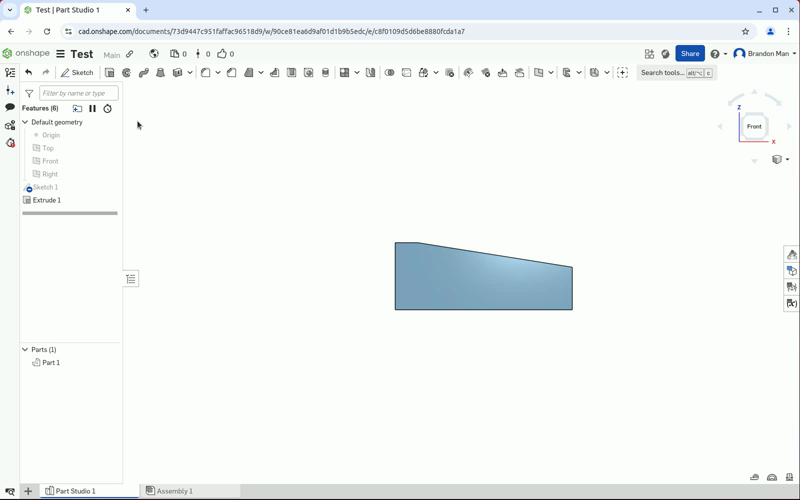
mouse_move(73, 189)
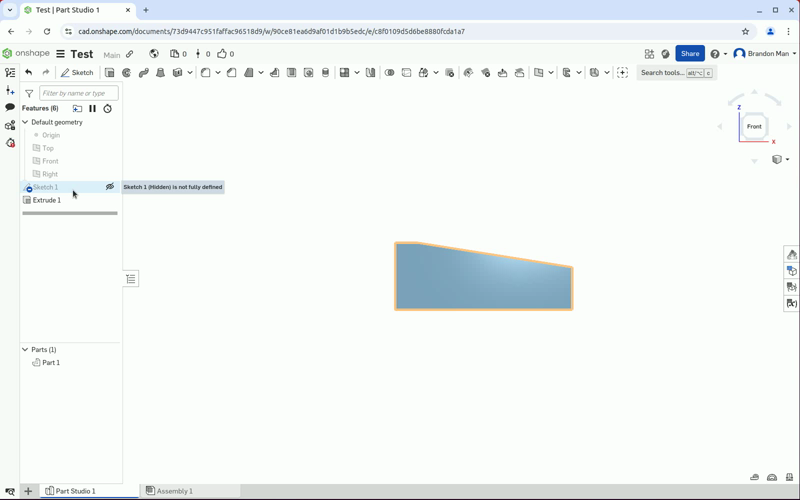
click(73, 189)
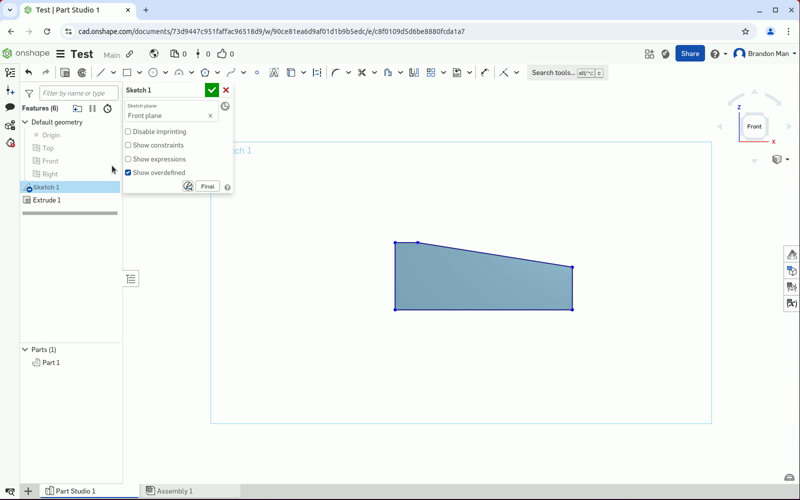
mouse_move(229, 92)
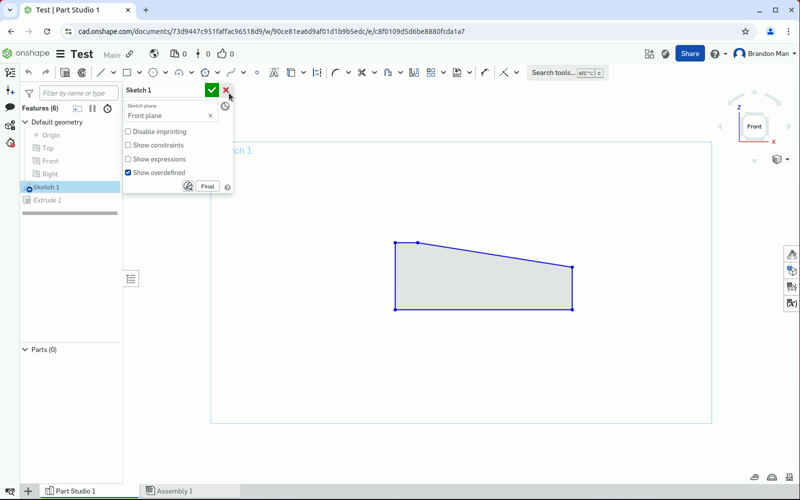
click(229, 92)
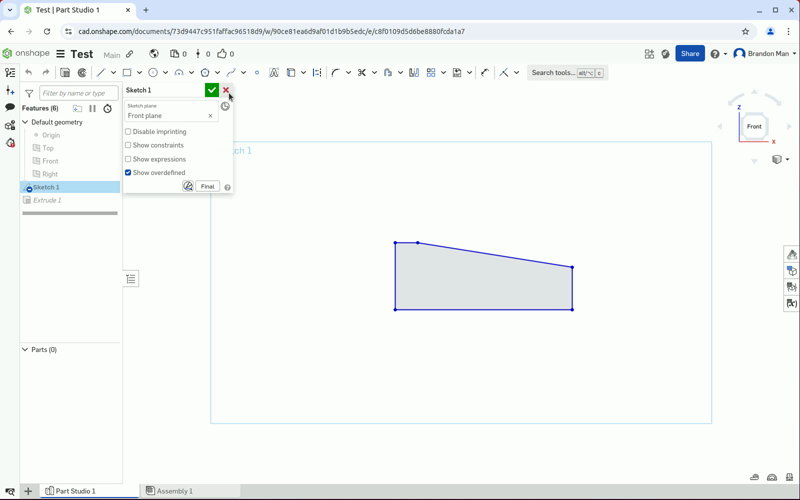
key(shift+s)
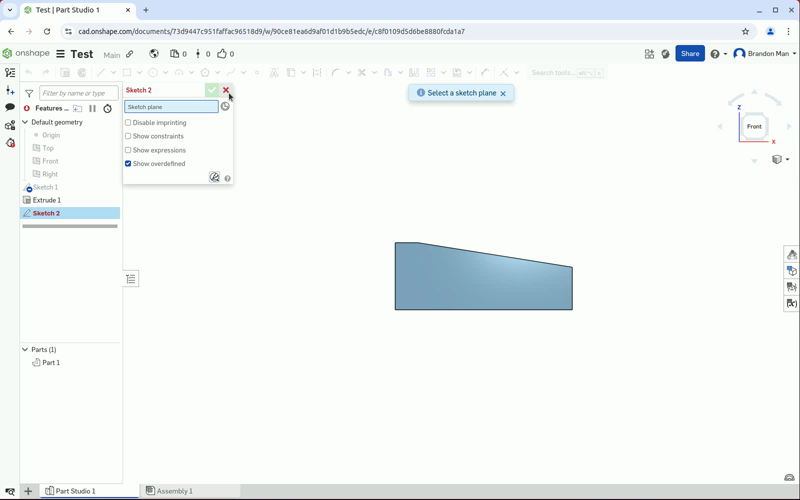
mouse_move(73, 163)
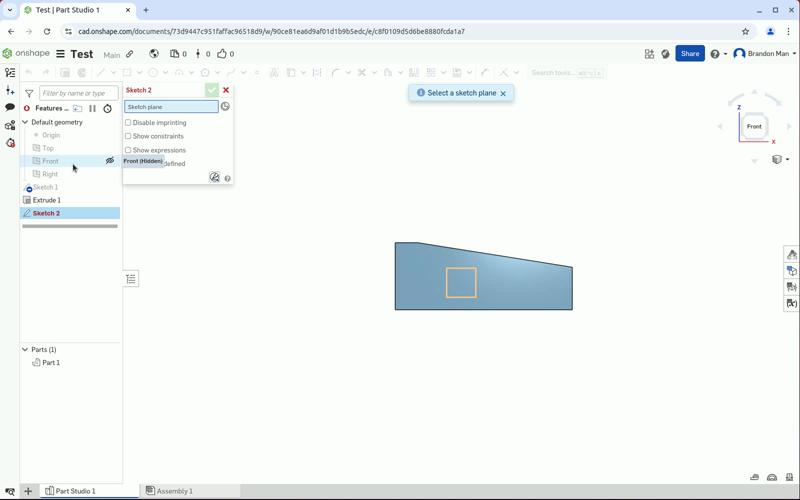
click(73, 163)
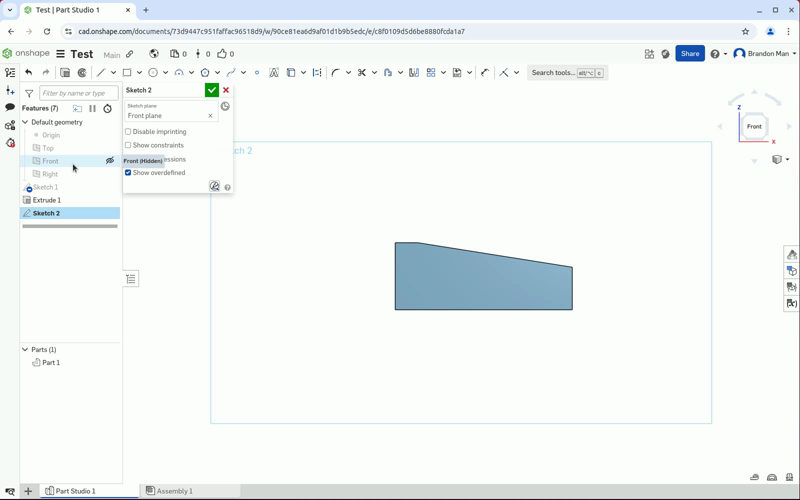
mouse_move(73, 352)
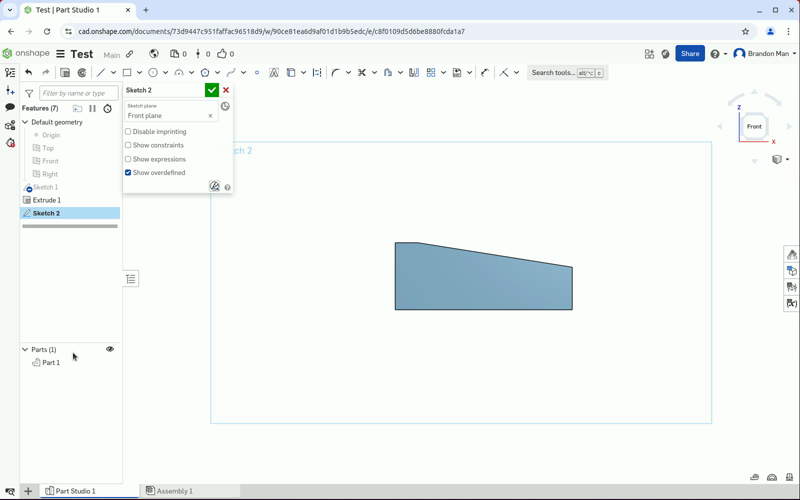
key(y)
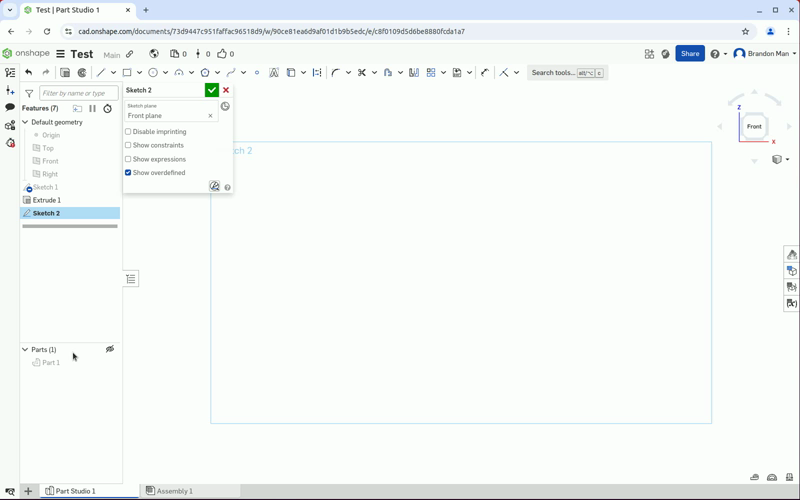
key(a)
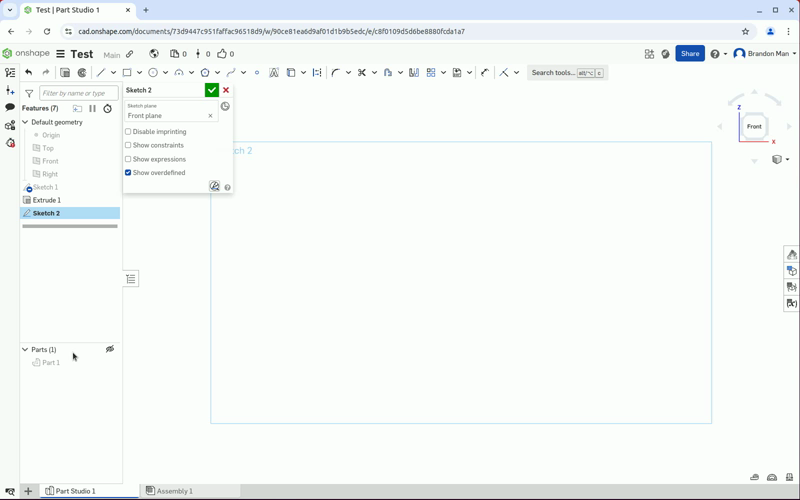
key_down(shift)
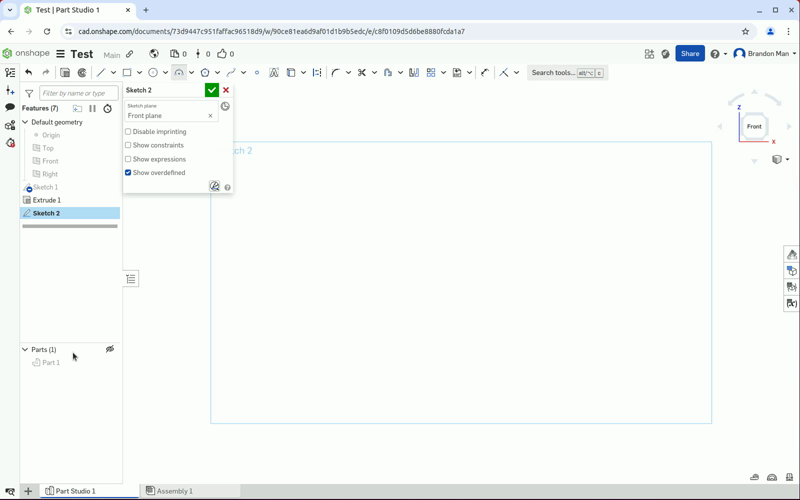
mouse_move(460, 232)
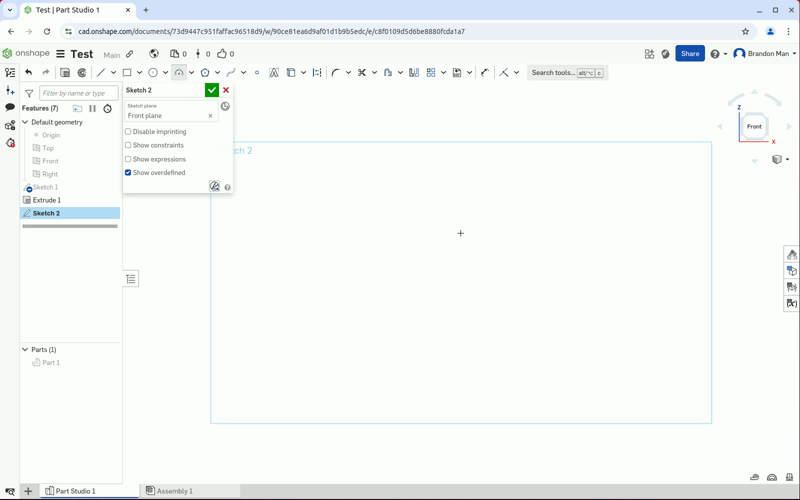
click(460, 232)
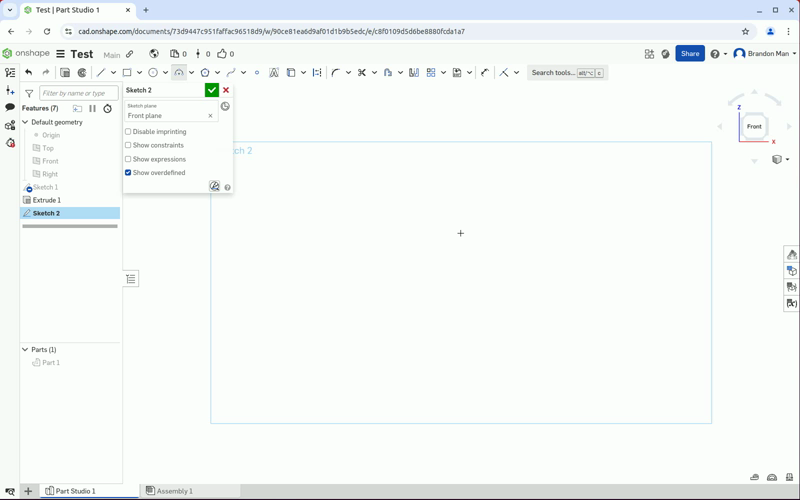
key_up(shift)
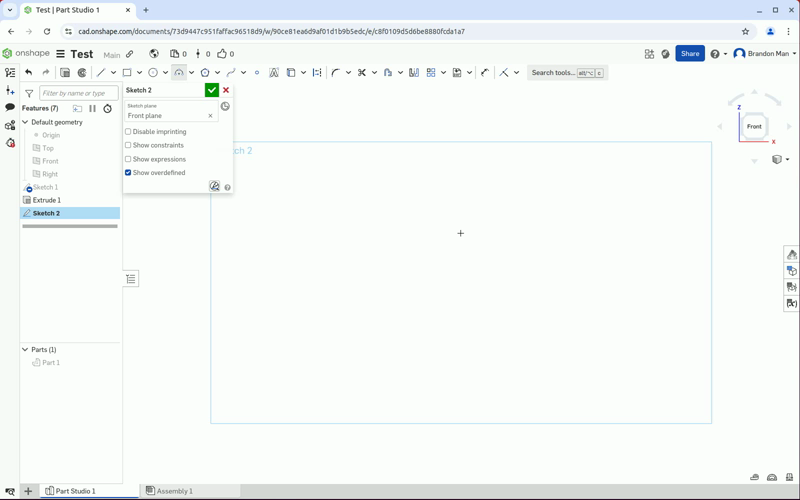
key_down(shift)
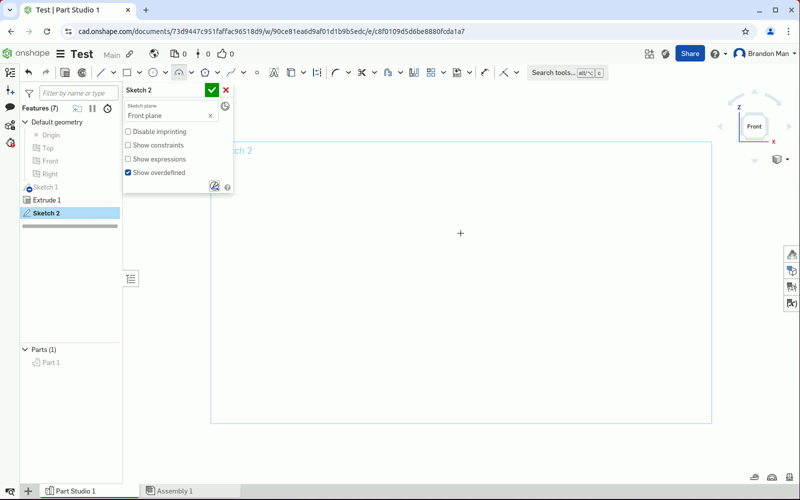
mouse_move(465, 227)
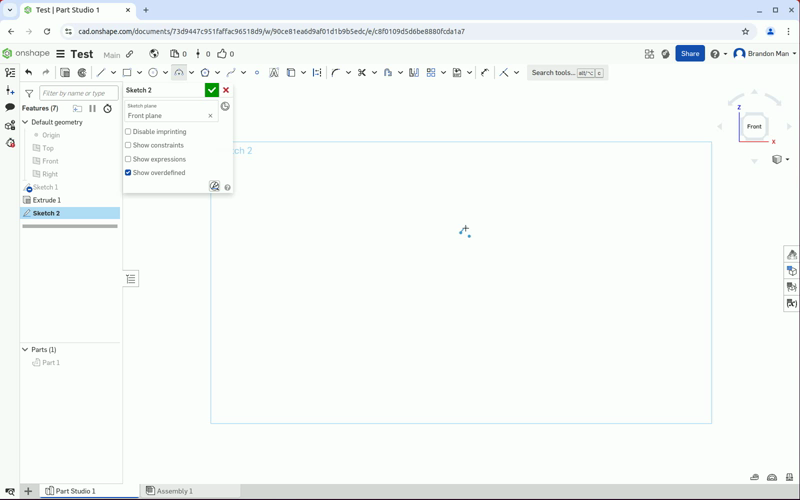
scroll(6)
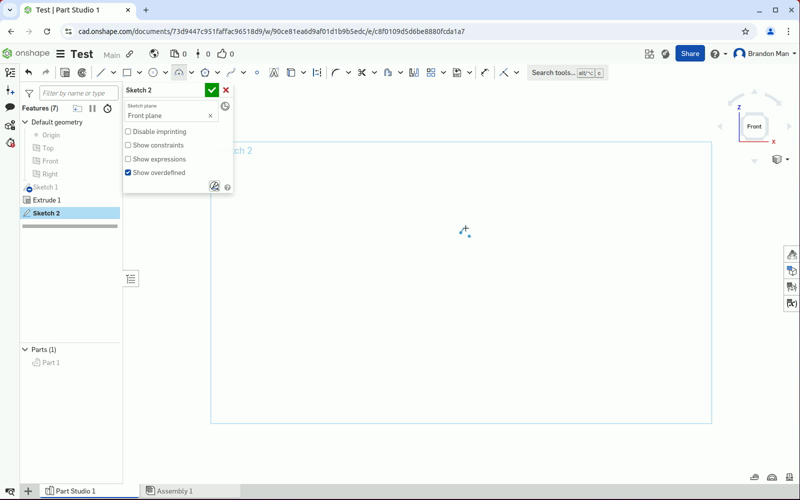
scroll(6)
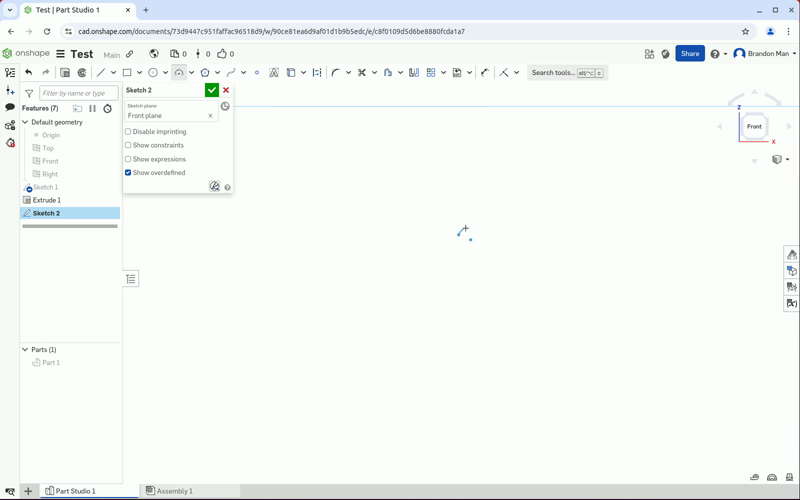
scroll(6)
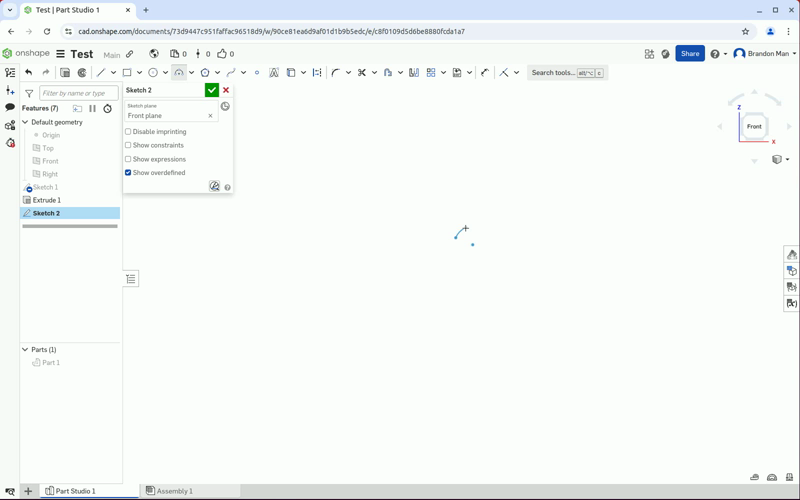
scroll(6)
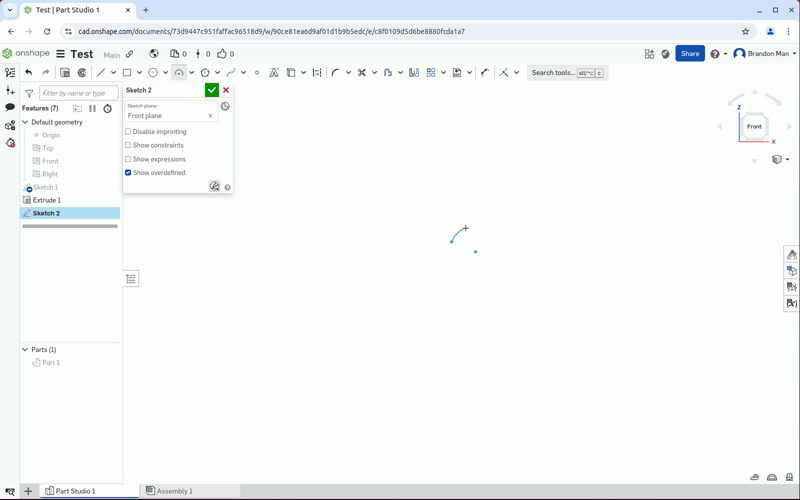
scroll(6)
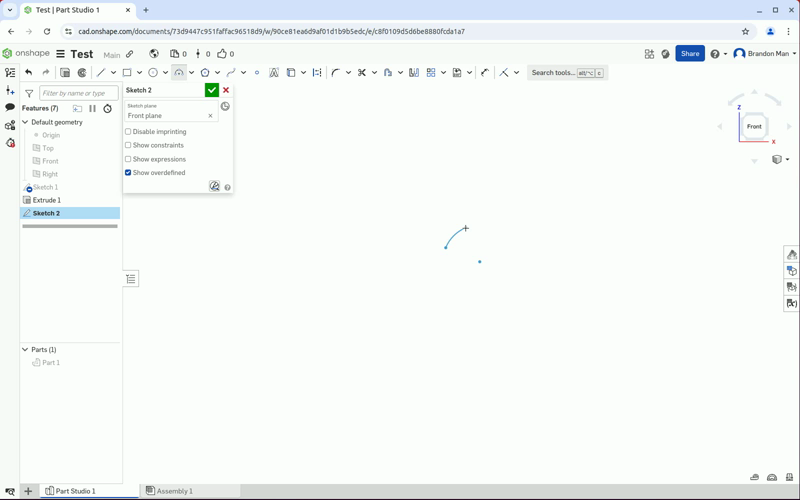
scroll(6)
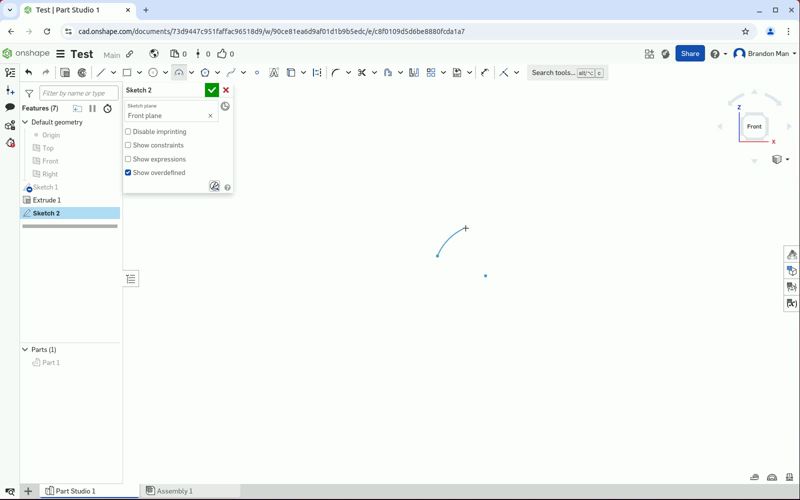
scroll(6)
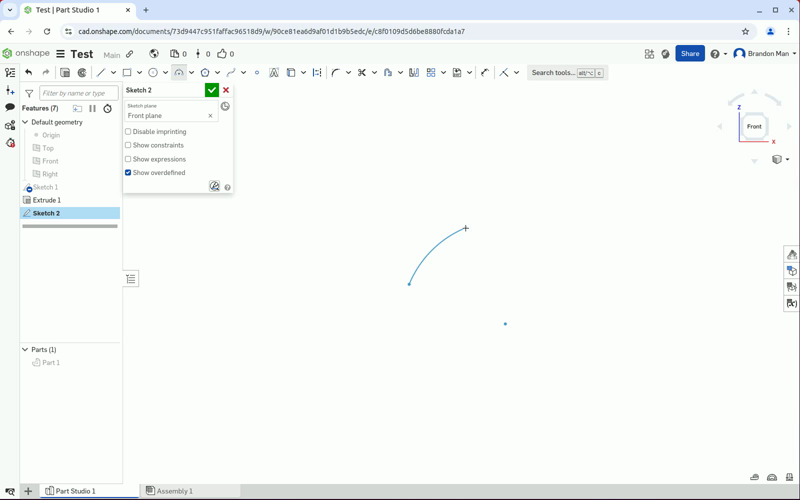
click(465, 227)
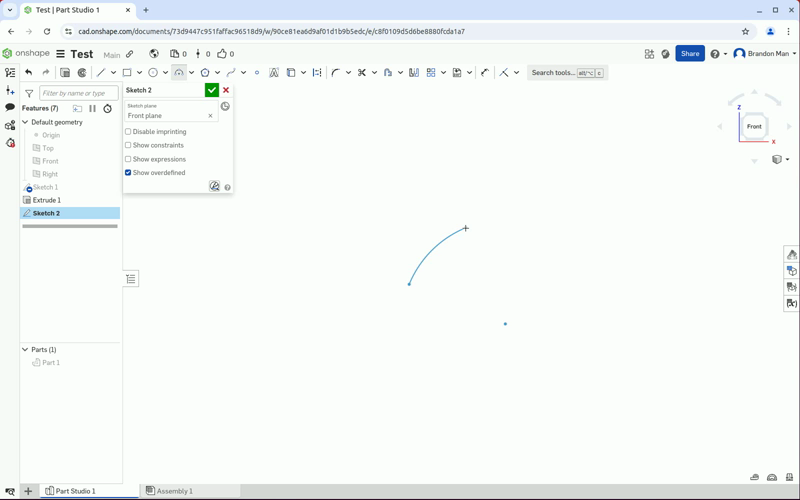
scroll(-6)
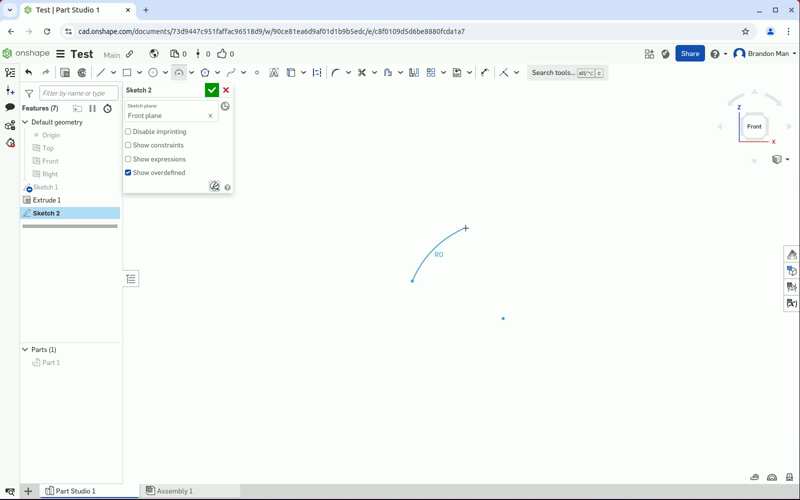
scroll(-6)
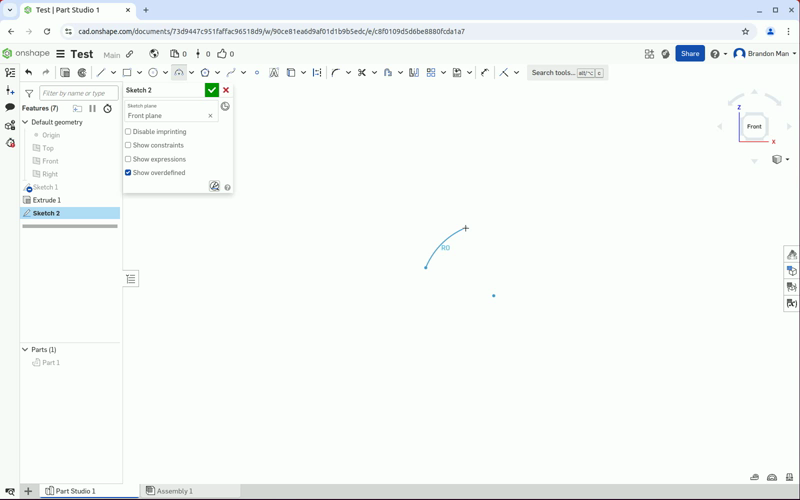
scroll(-6)
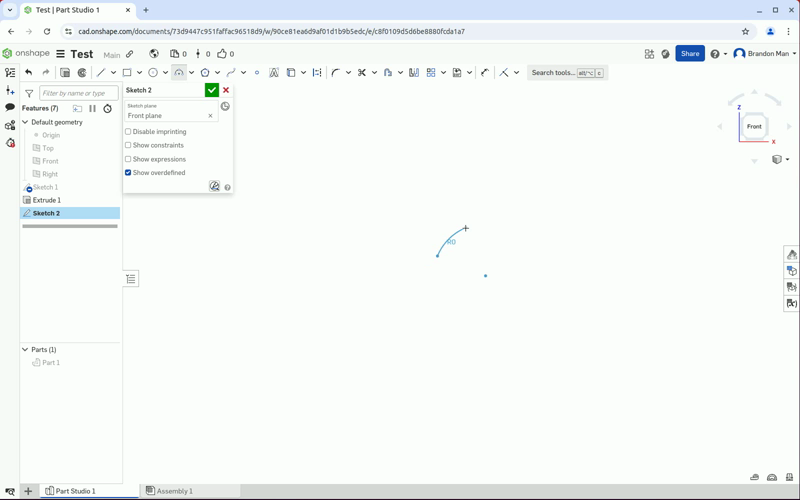
scroll(-6)
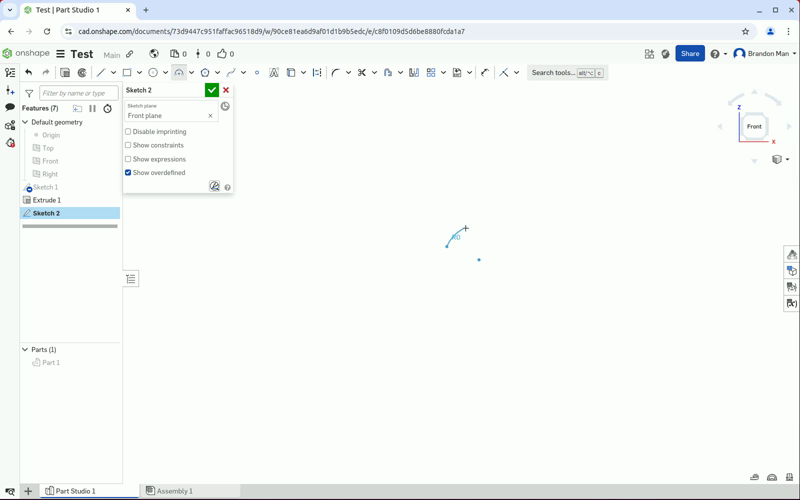
scroll(-6)
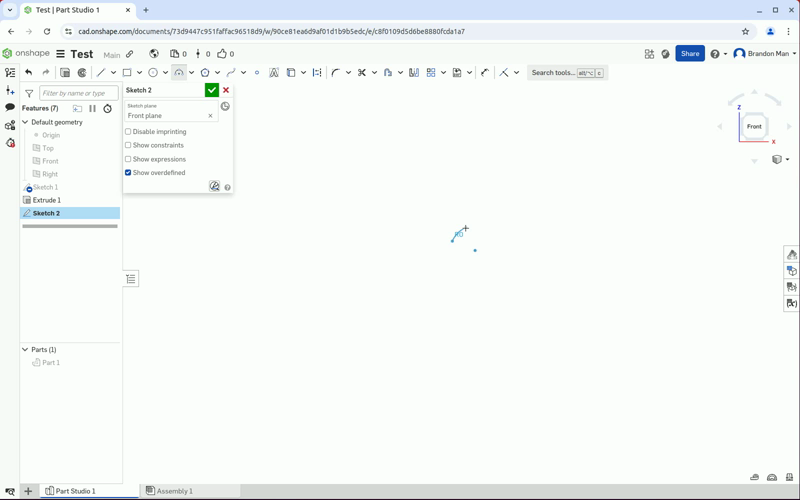
scroll(-6)
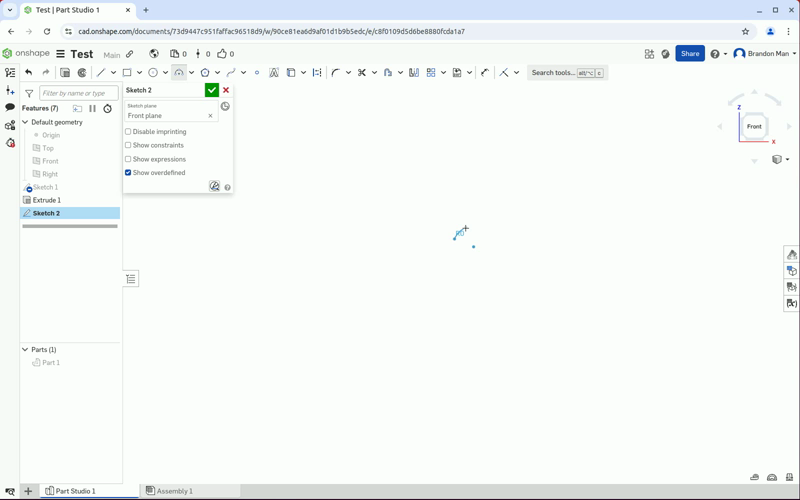
scroll(-6)
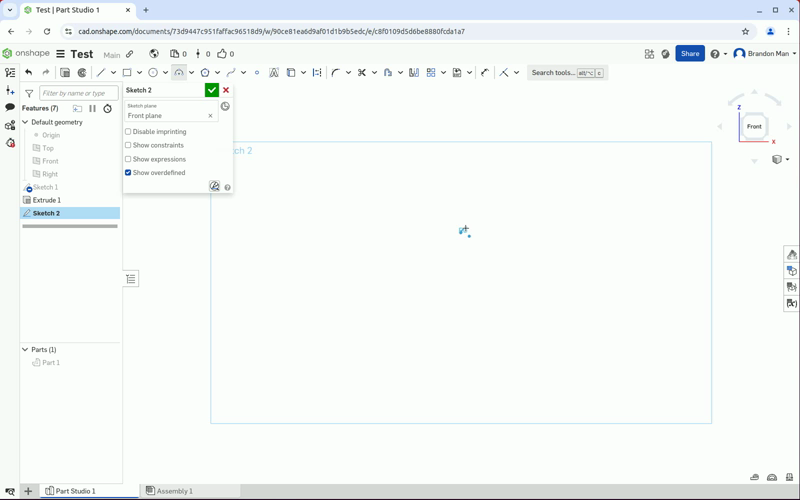
mouse_move(457, 224)
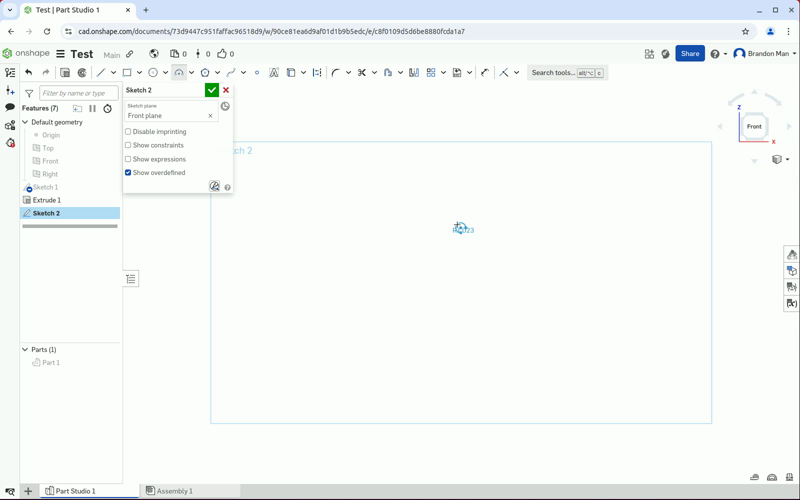
scroll(6)
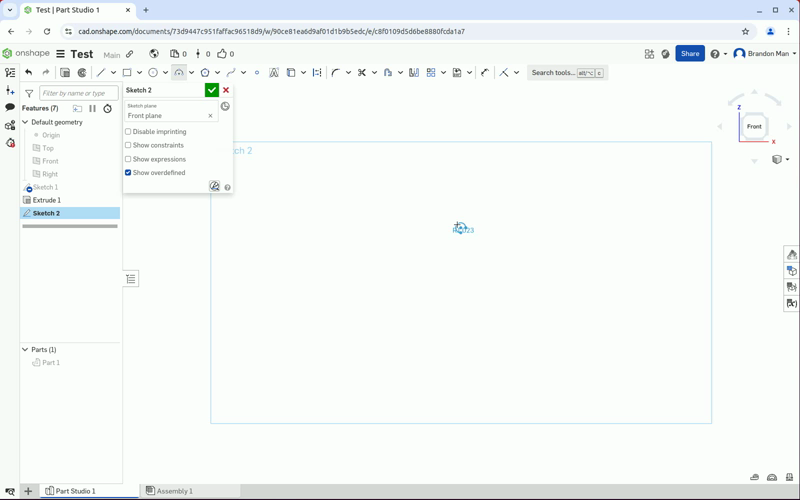
scroll(6)
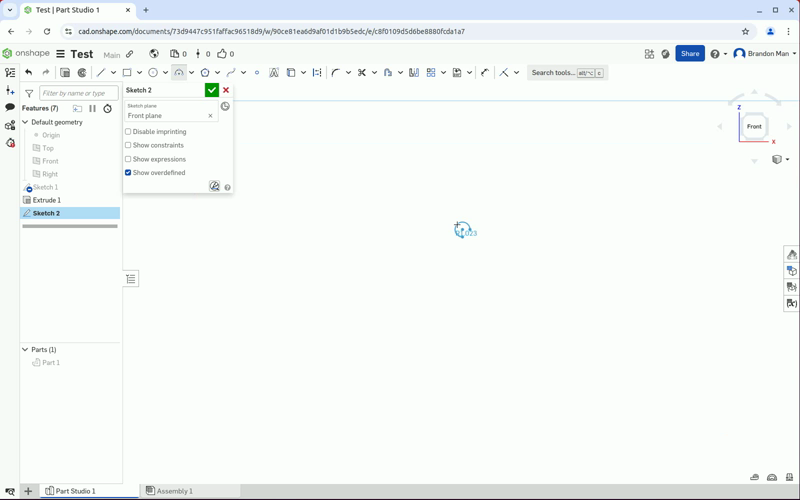
scroll(6)
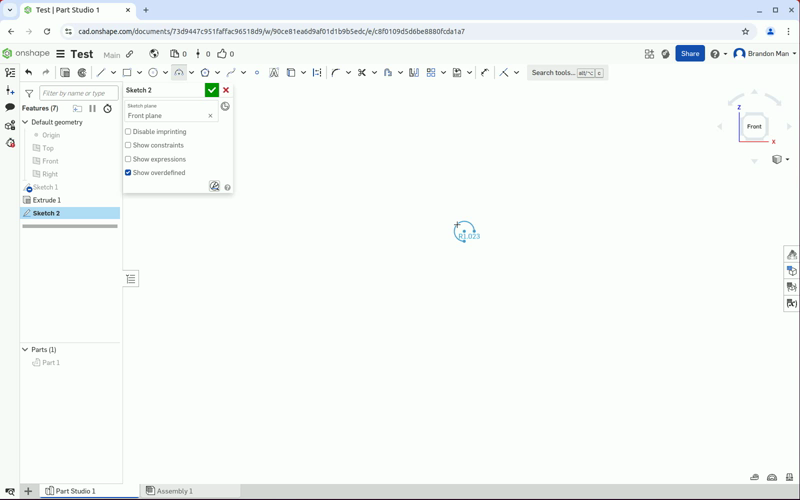
scroll(6)
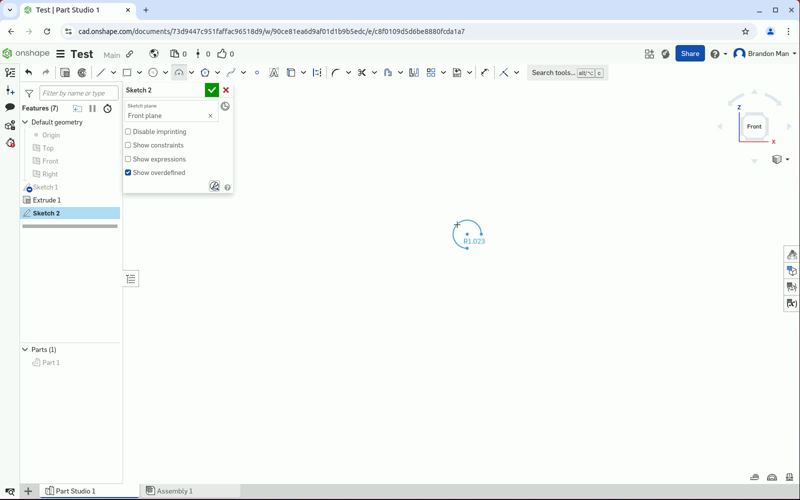
scroll(6)
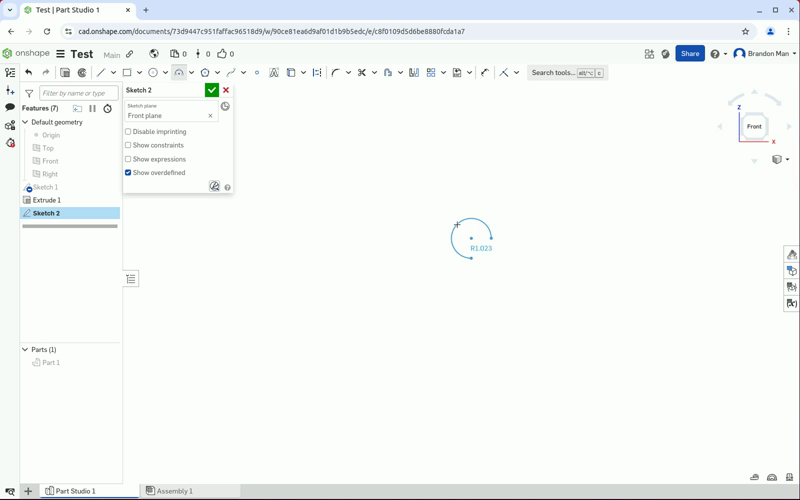
scroll(6)
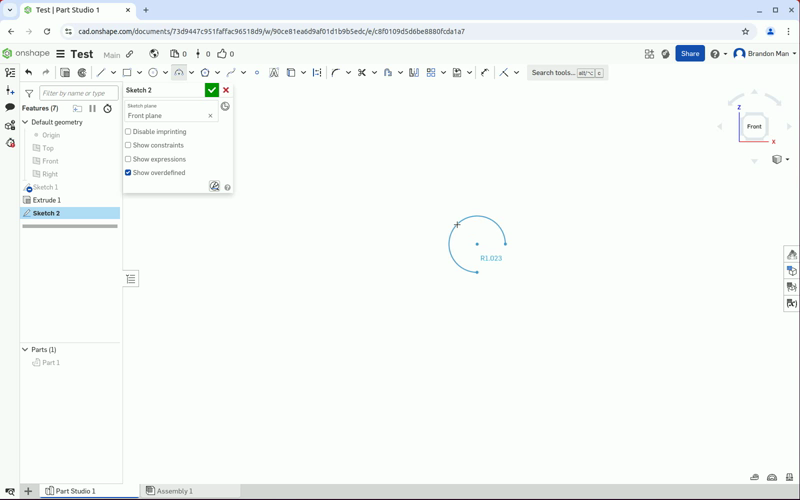
scroll(6)
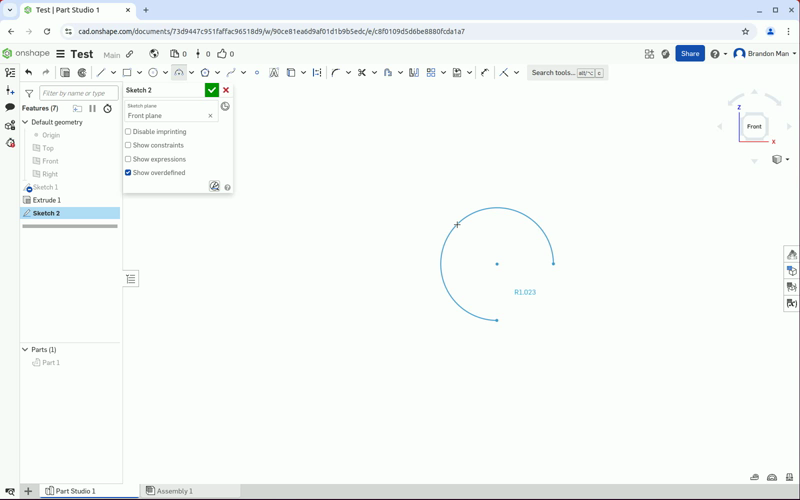
click(457, 224)
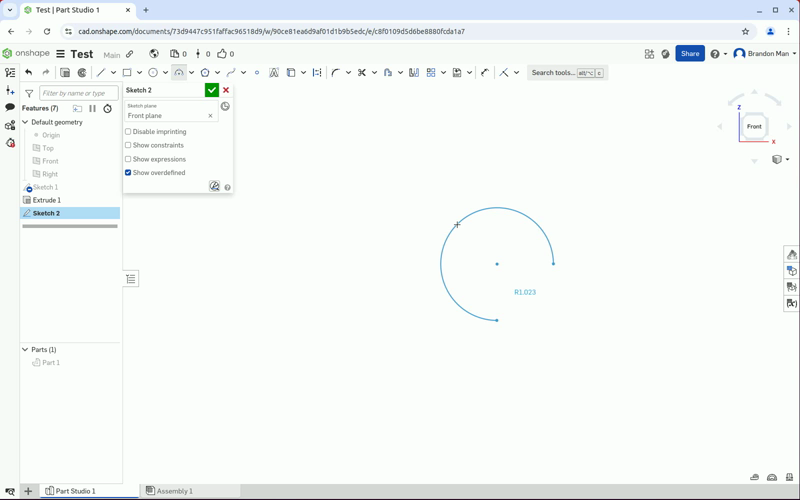
scroll(-6)
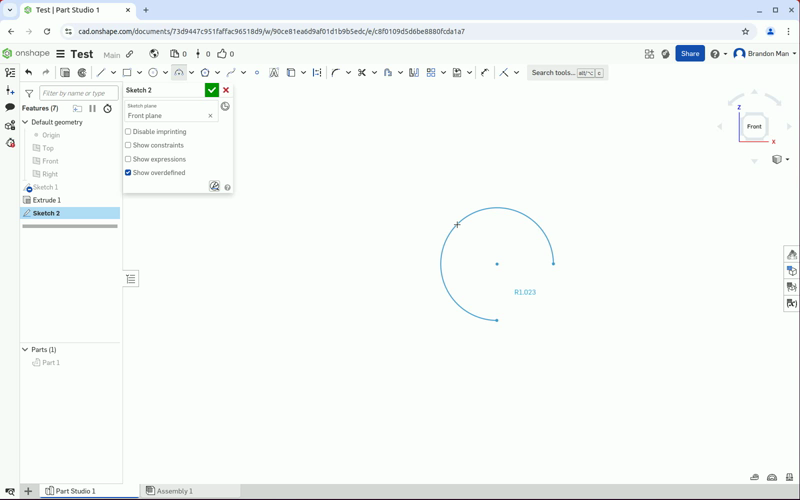
scroll(-6)
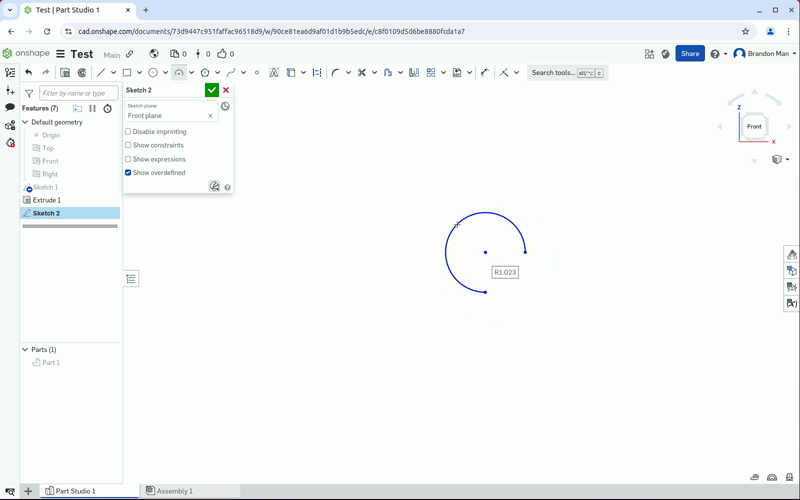
scroll(-6)
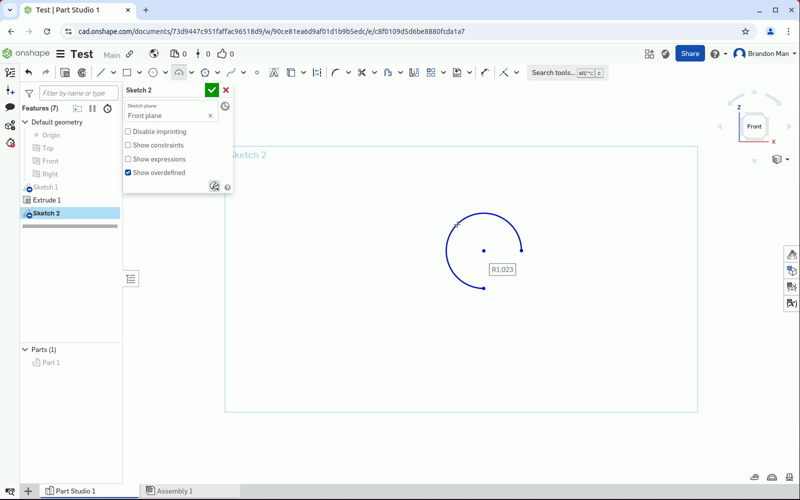
scroll(-6)
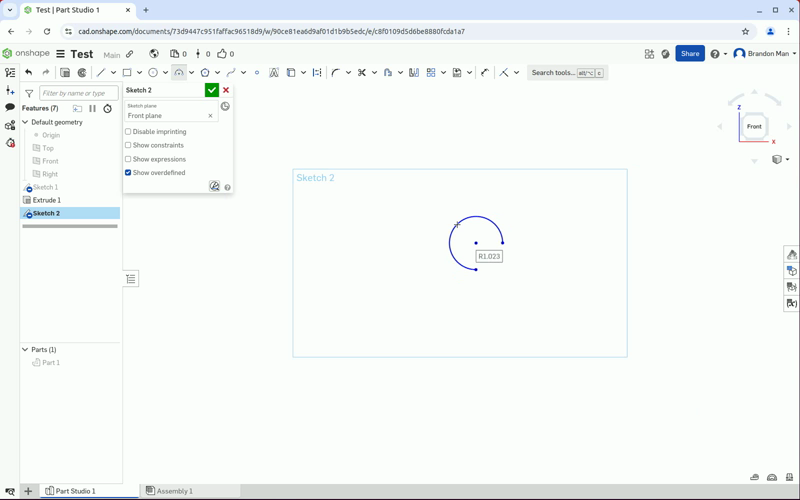
scroll(-6)
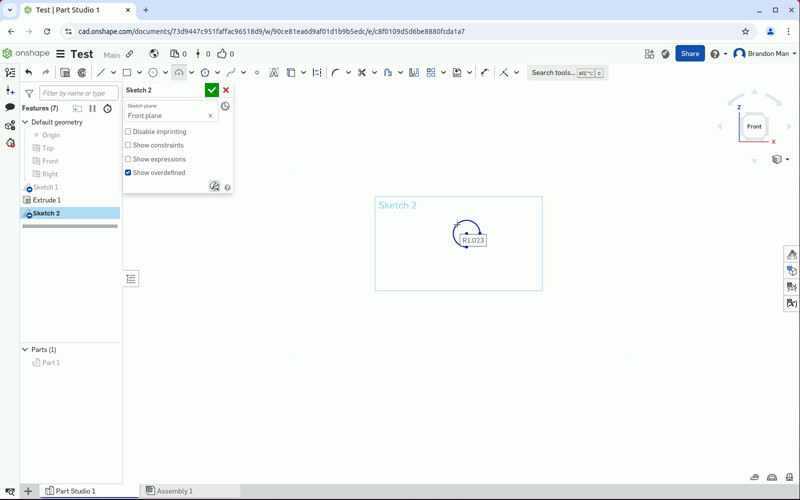
scroll(-6)
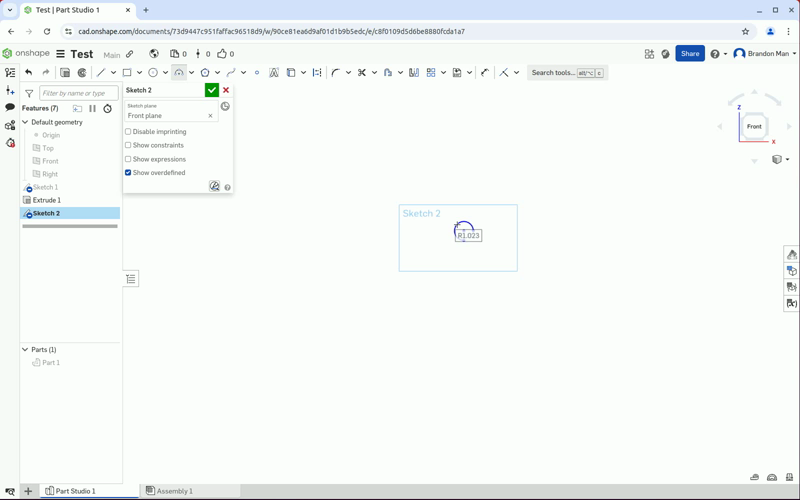
scroll(-6)
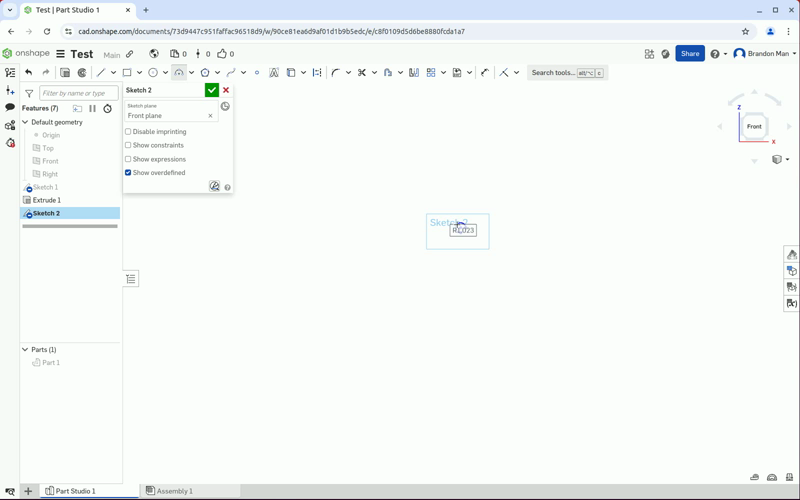
key_up(shift)
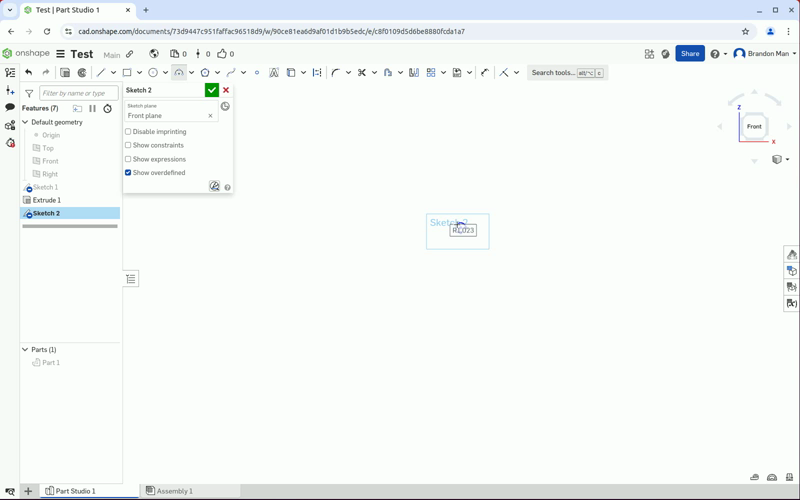
mouse_move(465, 227)
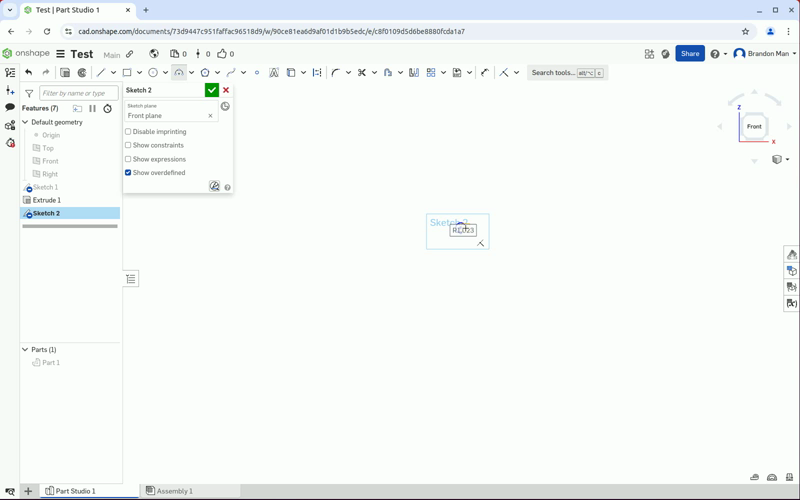
click(465, 227)
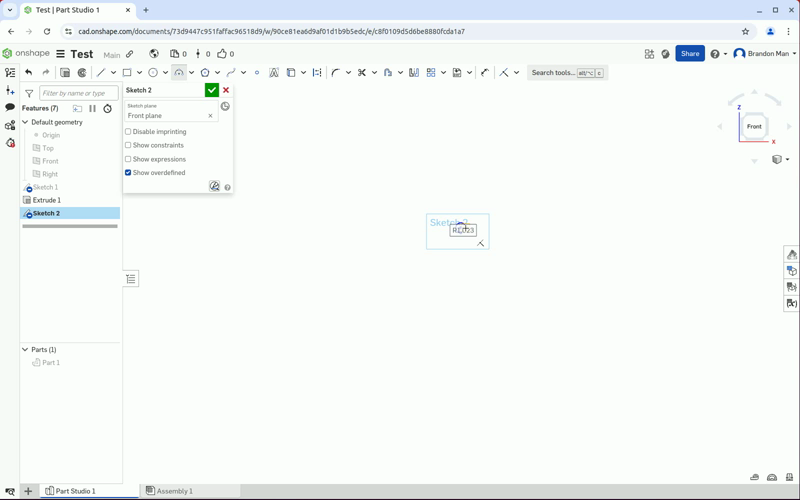
key_down(shift)
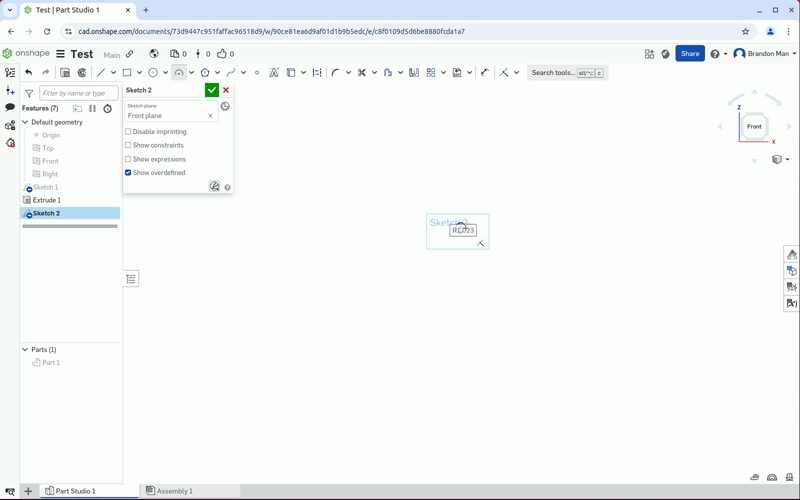
mouse_move(475, 227)
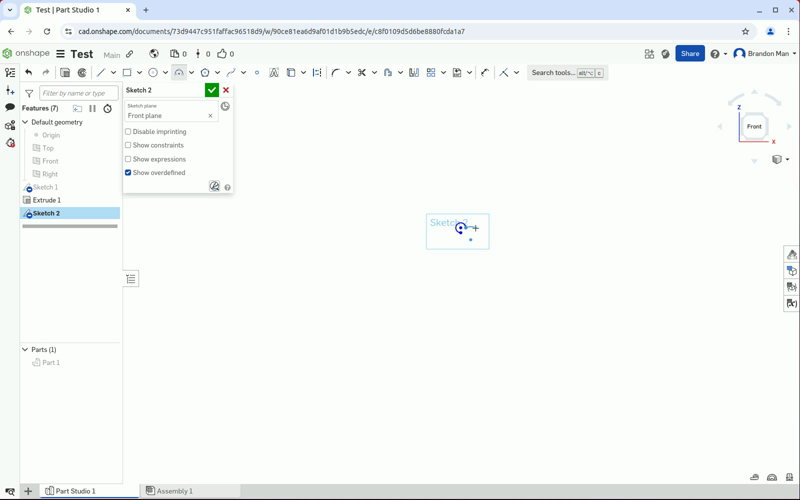
click(475, 227)
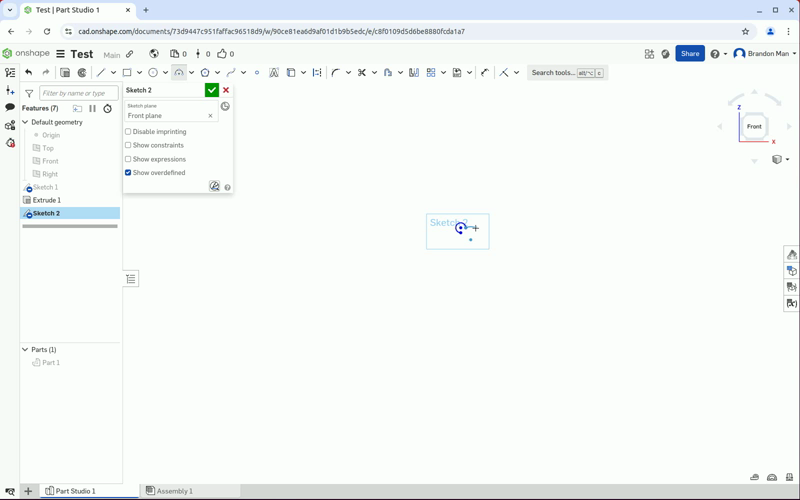
mouse_move(470, 232)
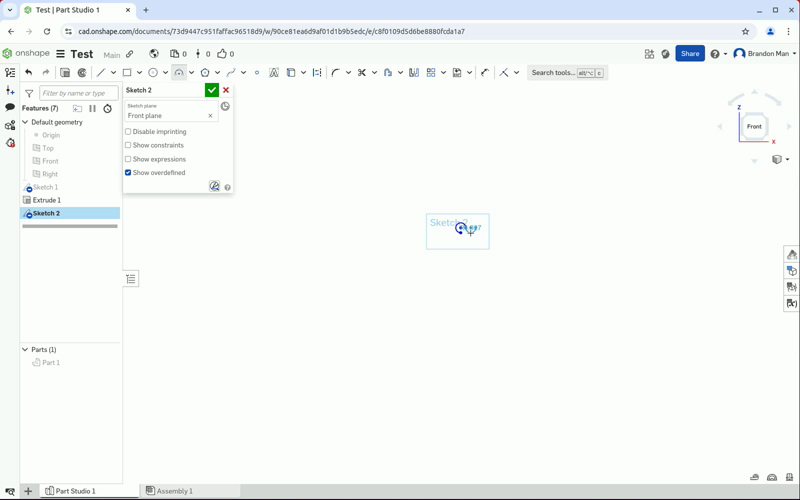
click(470, 232)
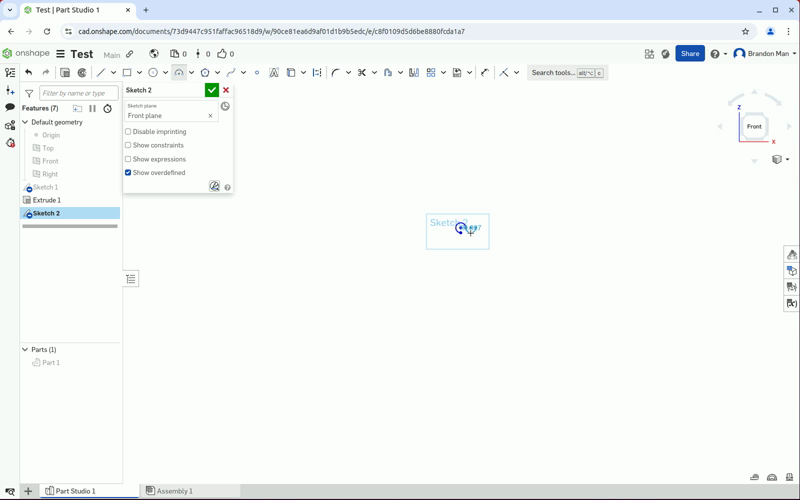
key_up(shift)
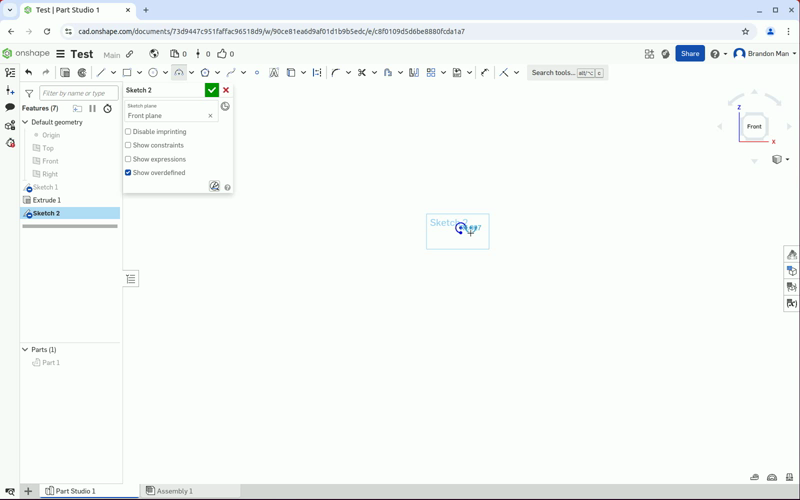
mouse_move(475, 227)
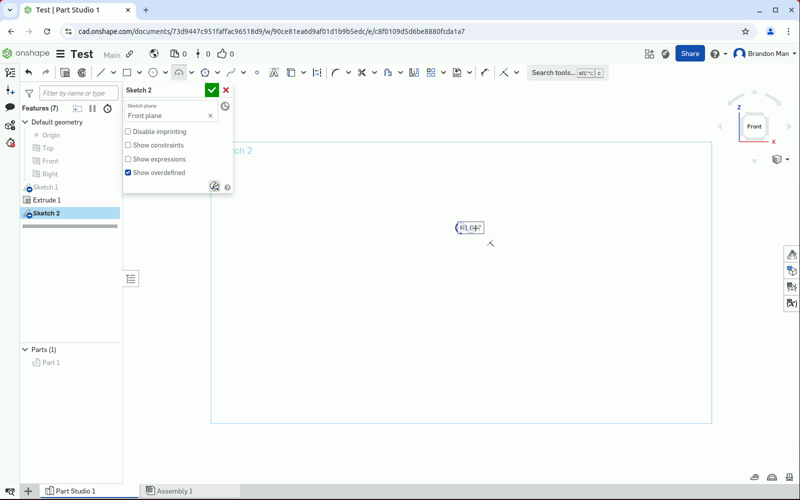
click(475, 227)
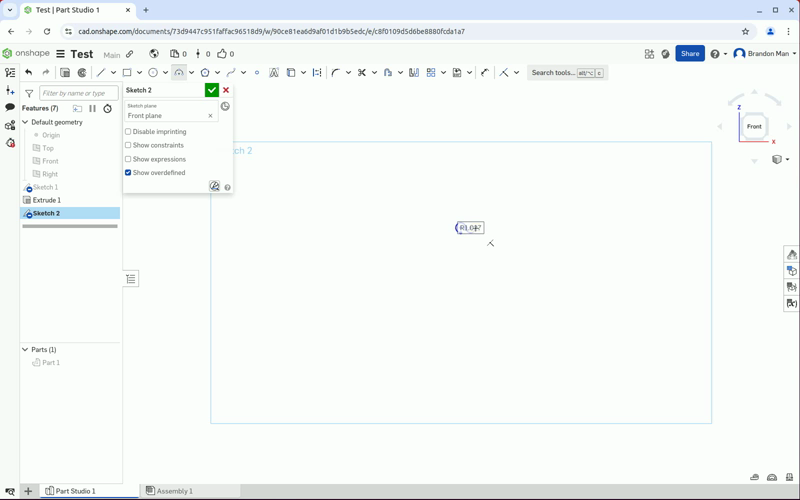
key_down(shift)
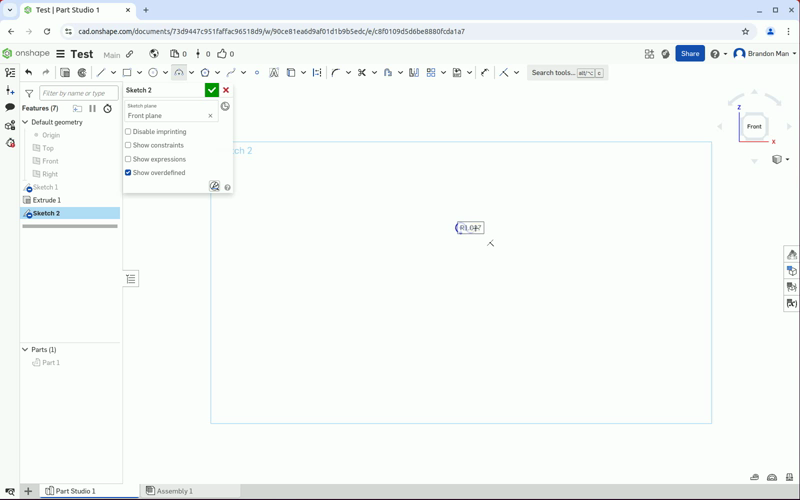
mouse_move(486, 227)
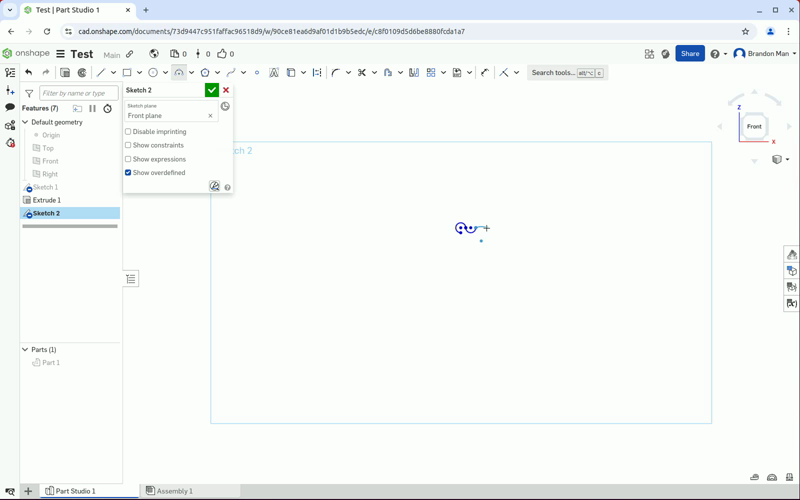
click(486, 227)
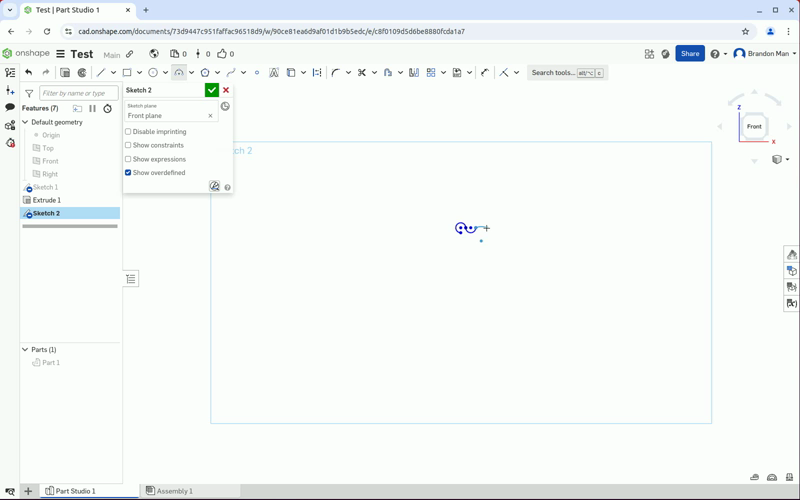
mouse_move(481, 222)
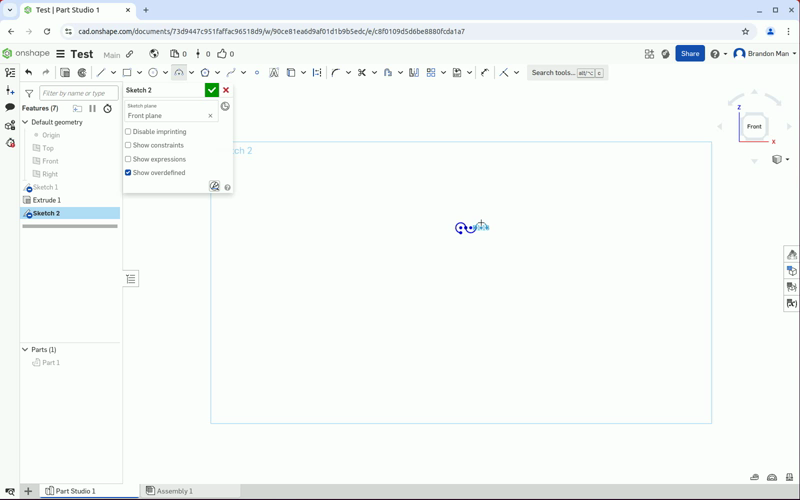
click(481, 222)
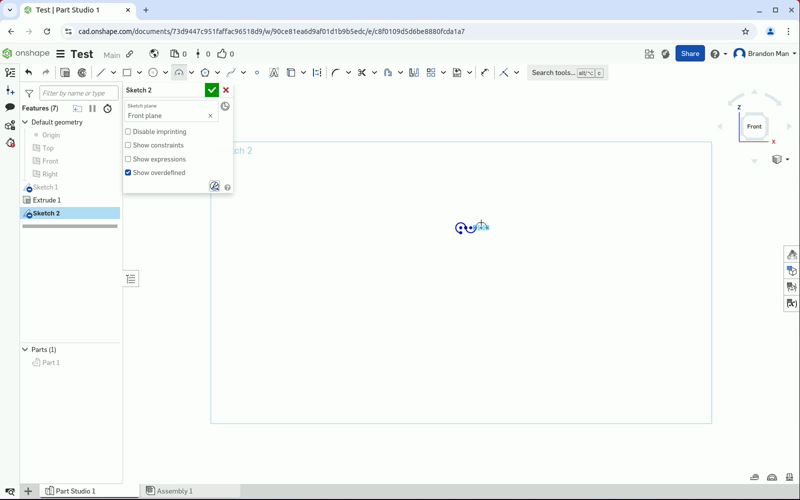
key_up(shift)
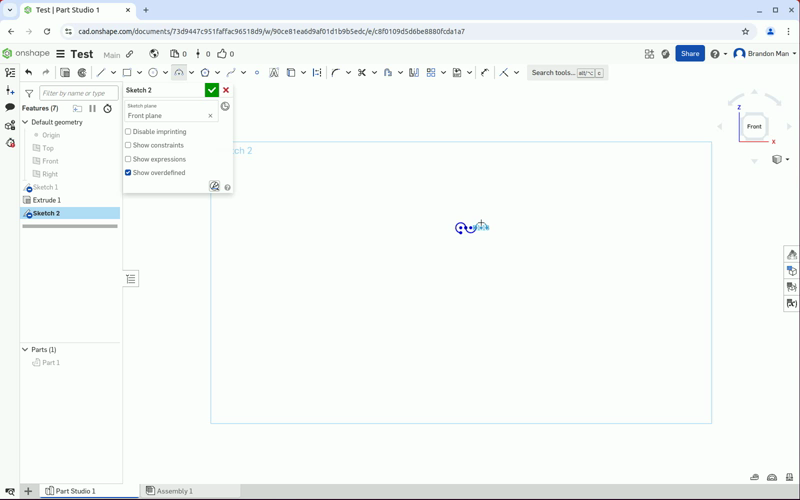
mouse_move(486, 227)
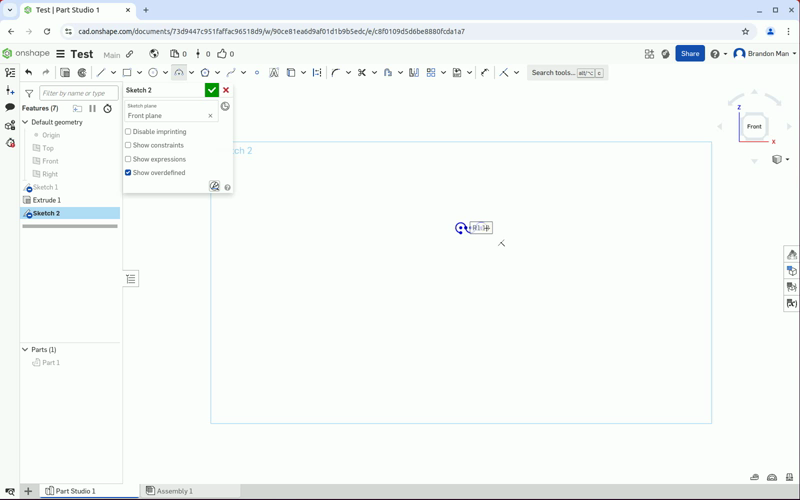
click(486, 227)
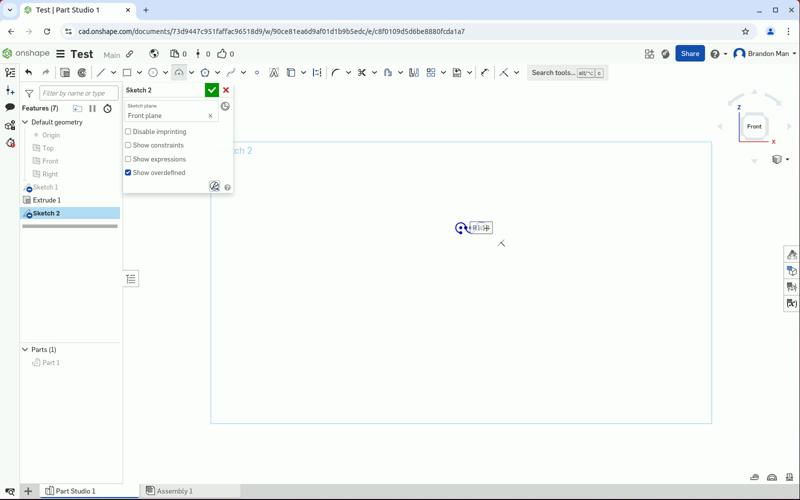
key_down(shift)
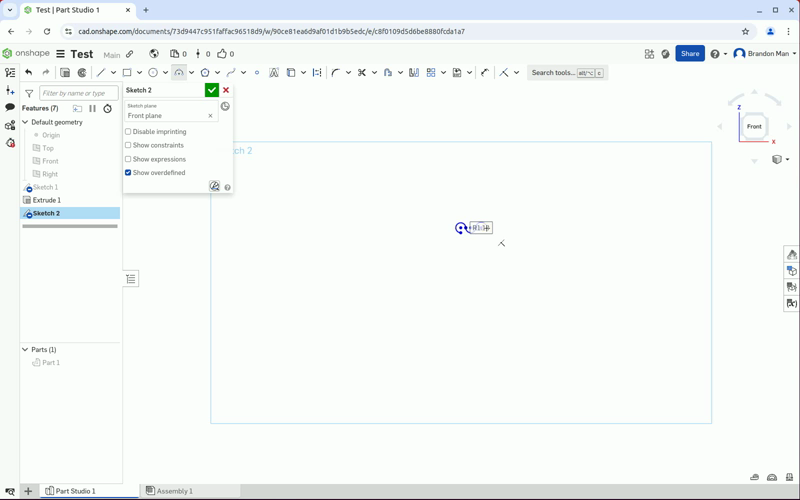
mouse_move(496, 227)
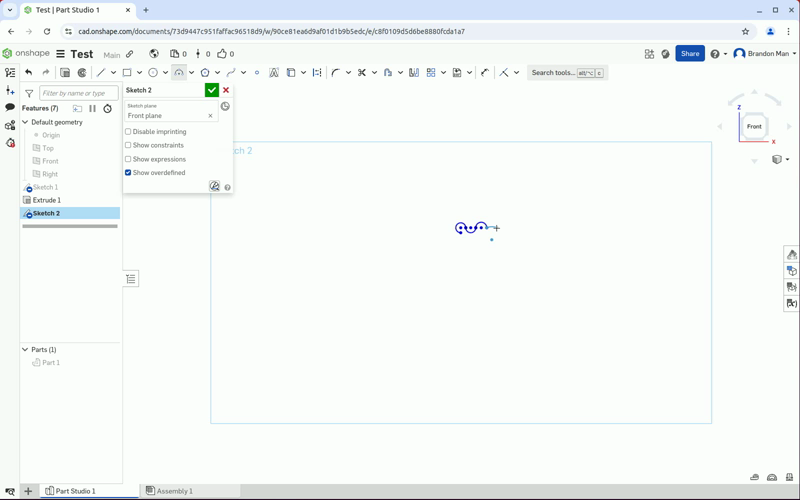
click(496, 227)
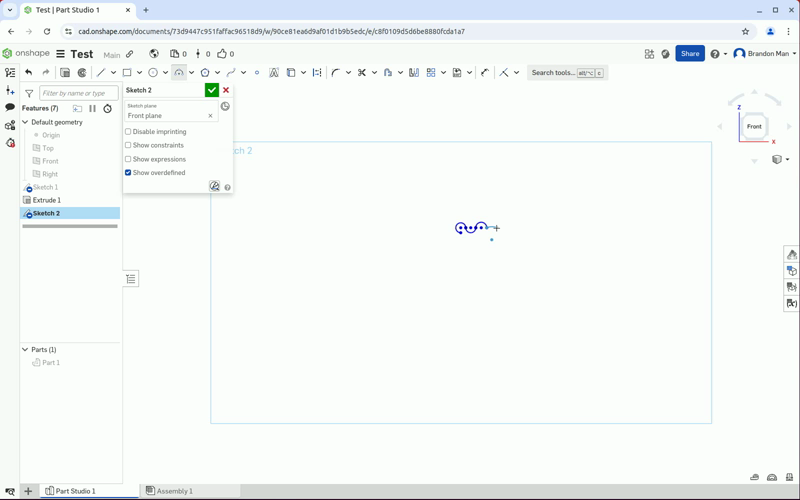
mouse_move(491, 232)
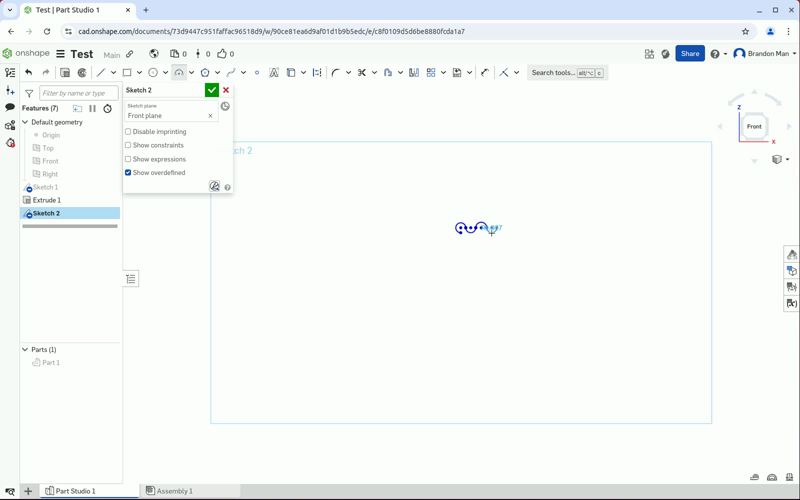
click(491, 232)
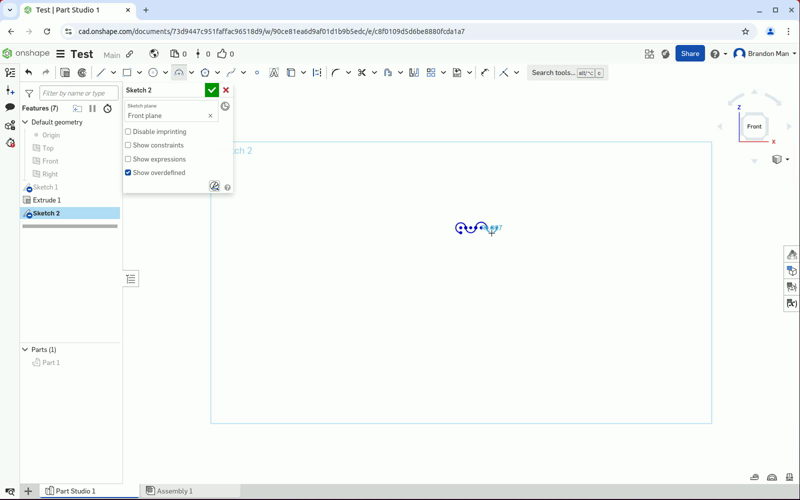
key_up(shift)
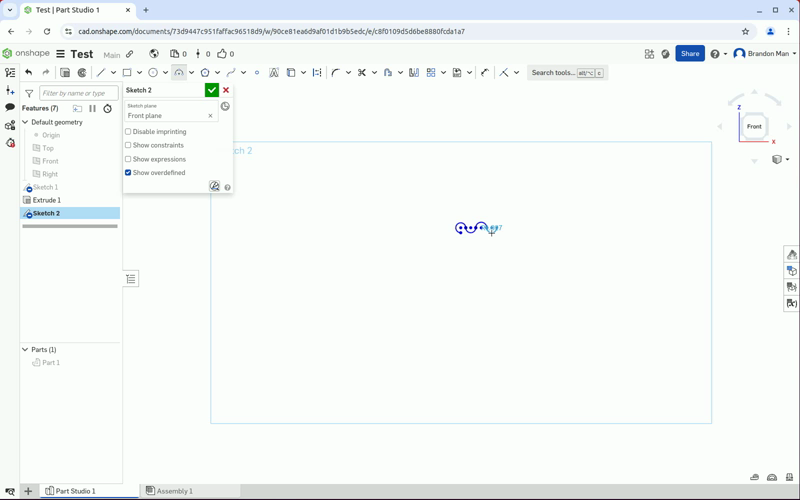
mouse_move(496, 227)
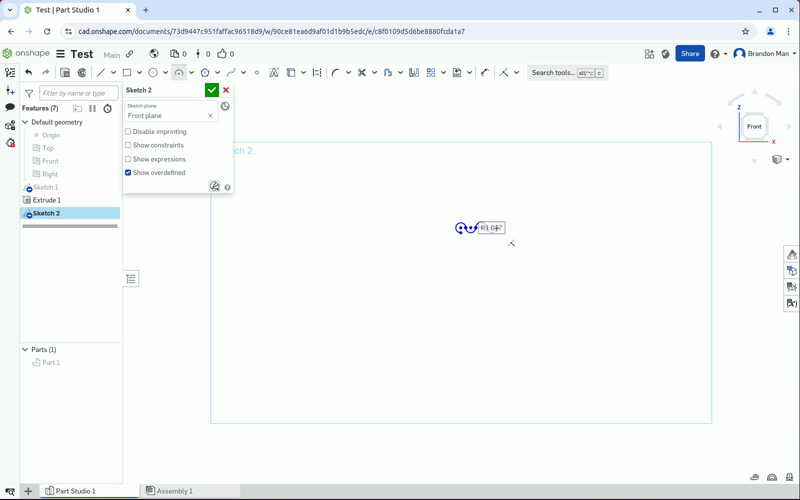
click(496, 227)
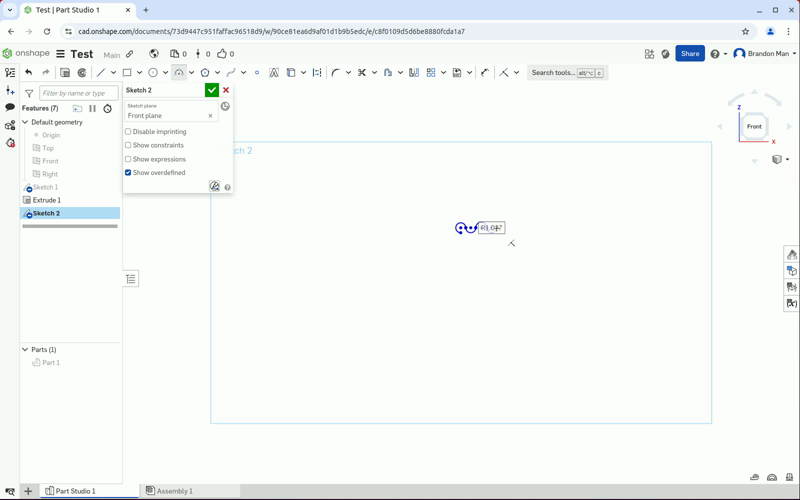
key_down(shift)
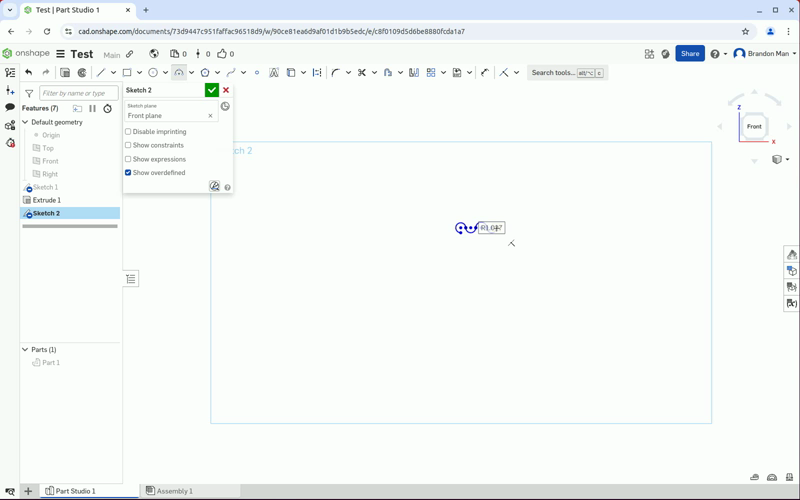
mouse_move(503, 232)
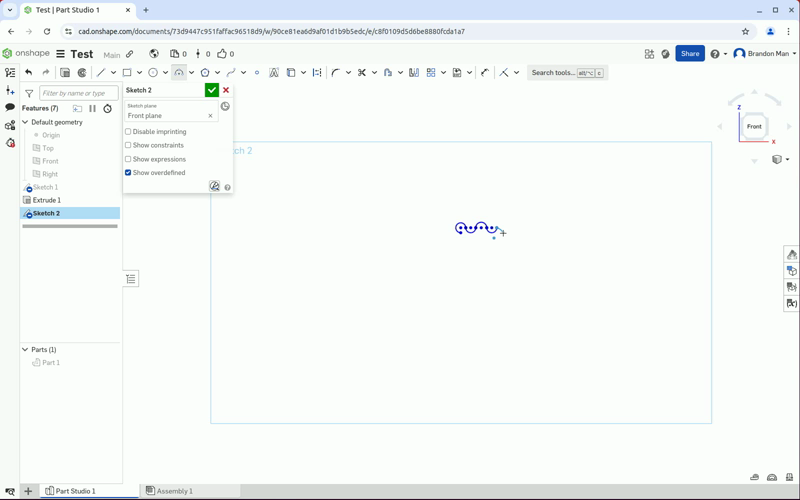
click(503, 232)
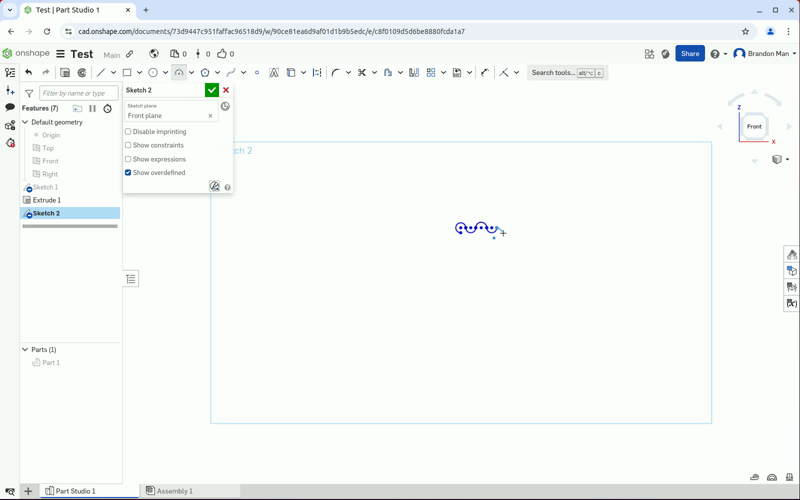
mouse_move(504, 223)
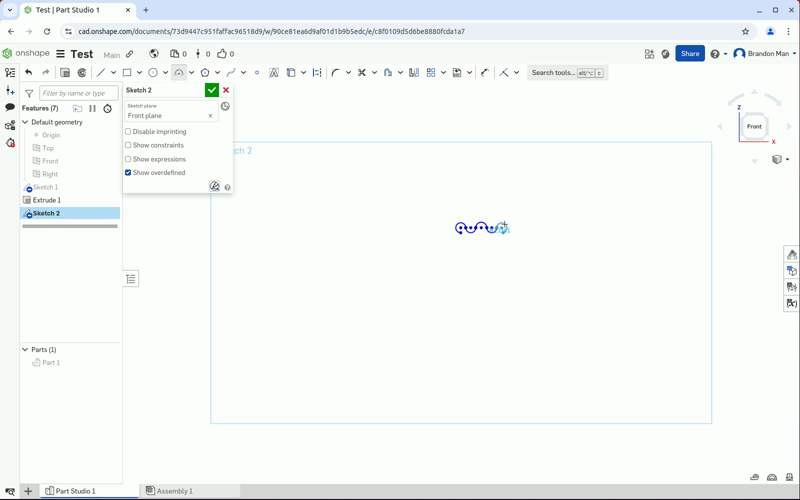
click(504, 223)
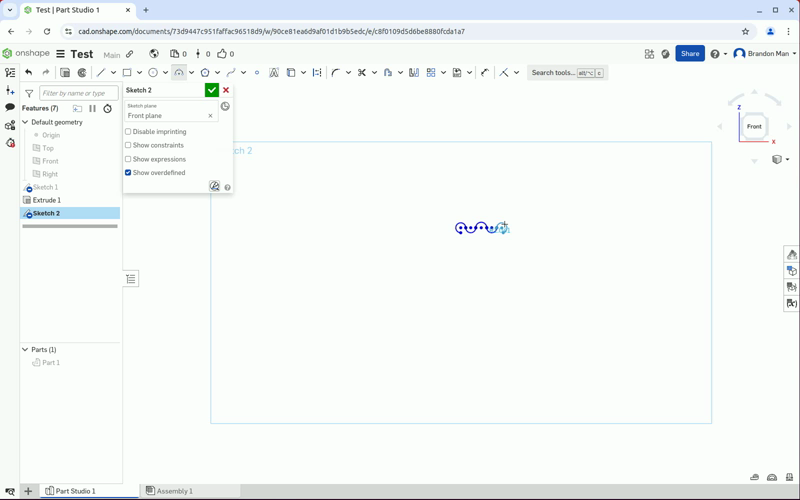
key_up(shift)
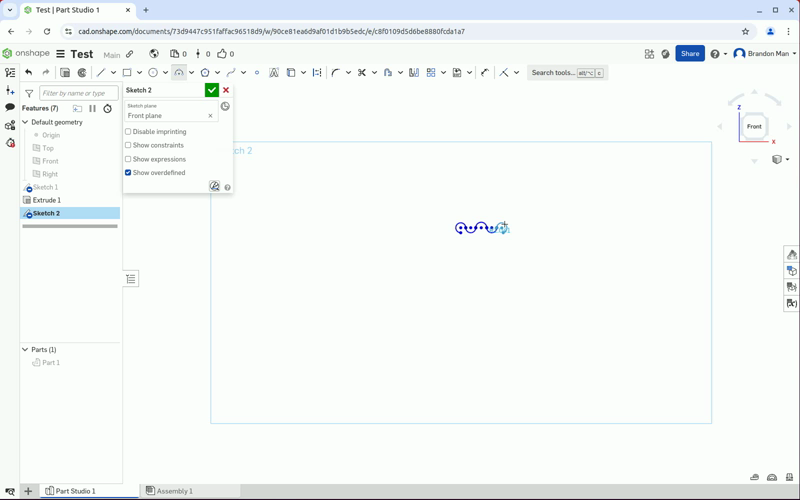
mouse_move(503, 232)
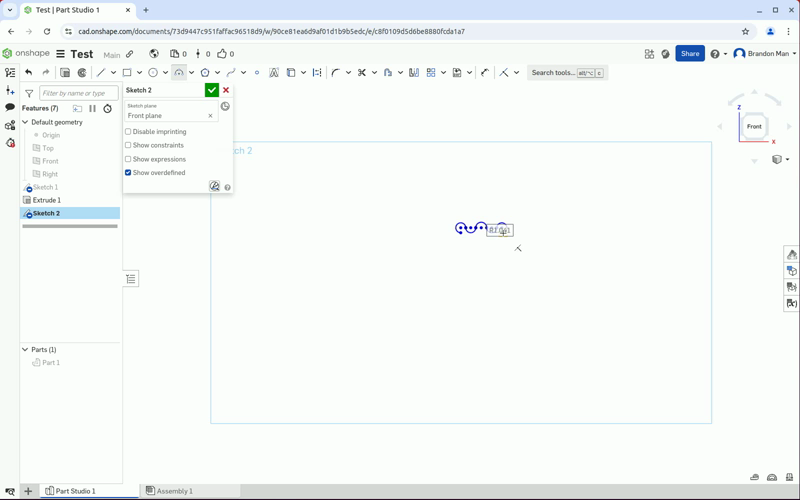
click(503, 232)
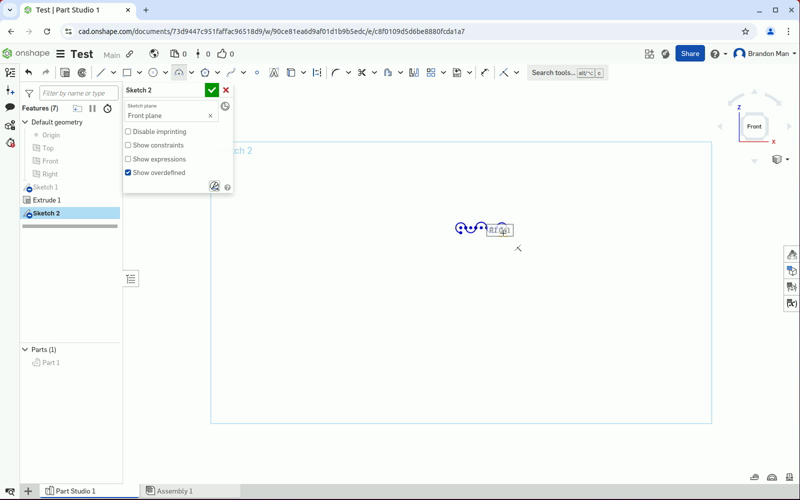
key_down(shift)
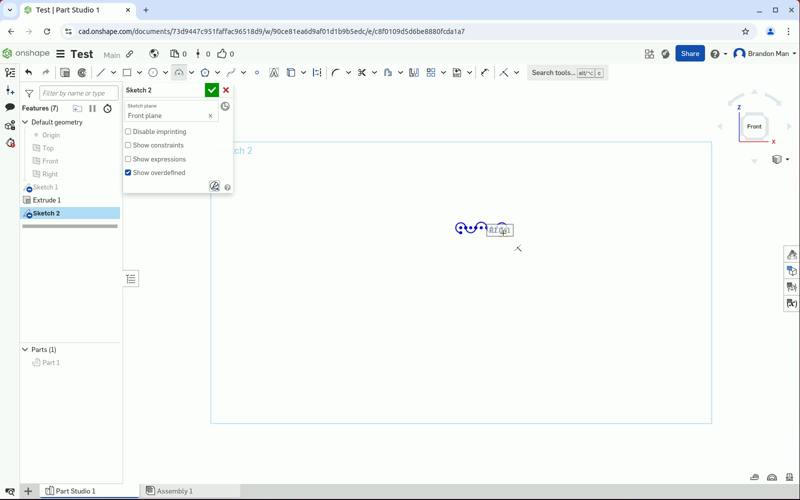
mouse_move(496, 237)
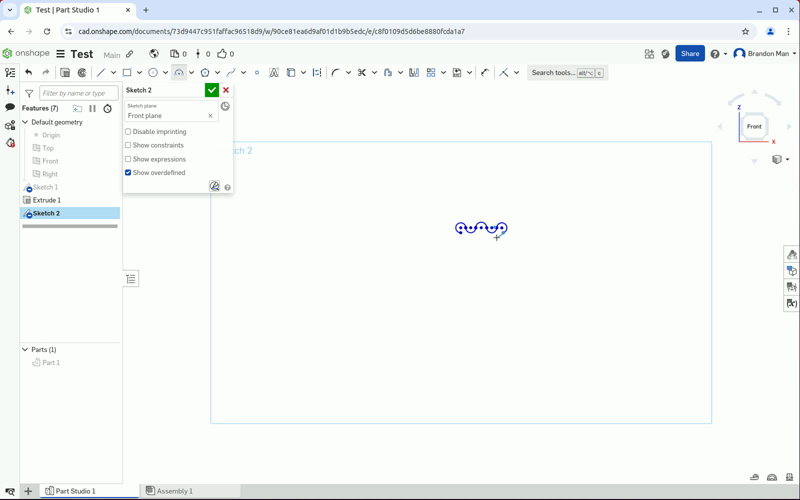
click(496, 237)
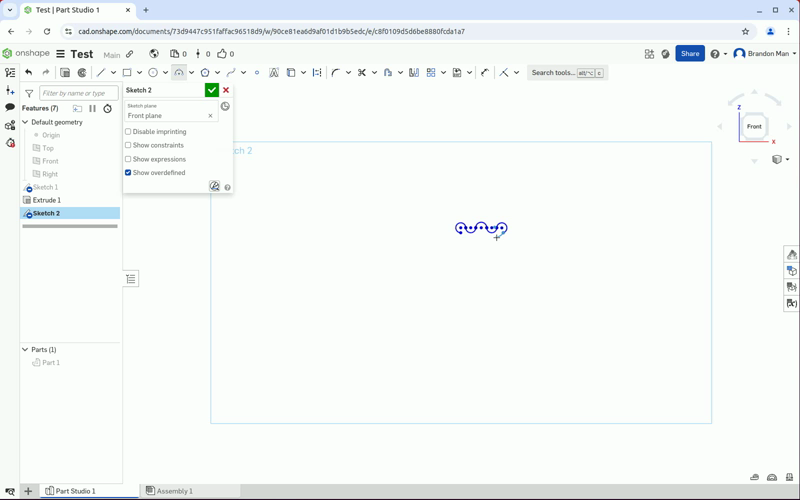
mouse_move(504, 241)
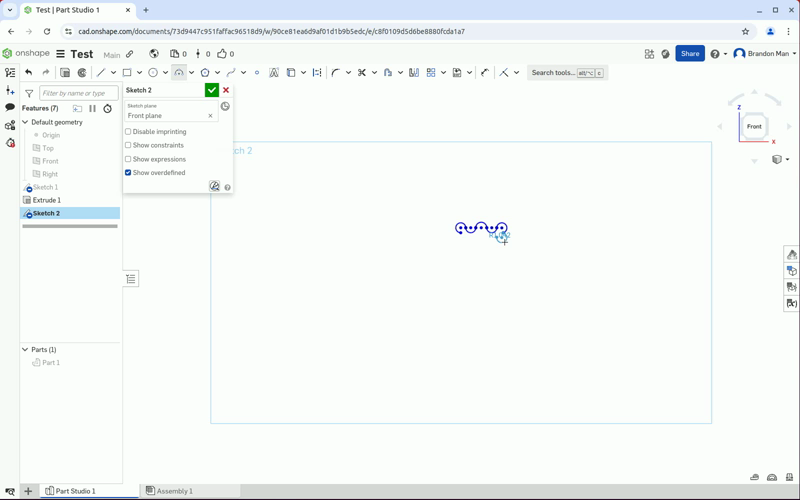
click(504, 241)
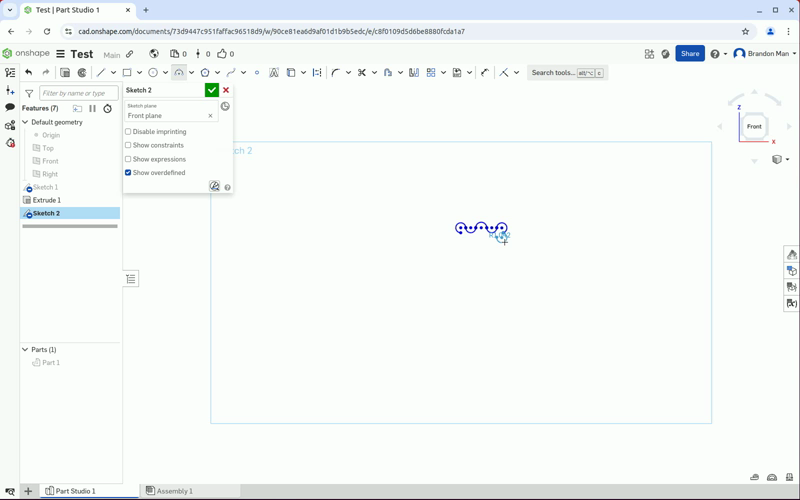
key_up(shift)
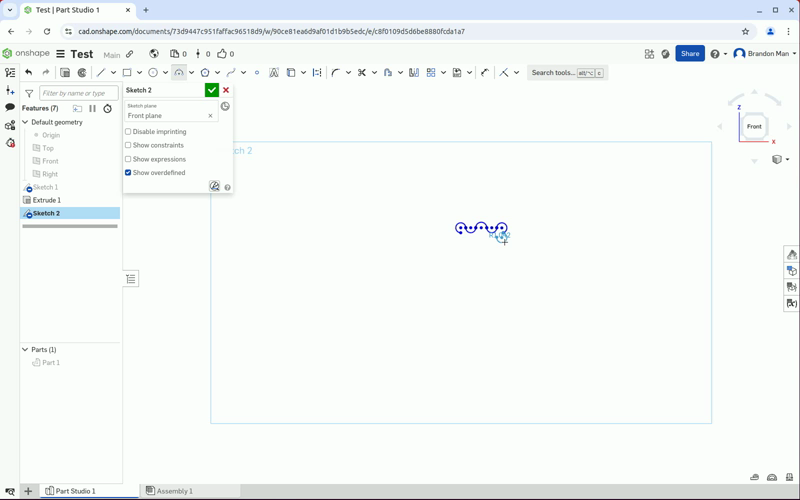
mouse_move(496, 237)
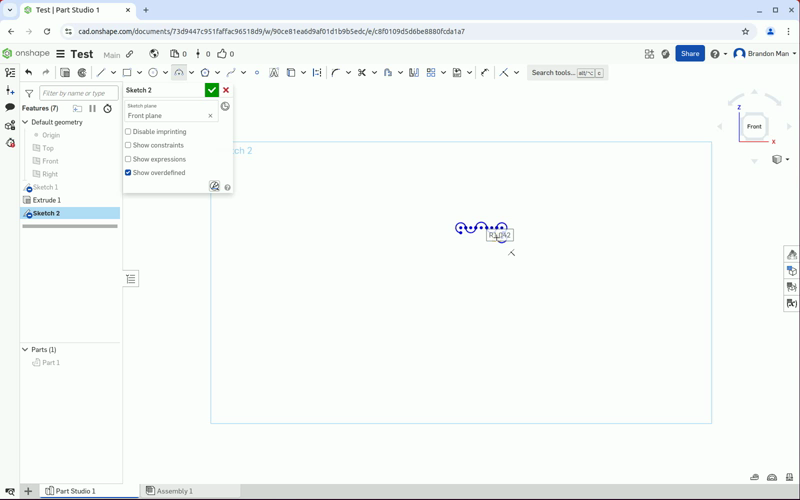
click(496, 237)
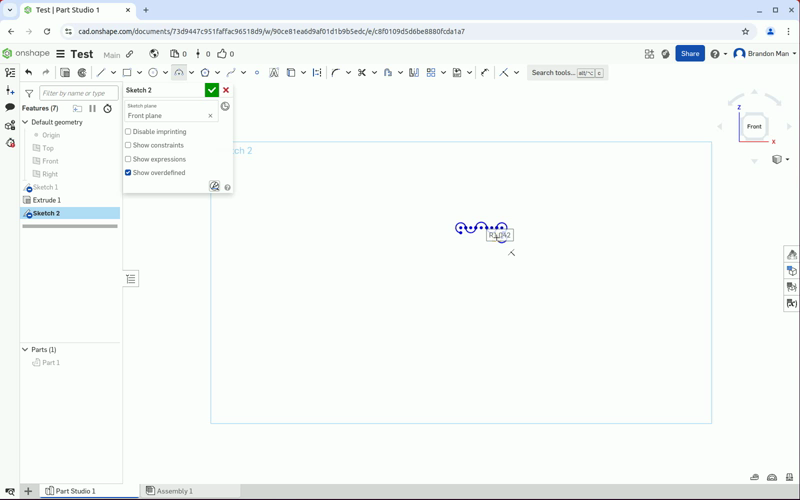
key_down(shift)
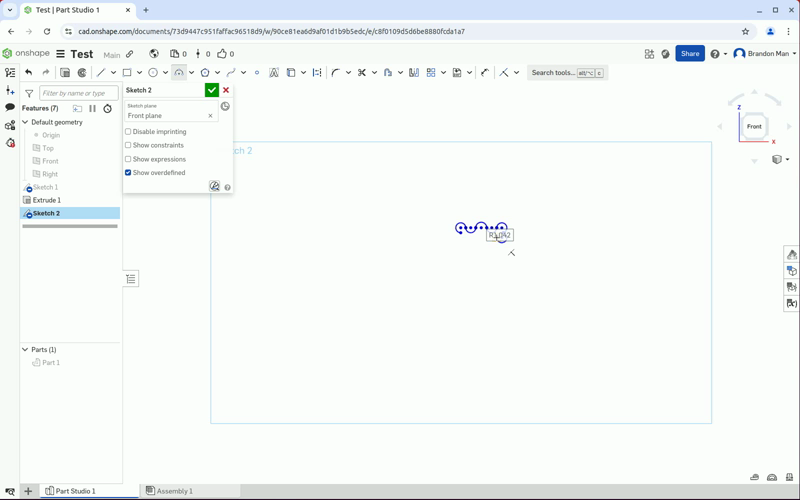
mouse_move(486, 237)
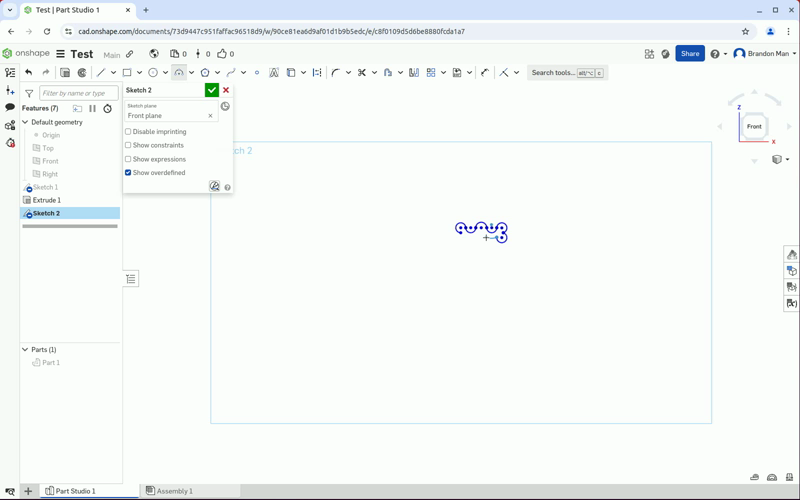
click(486, 237)
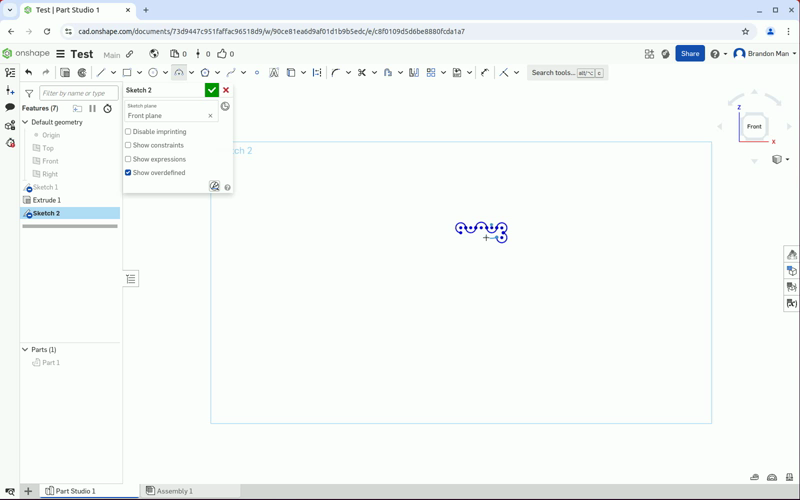
mouse_move(491, 242)
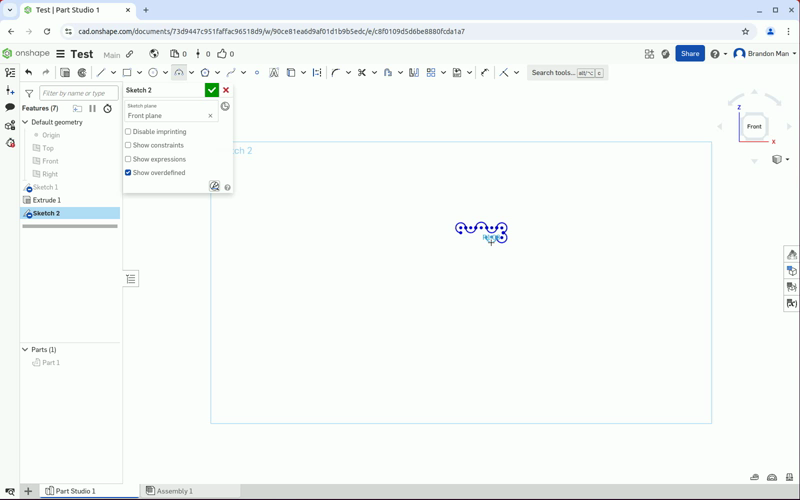
click(491, 242)
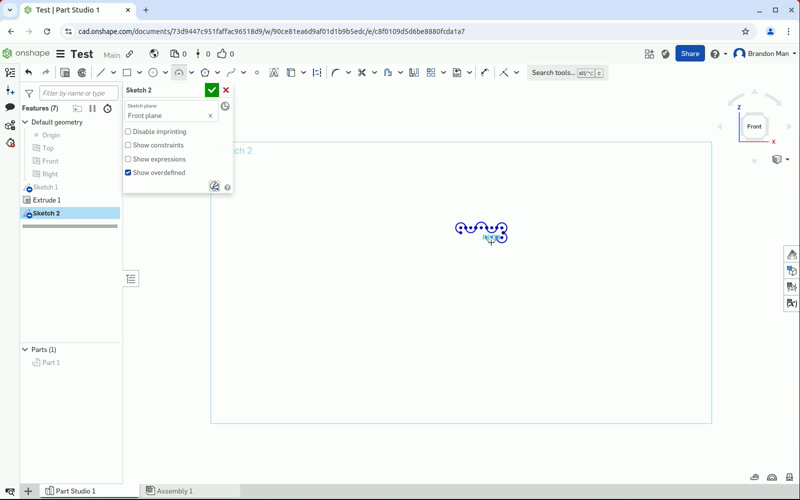
key_up(shift)
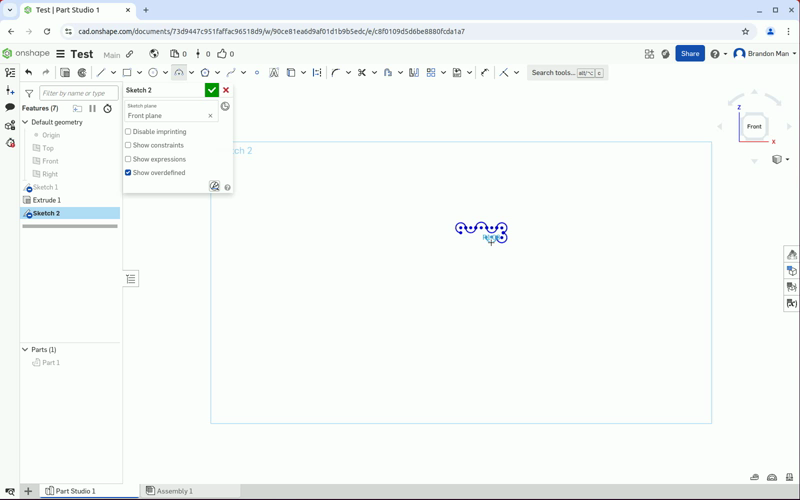
mouse_move(486, 237)
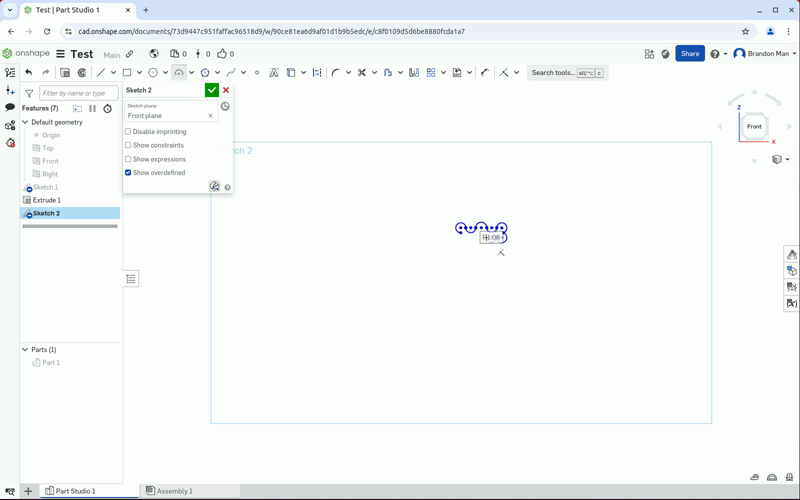
click(486, 237)
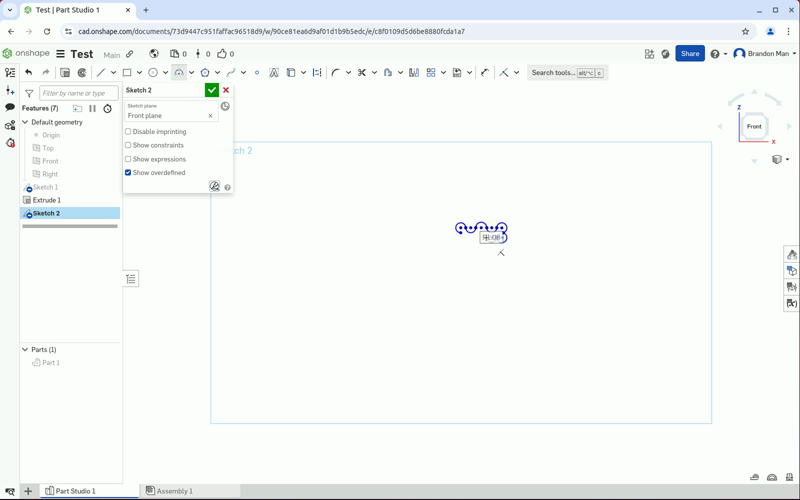
key_down(shift)
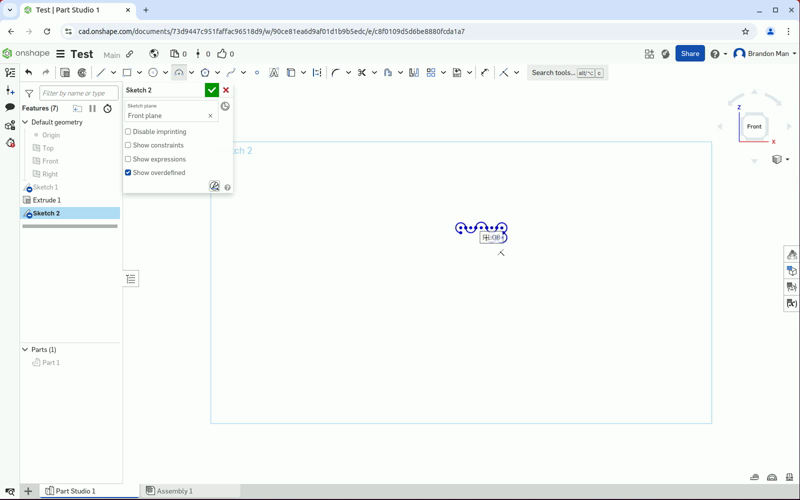
mouse_move(476, 237)
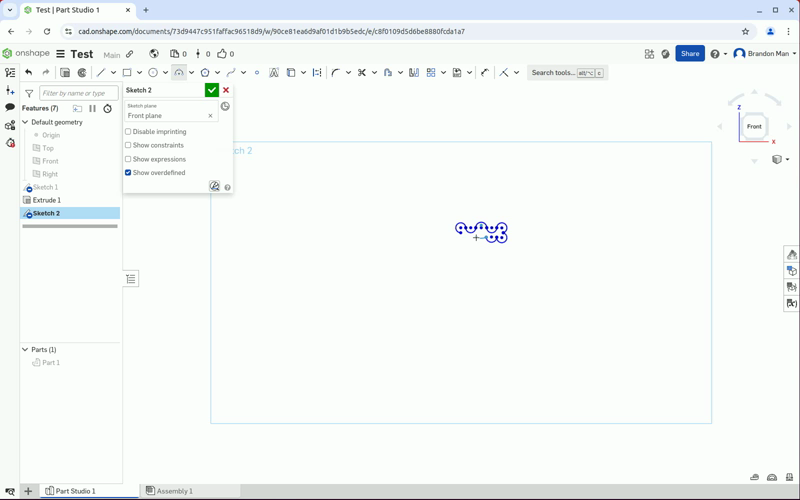
click(476, 237)
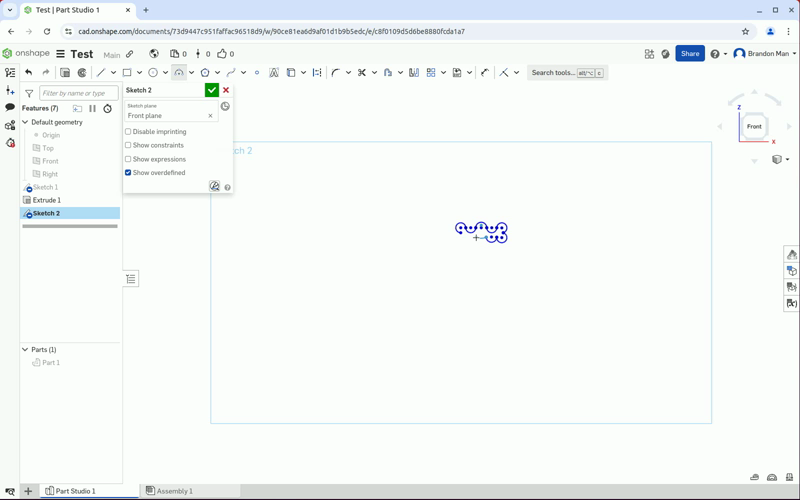
mouse_move(481, 242)
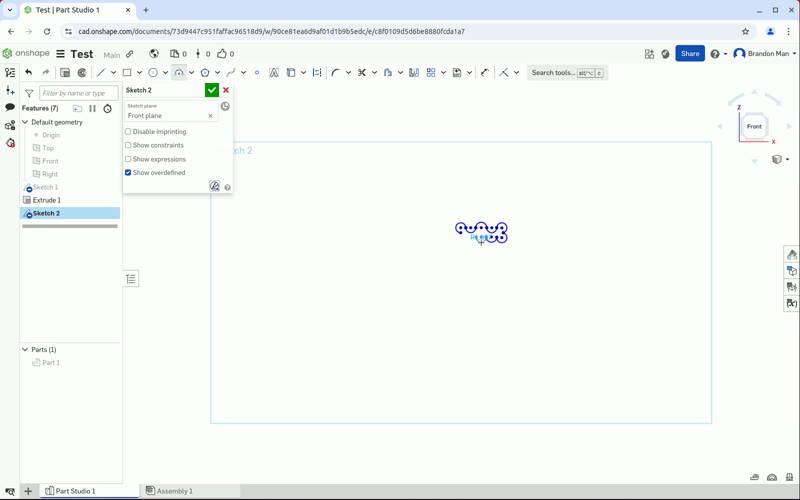
click(481, 242)
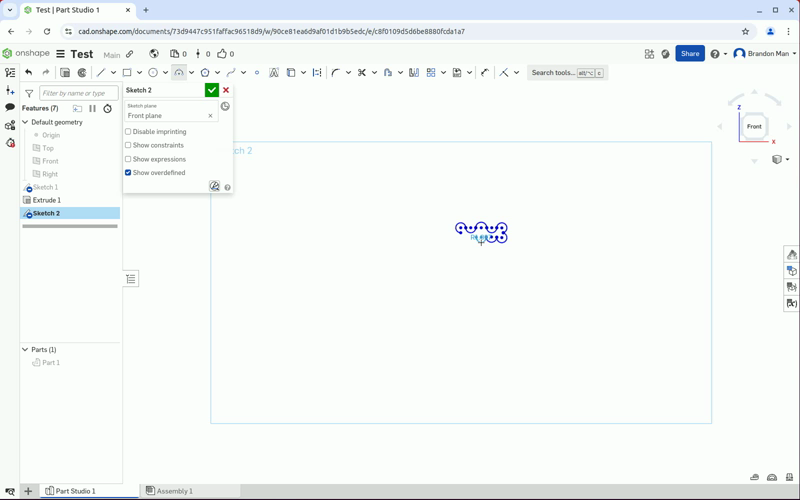
key_up(shift)
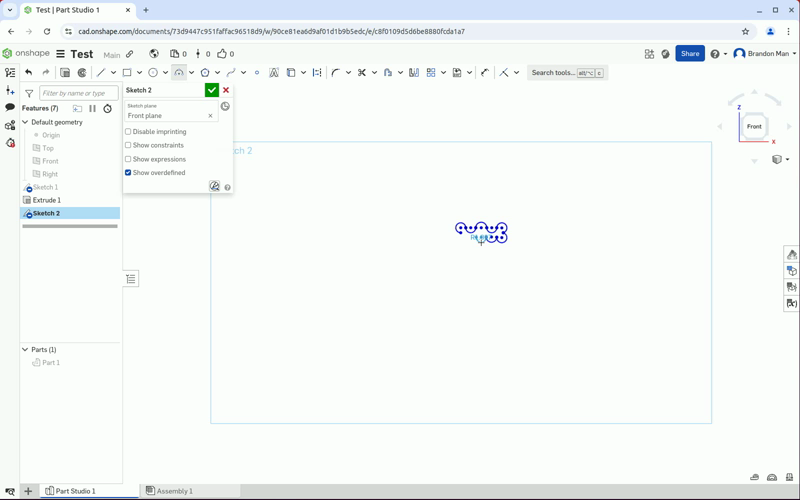
mouse_move(476, 237)
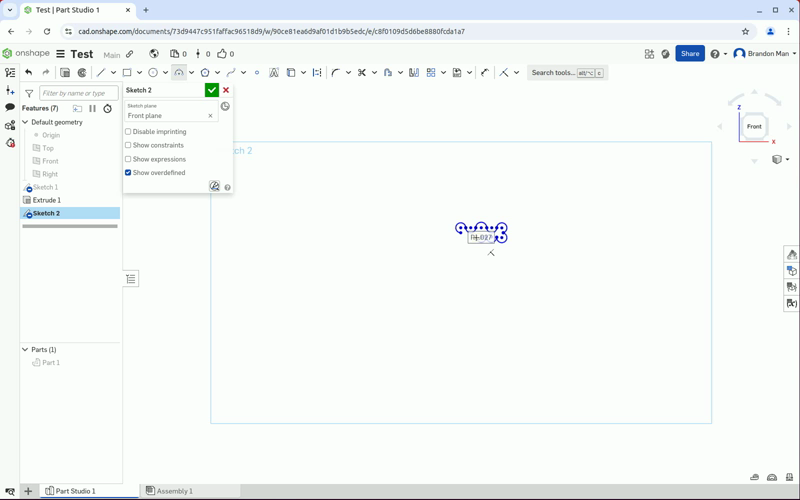
click(476, 237)
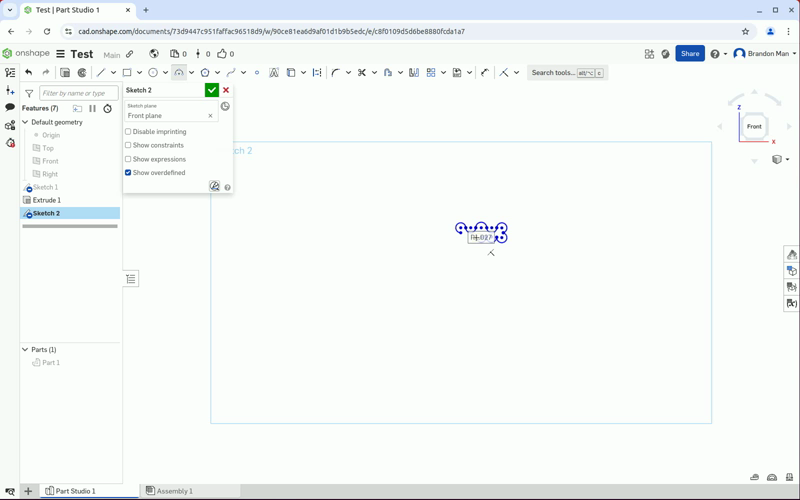
key_down(shift)
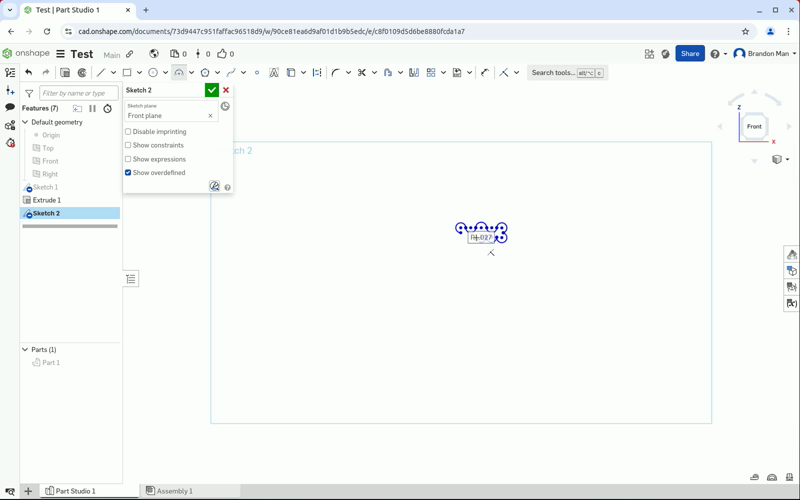
mouse_move(465, 237)
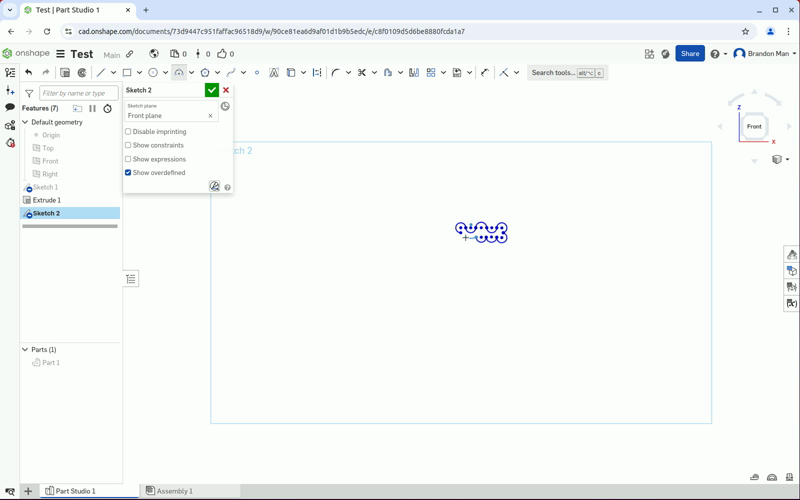
click(465, 237)
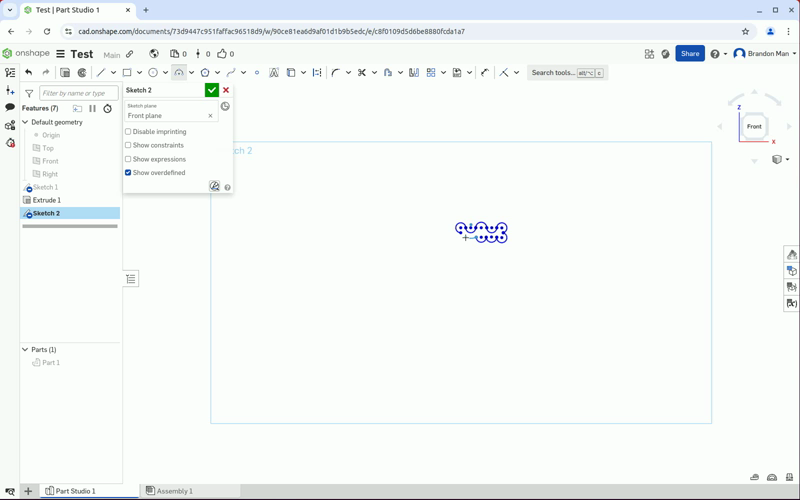
mouse_move(470, 242)
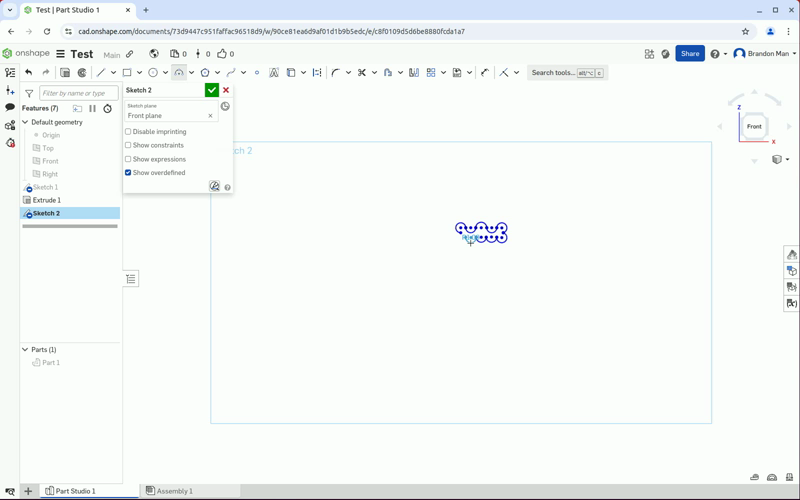
click(470, 242)
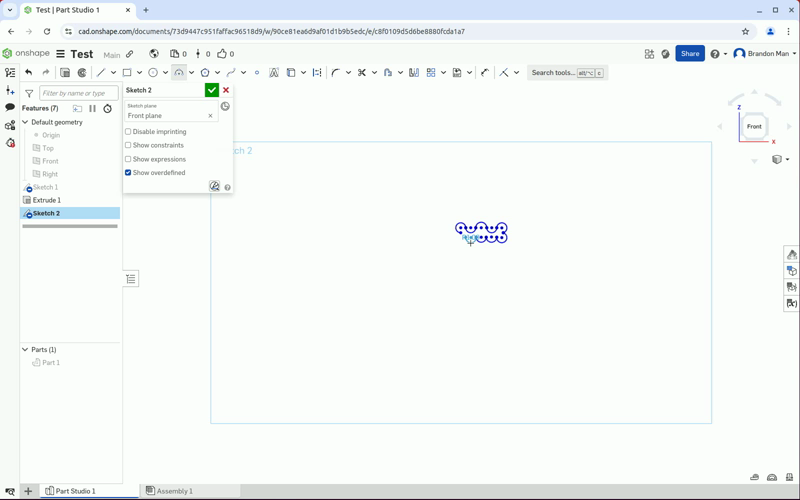
key_up(shift)
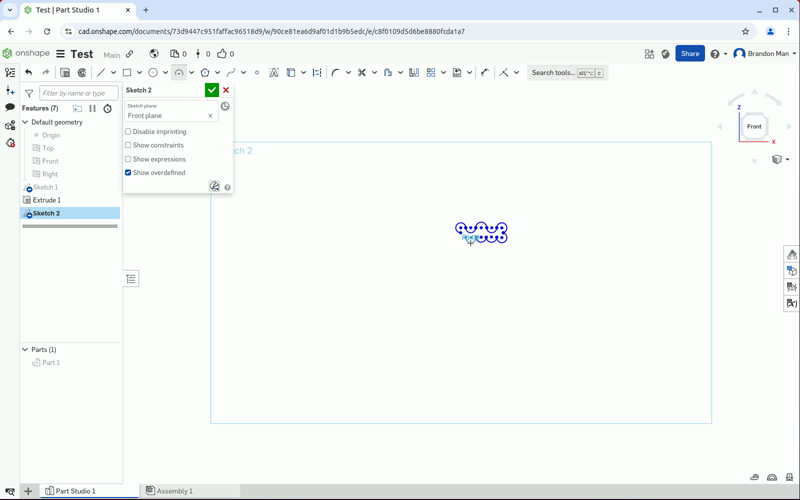
mouse_move(465, 237)
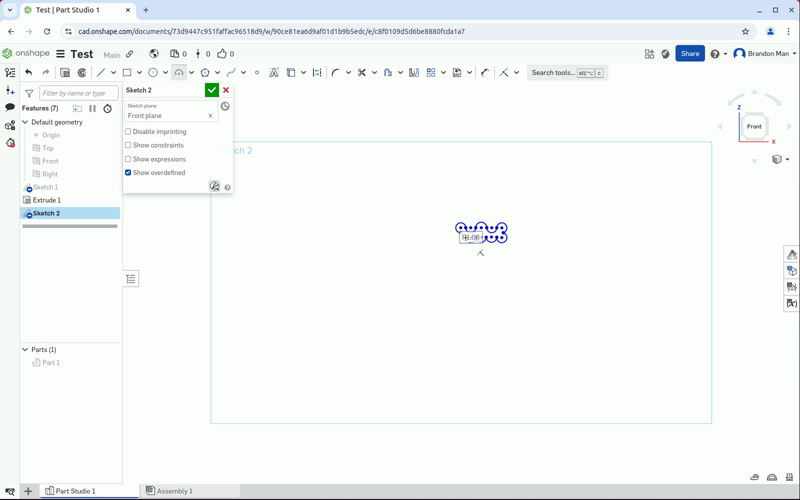
click(465, 237)
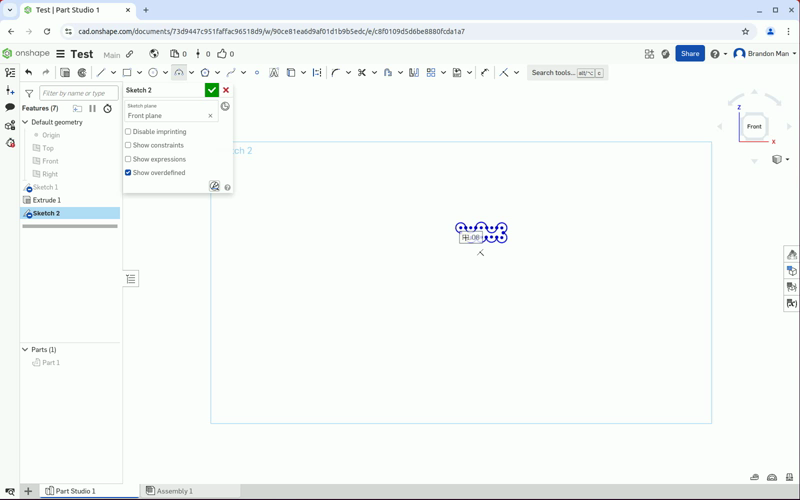
mouse_move(460, 232)
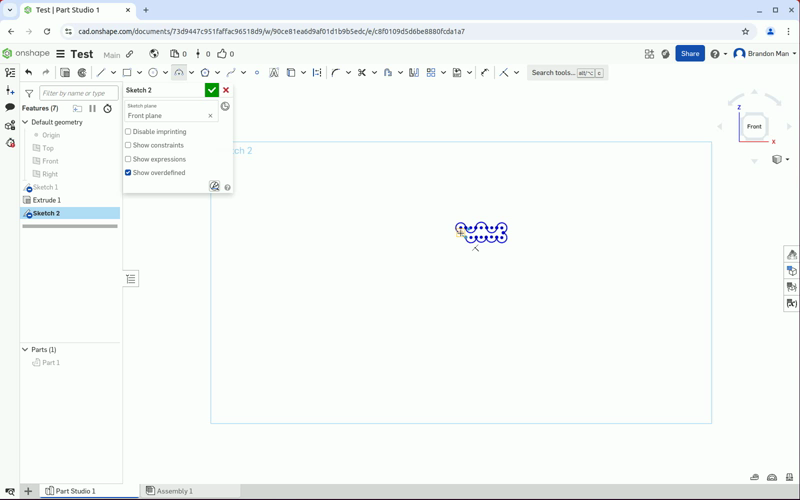
scroll(6)
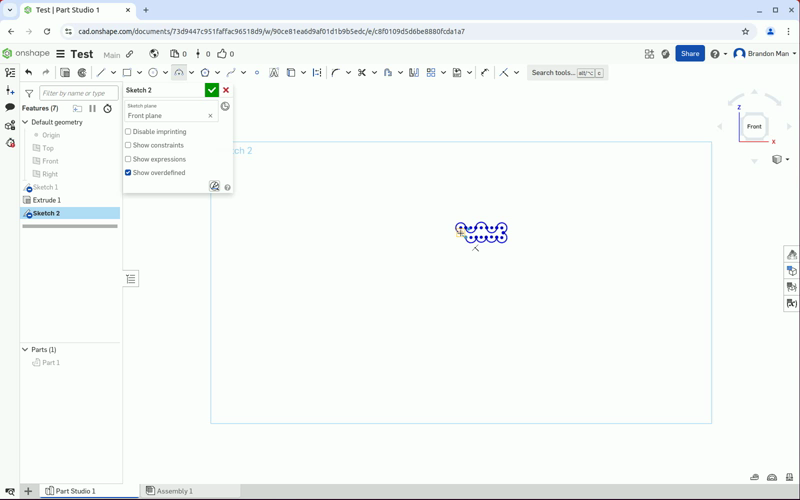
scroll(6)
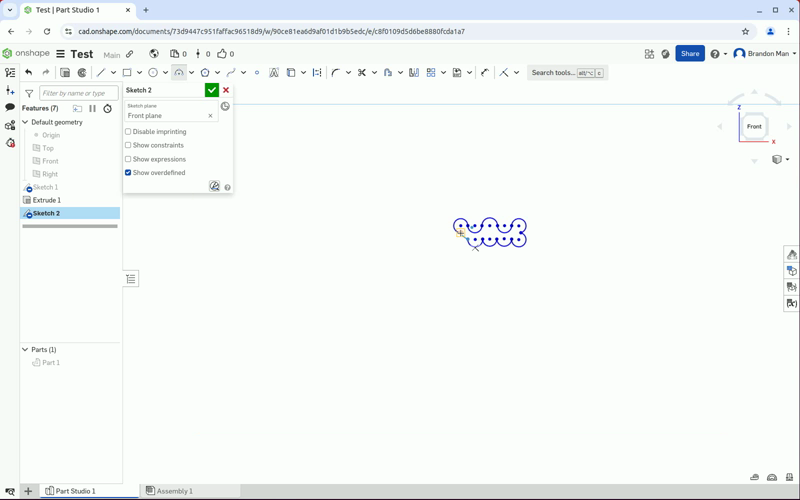
scroll(6)
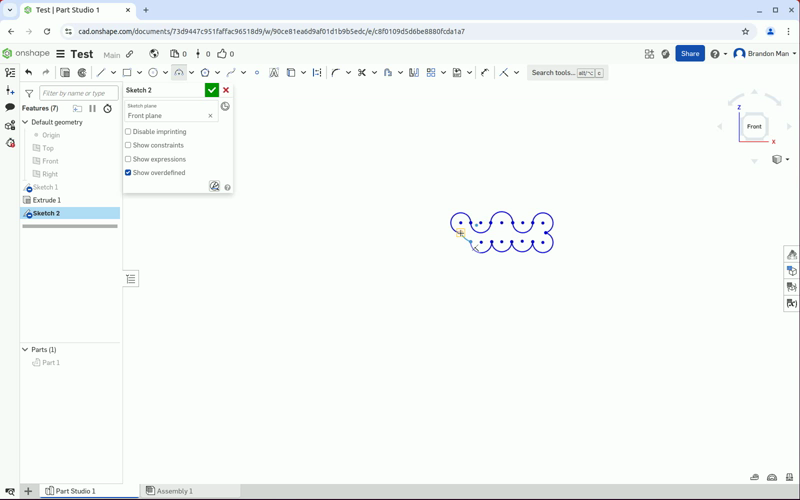
scroll(6)
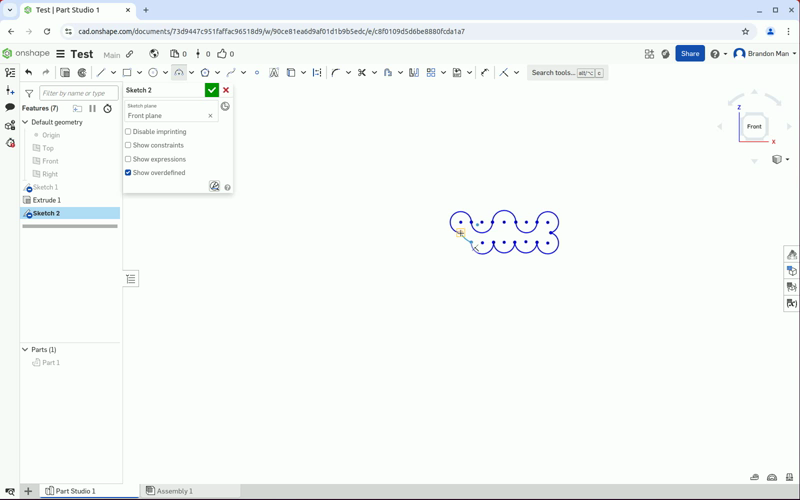
scroll(6)
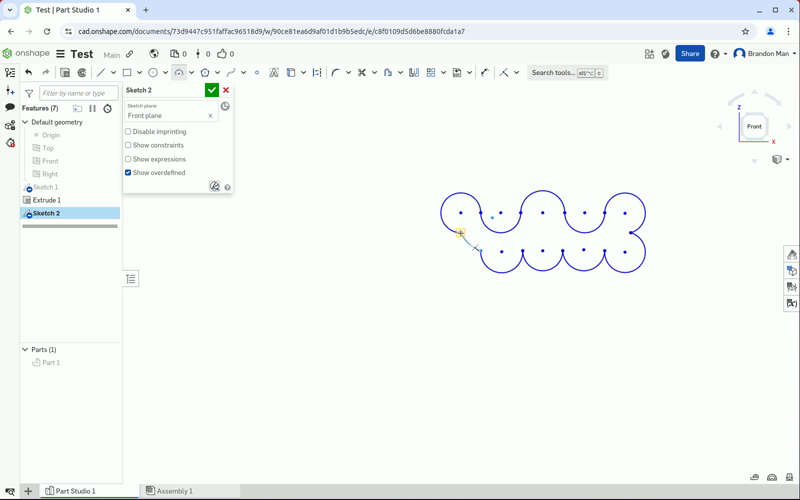
scroll(6)
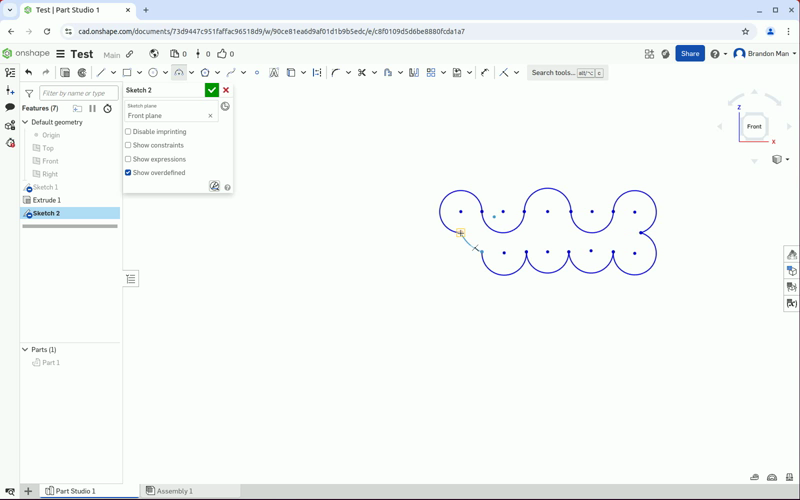
scroll(6)
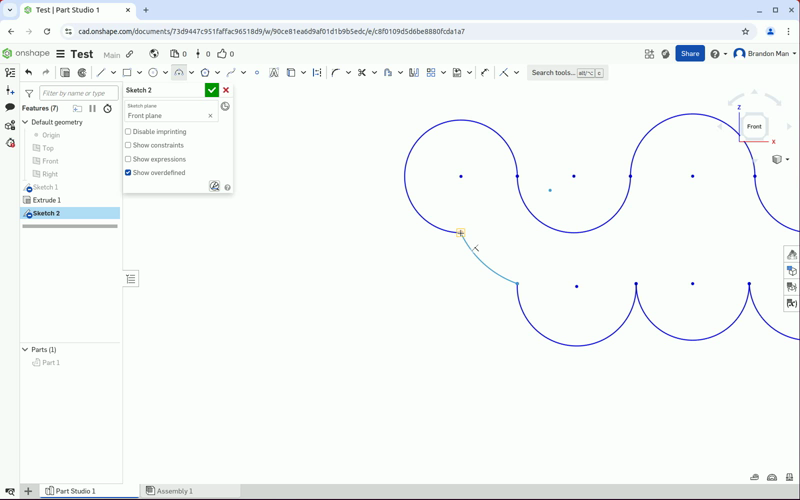
click(460, 232)
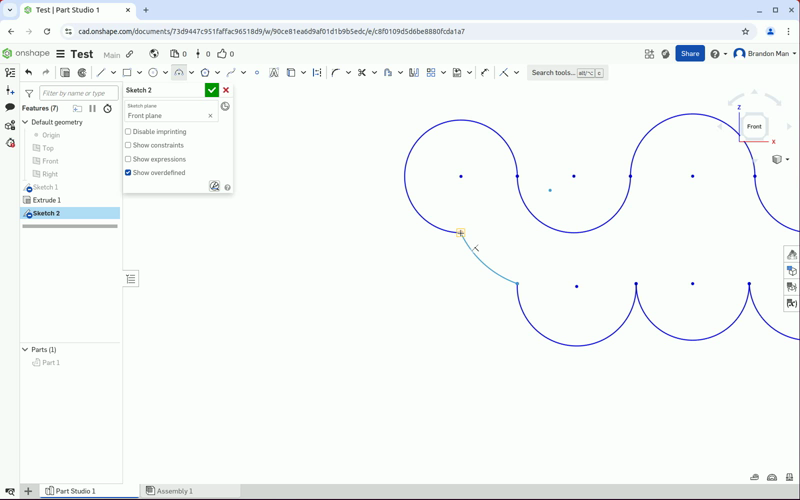
scroll(-6)
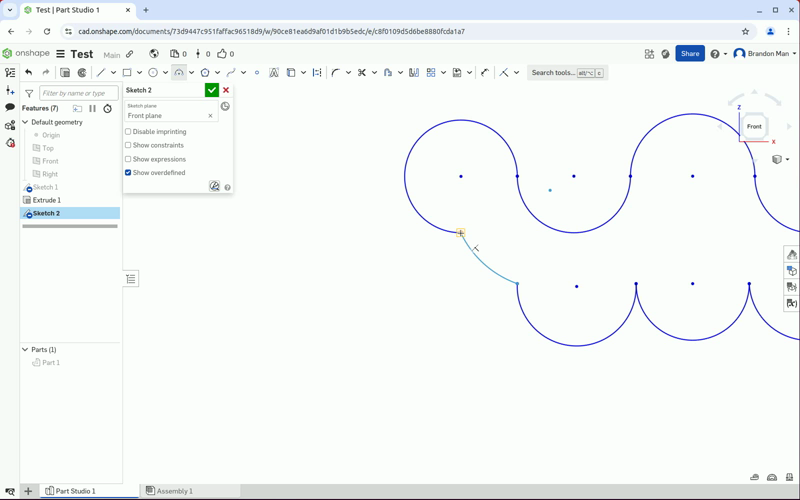
scroll(-6)
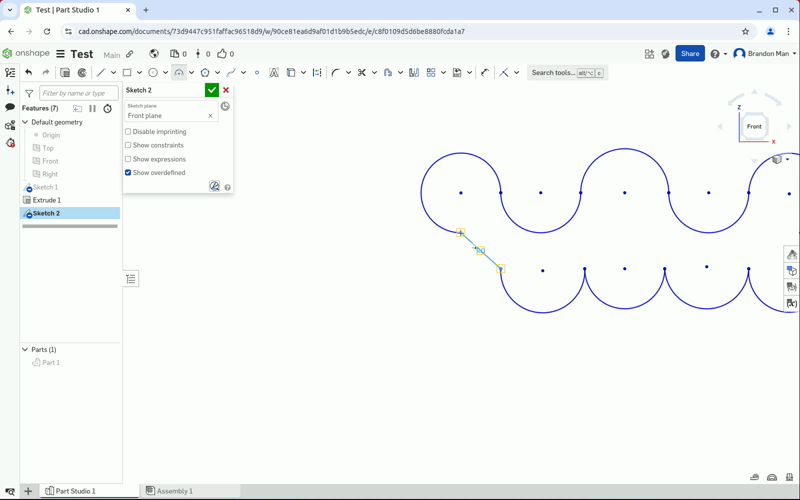
scroll(-6)
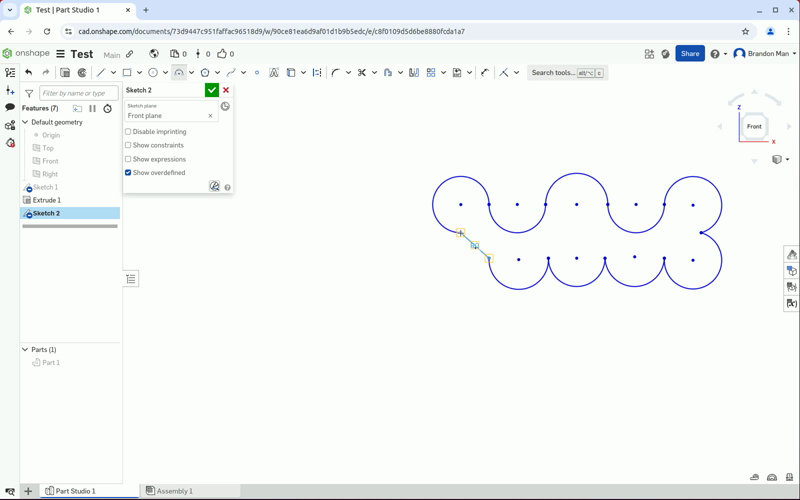
scroll(-6)
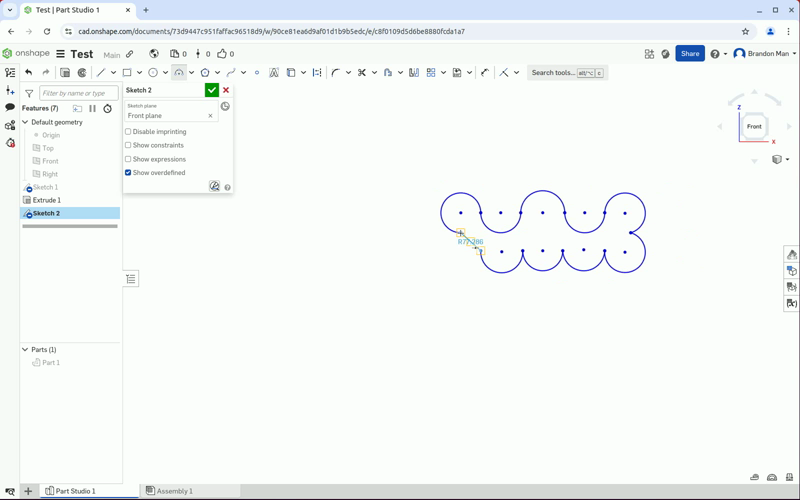
scroll(-6)
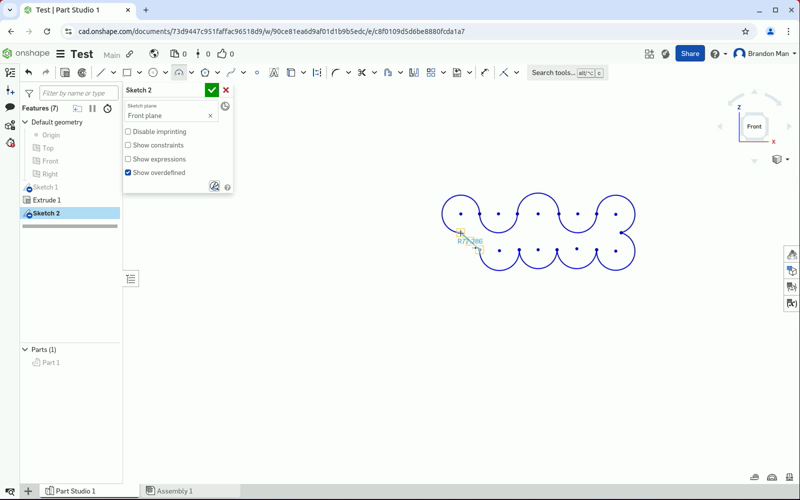
scroll(-6)
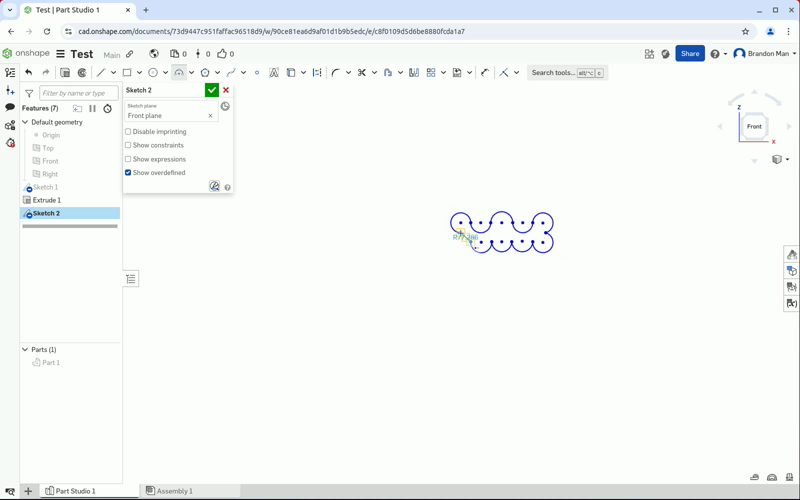
scroll(-6)
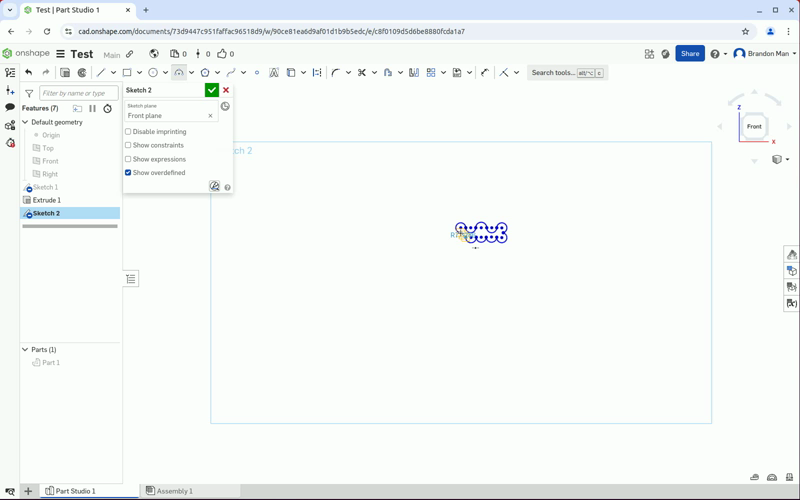
key_down(shift)
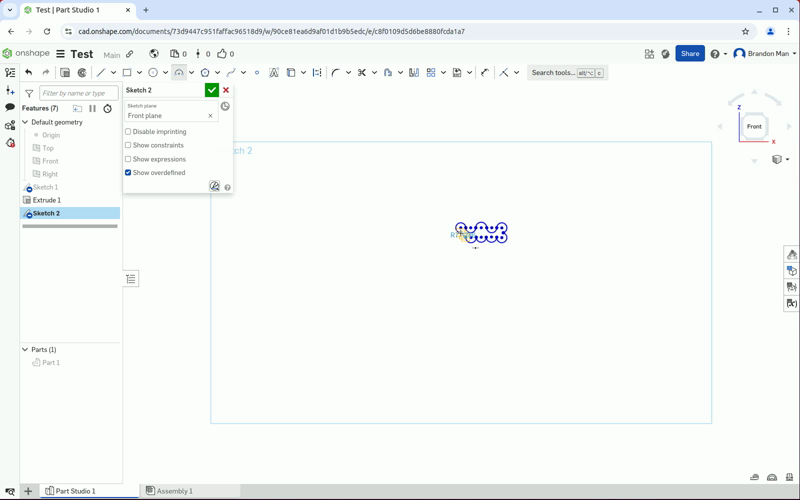
mouse_move(457, 240)
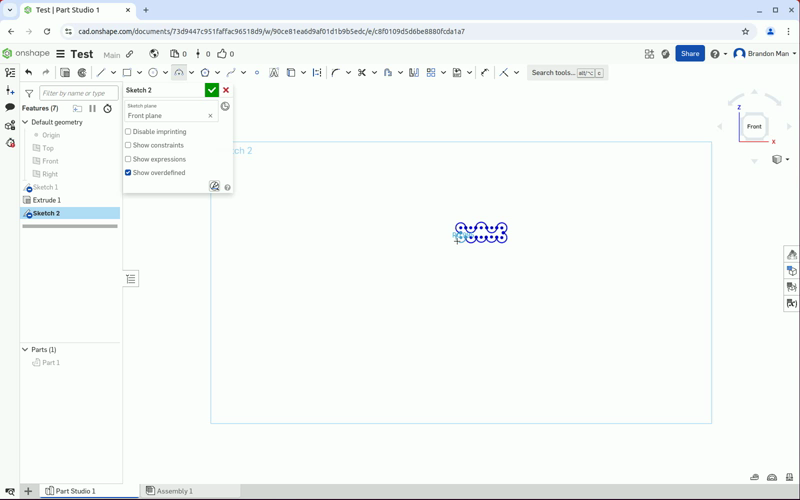
scroll(6)
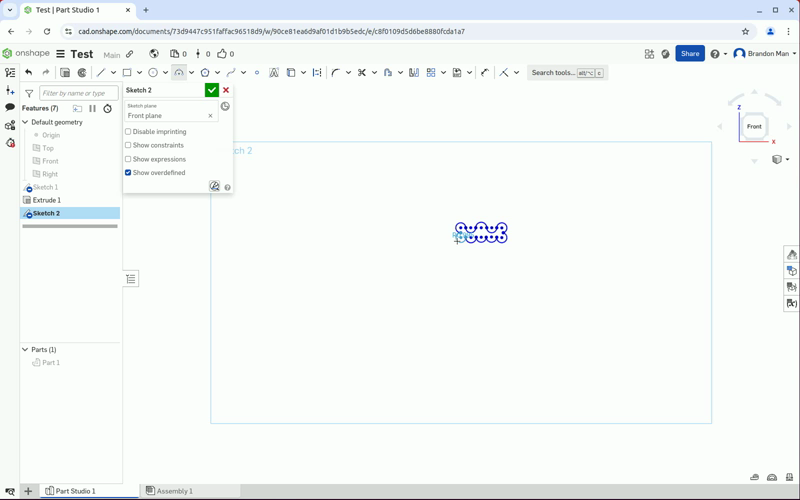
scroll(6)
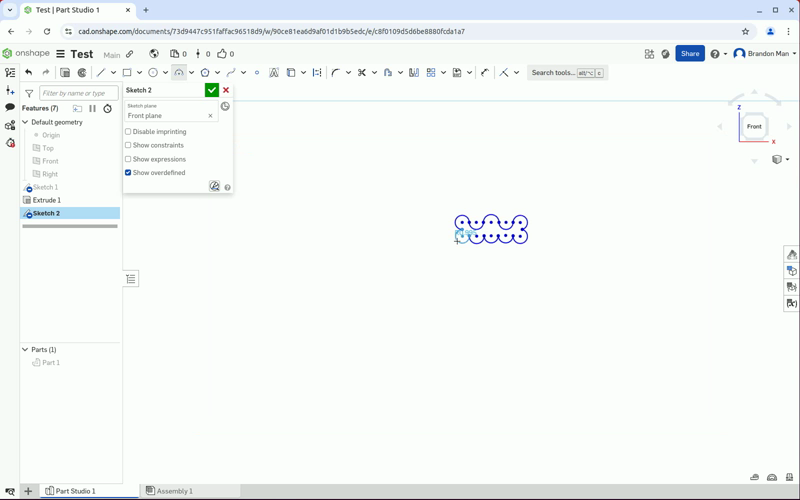
scroll(6)
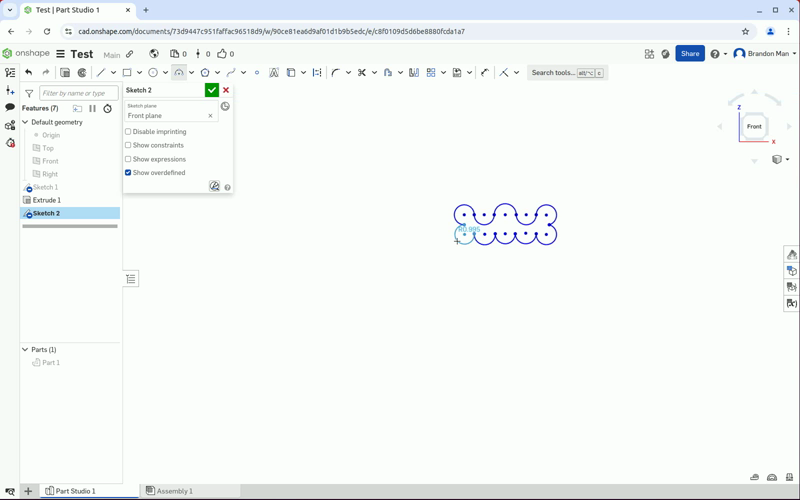
scroll(6)
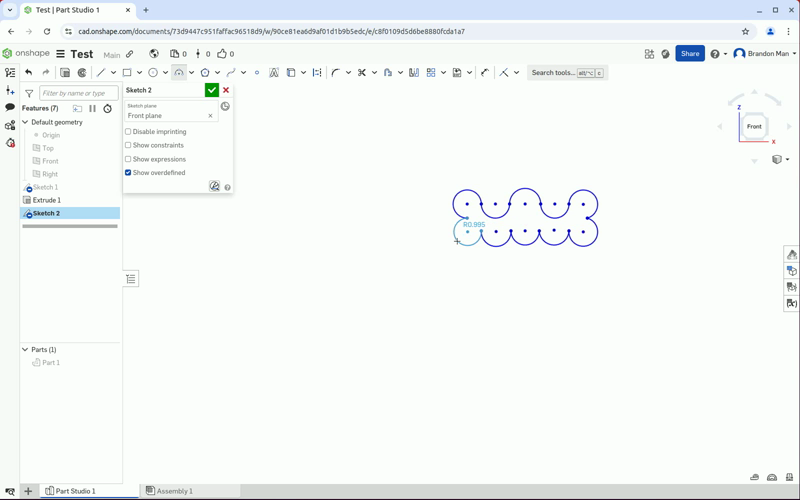
scroll(6)
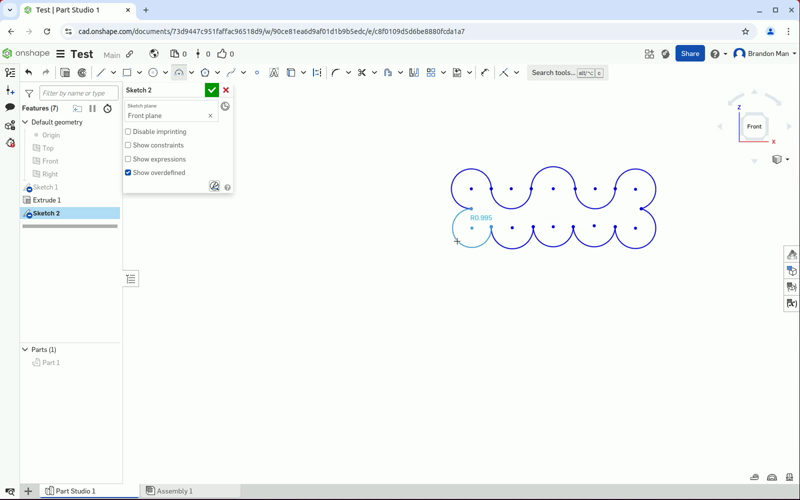
scroll(6)
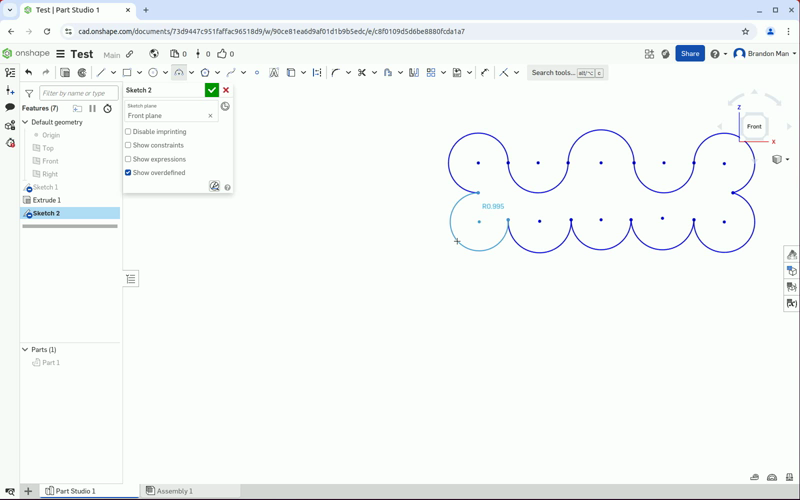
scroll(6)
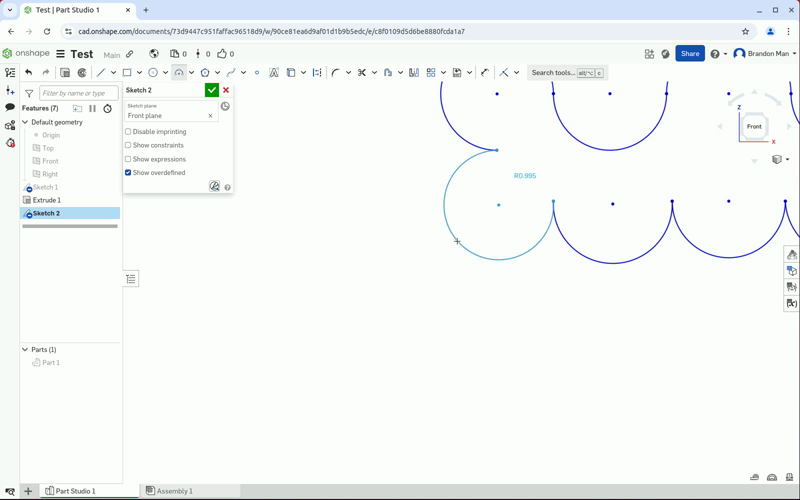
click(457, 240)
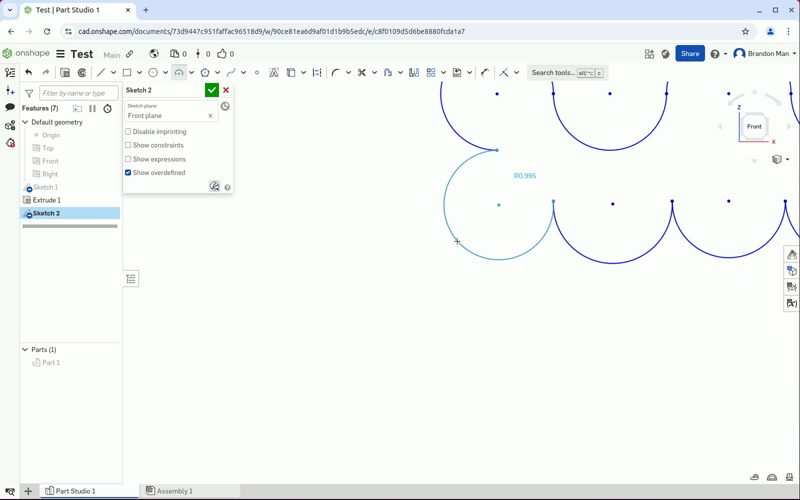
scroll(-6)
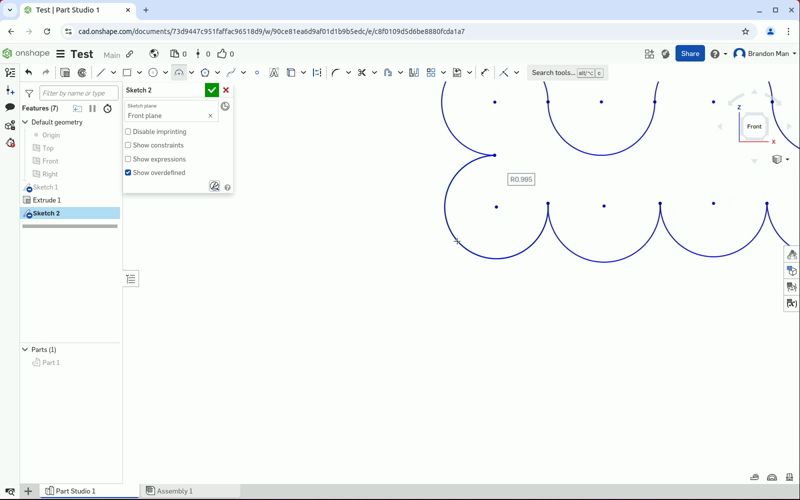
scroll(-6)
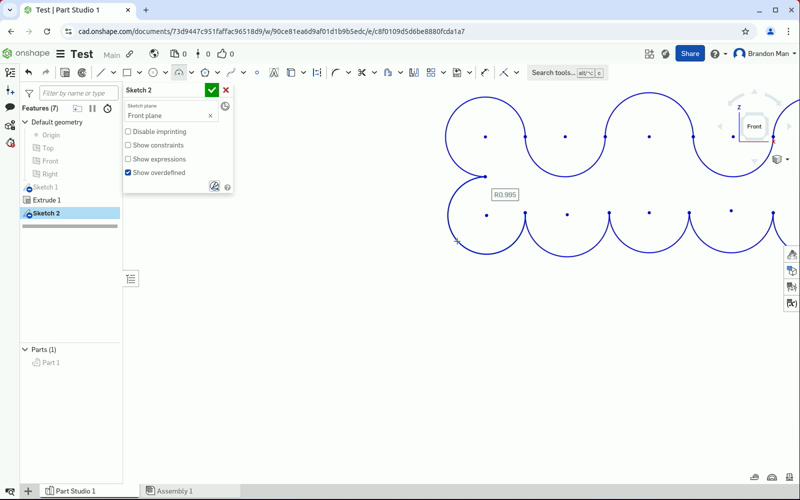
scroll(-6)
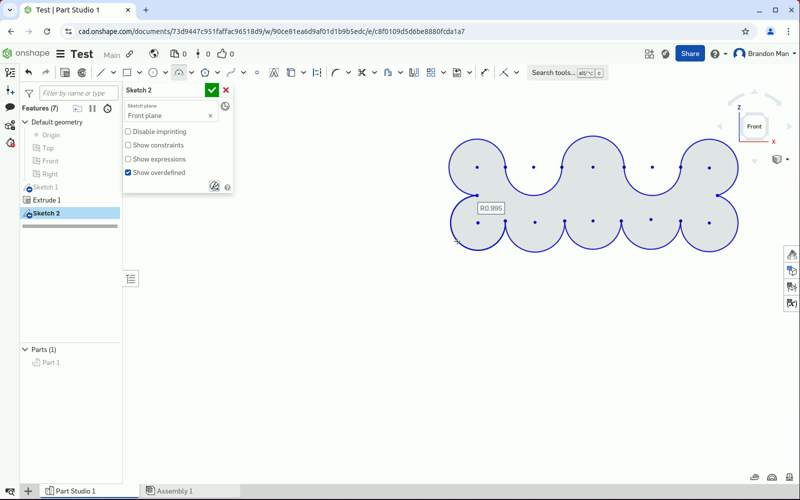
scroll(-6)
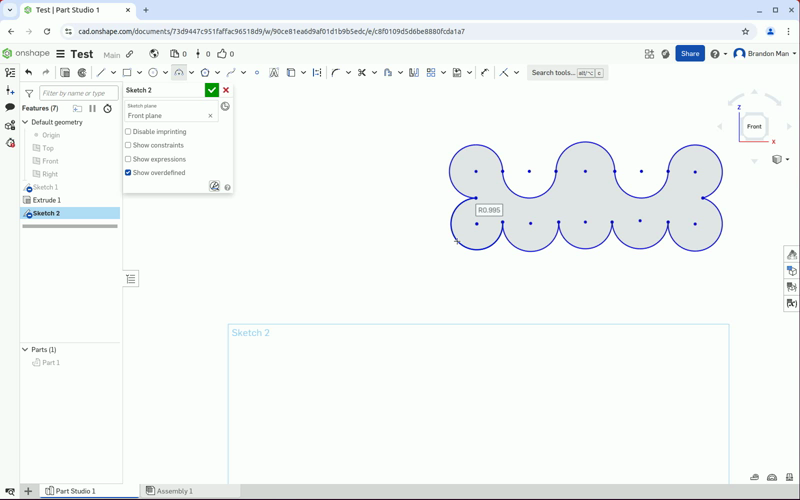
scroll(-6)
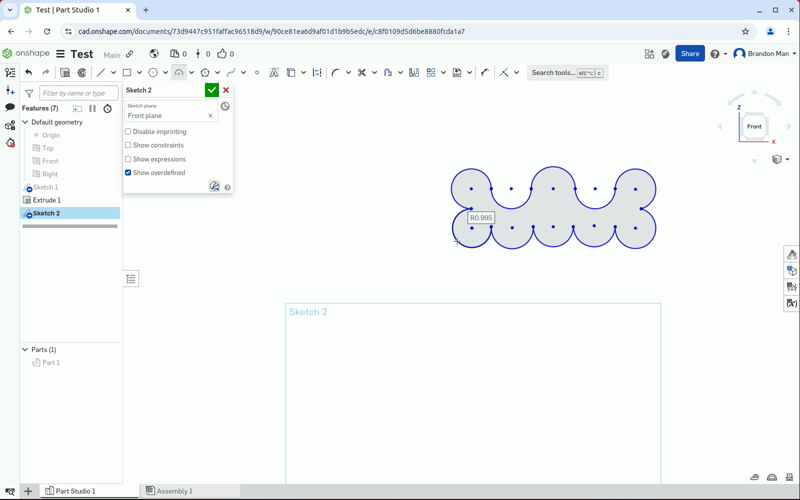
scroll(-6)
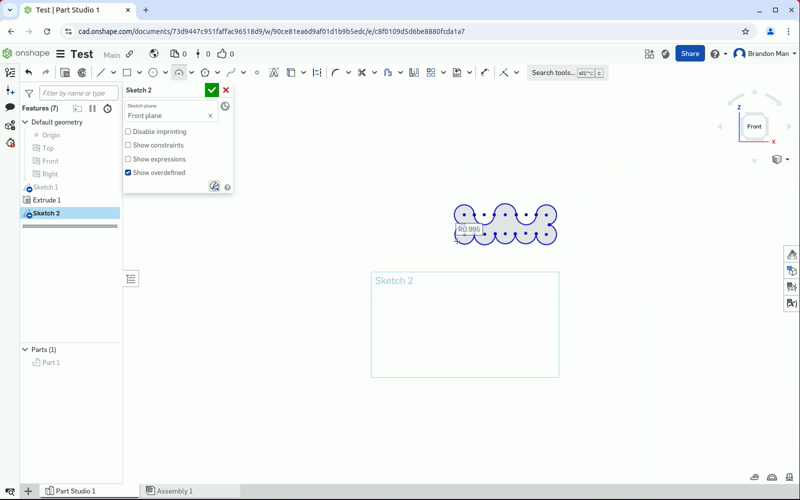
scroll(-6)
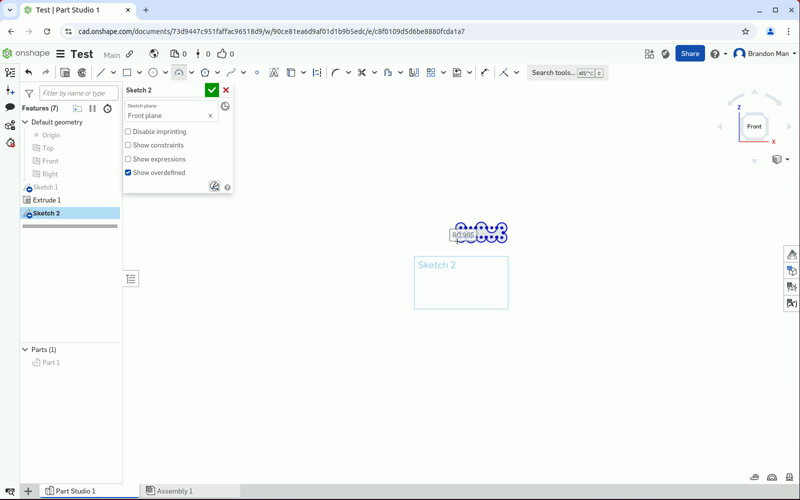
key_up(shift)
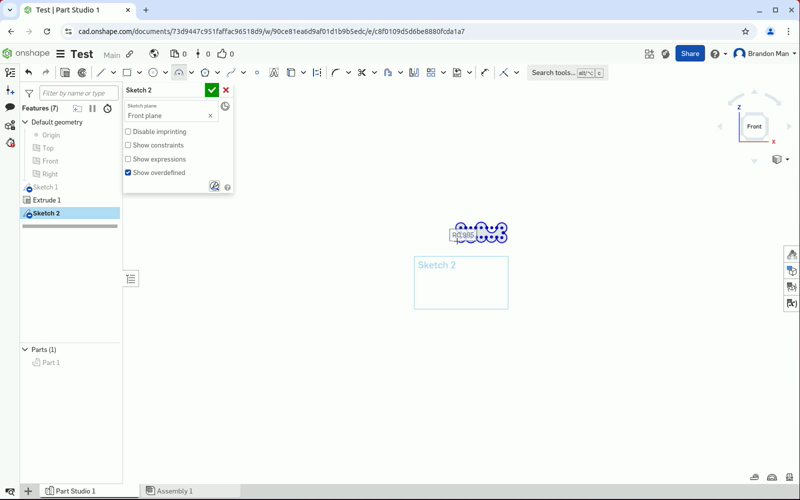
key(esc)
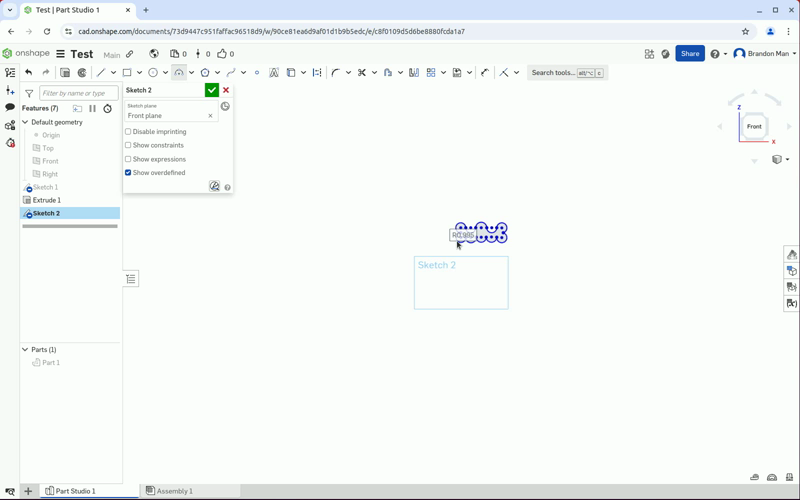
mouse_move(463, 228)
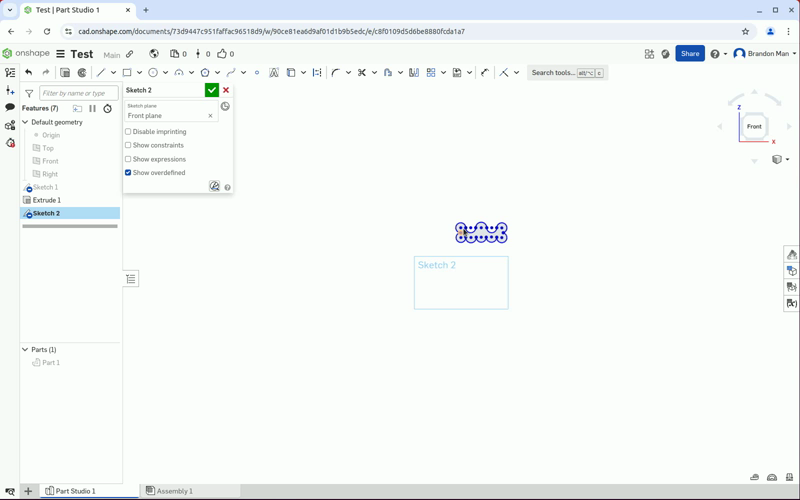
scroll(6)
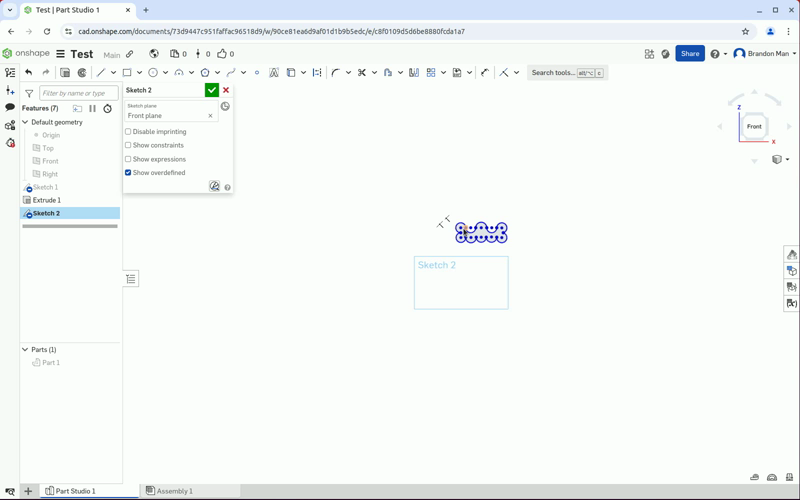
scroll(6)
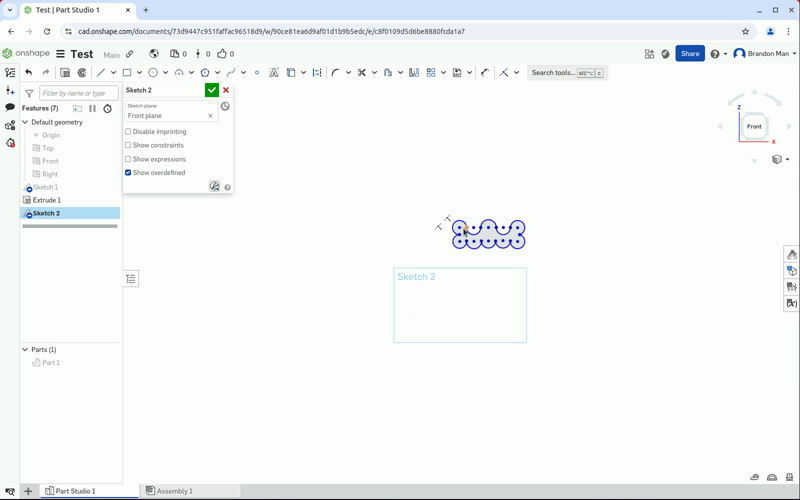
scroll(6)
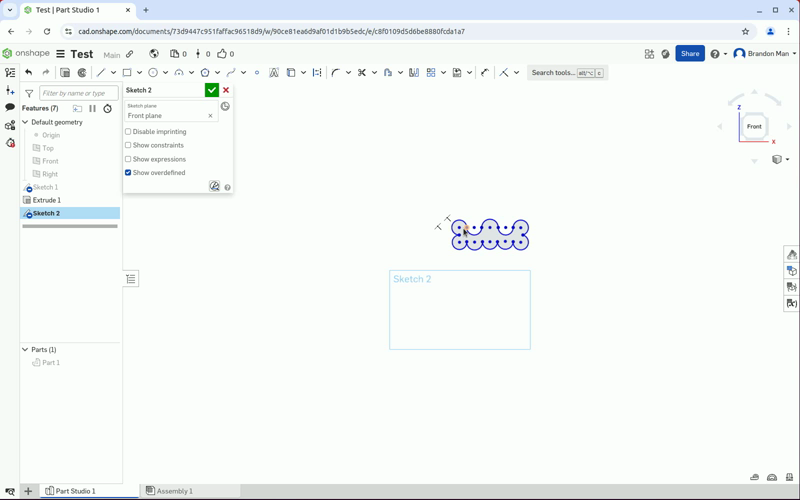
scroll(6)
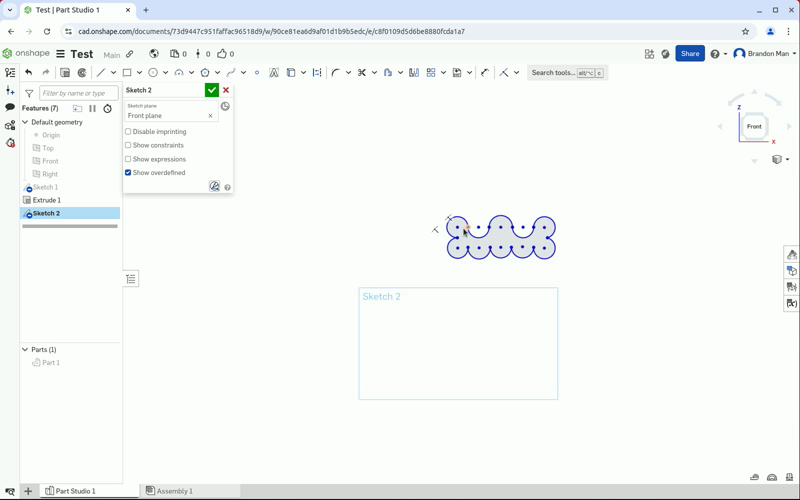
scroll(6)
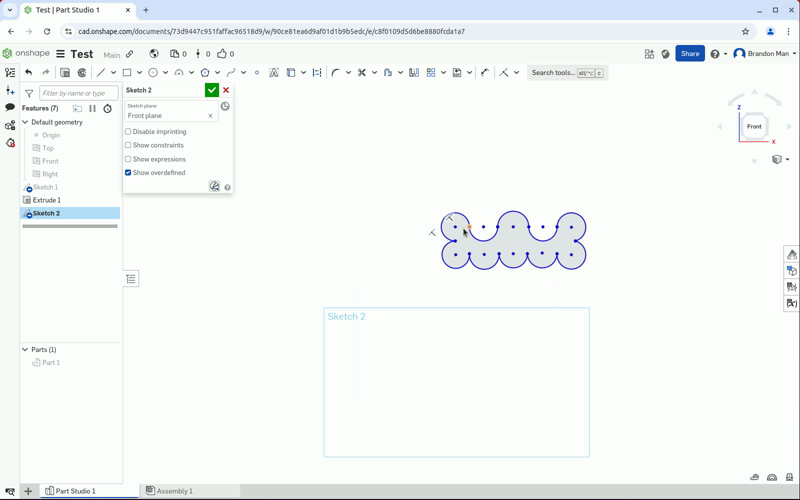
scroll(6)
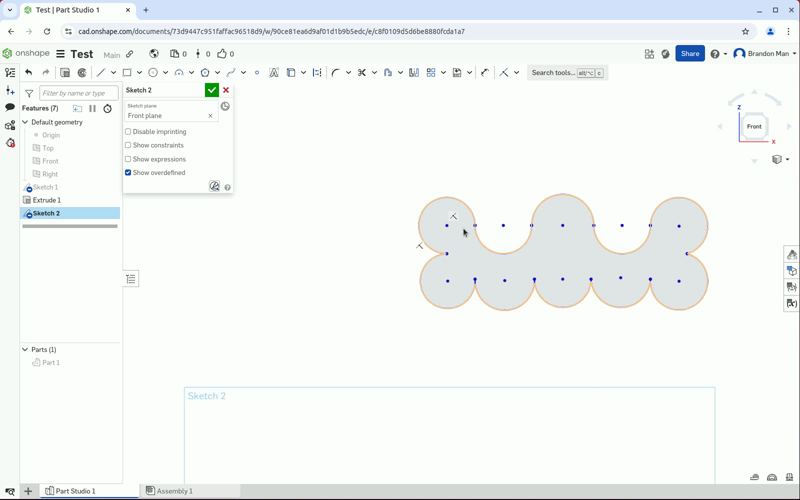
scroll(6)
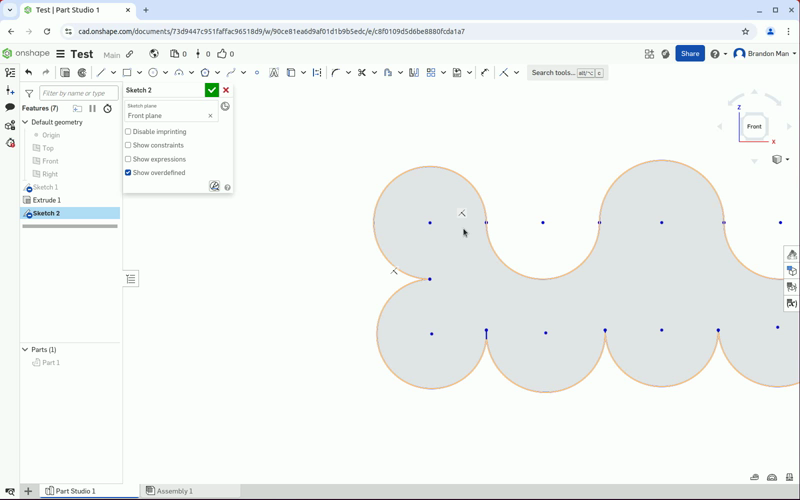
click(463, 228)
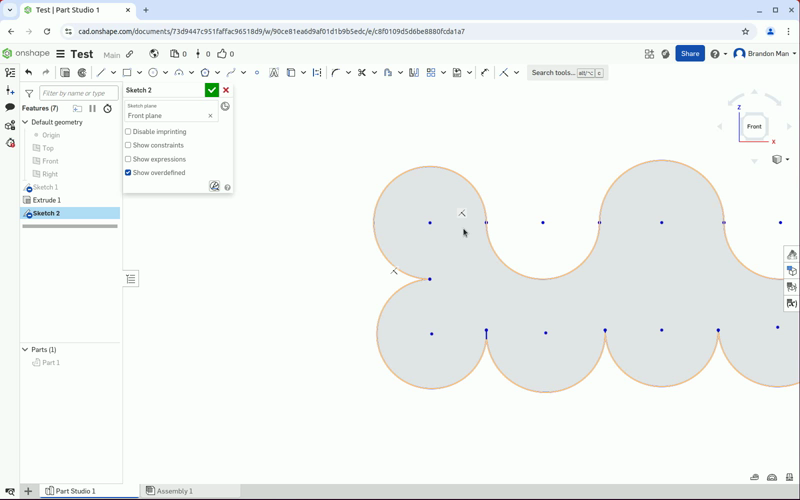
scroll(-6)
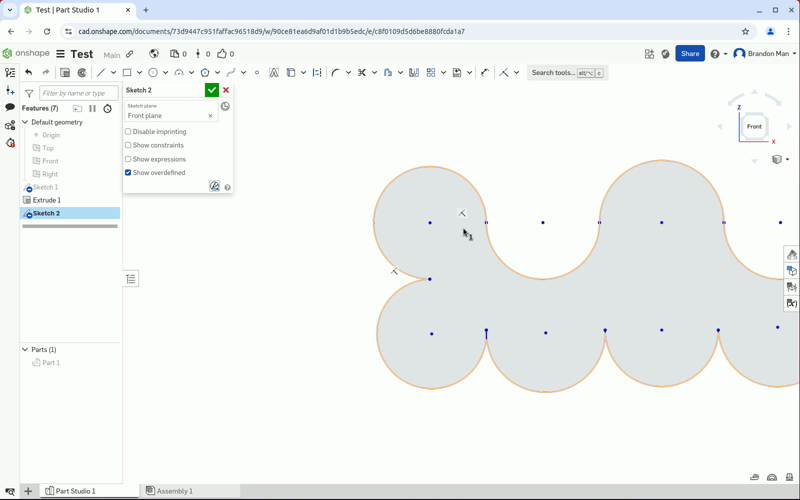
scroll(-6)
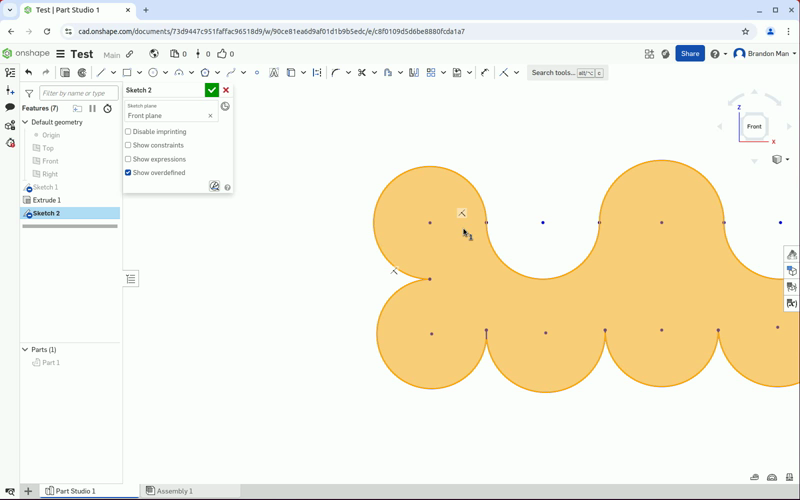
scroll(-6)
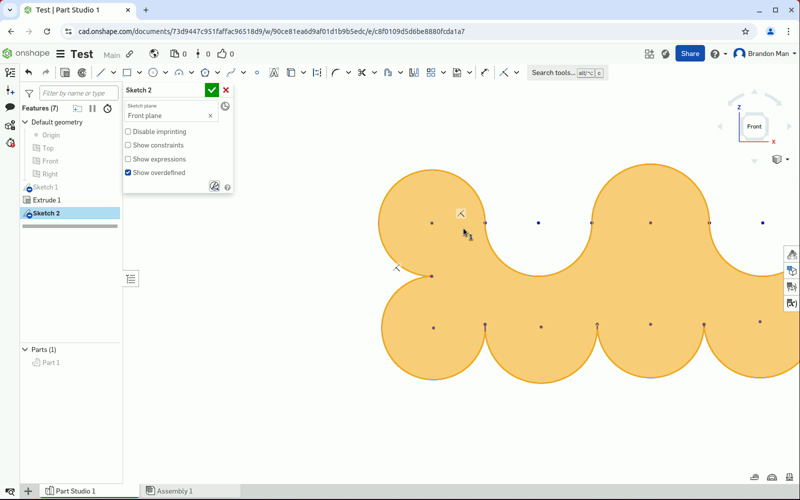
scroll(-6)
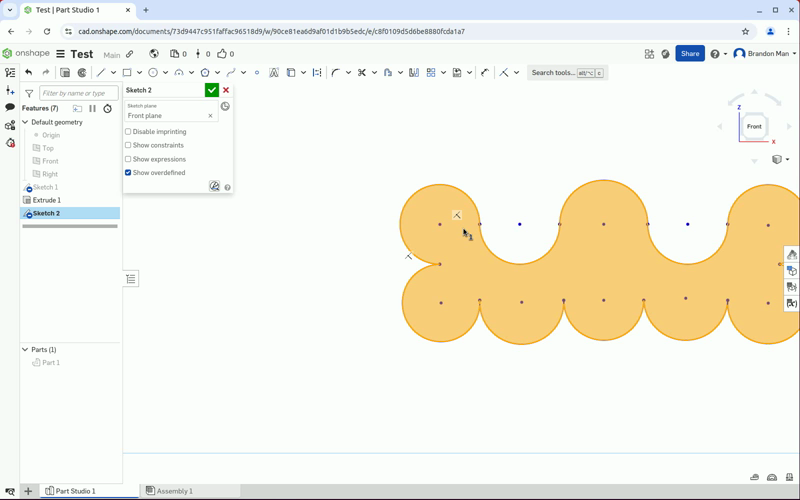
scroll(-6)
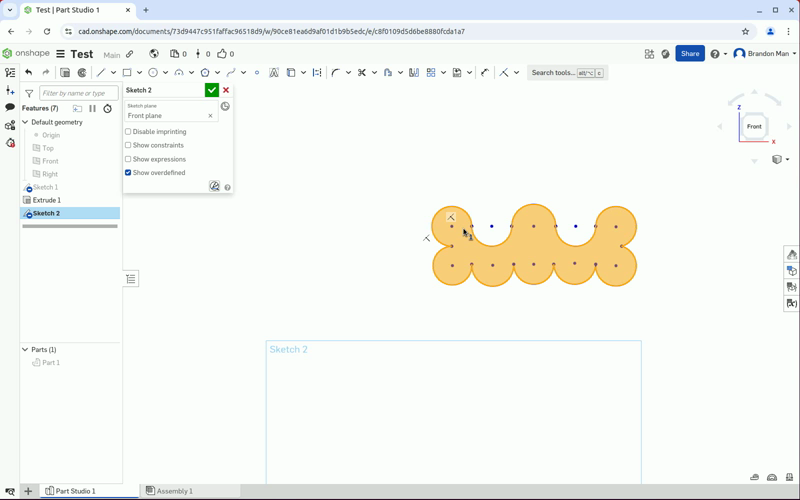
scroll(-6)
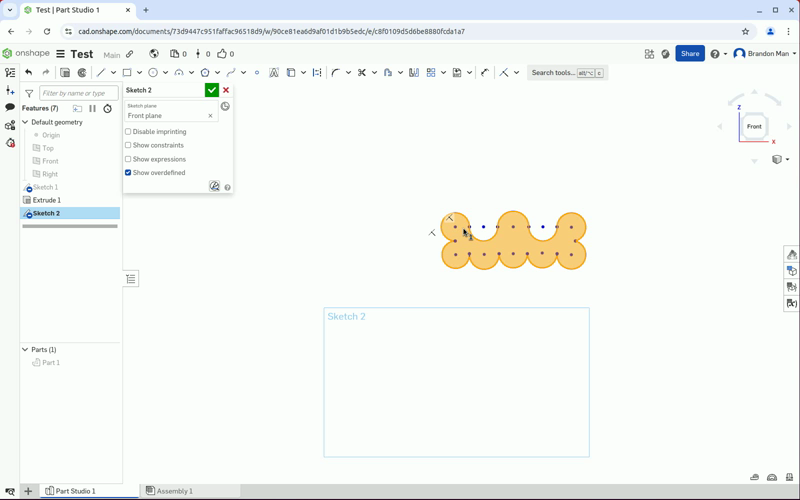
scroll(-6)
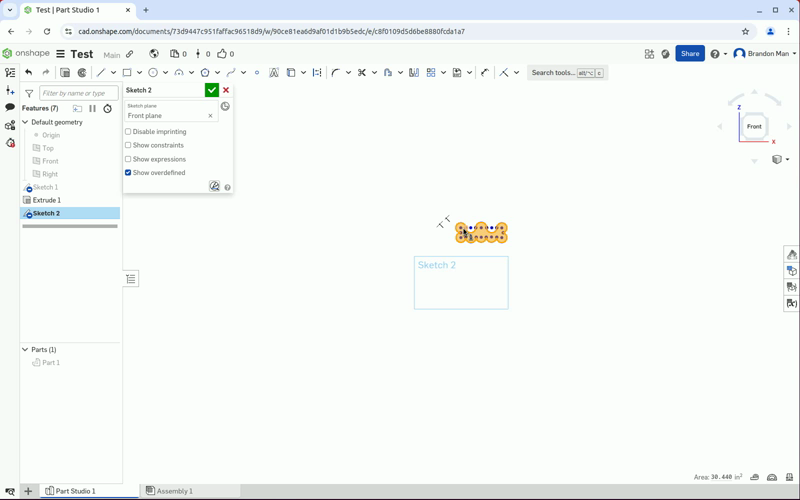
mouse_move(73, 352)
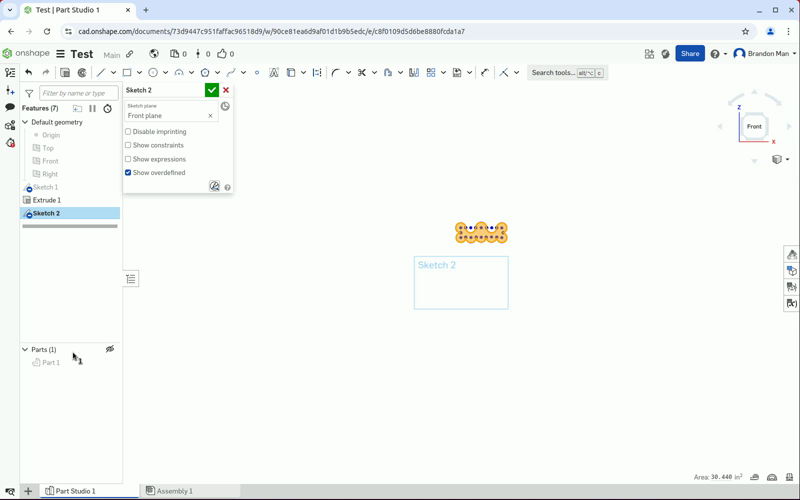
key(shift+y)
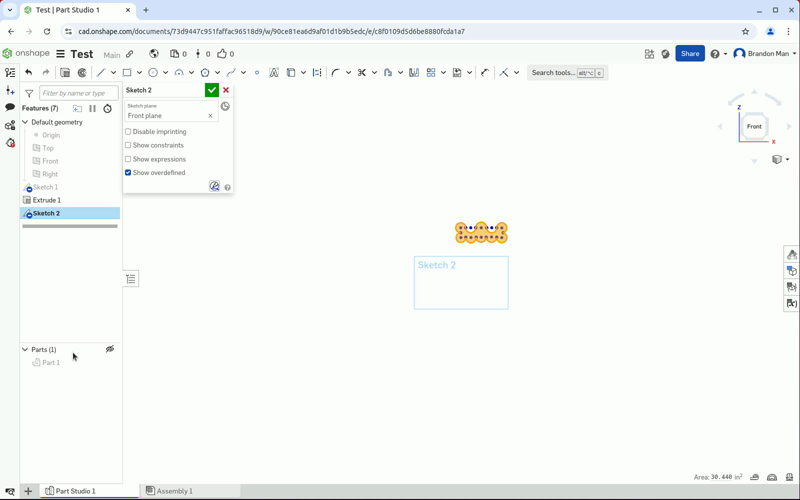
key(shift+e)
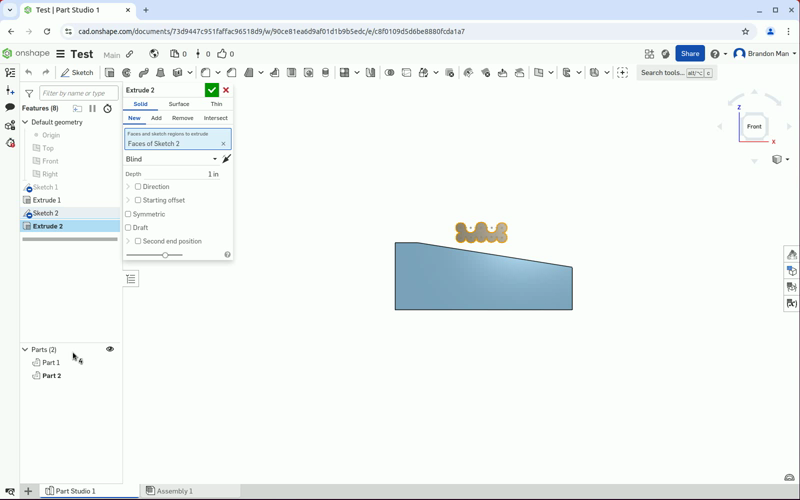
mouse_move(143, 106)
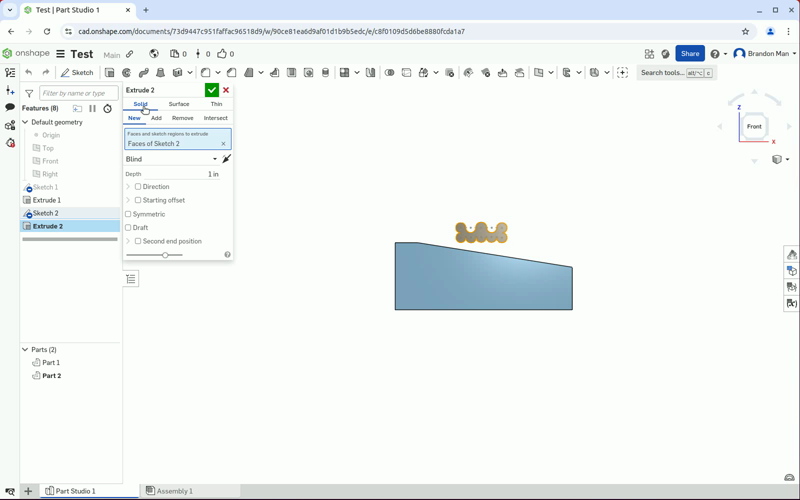
click(143, 106)
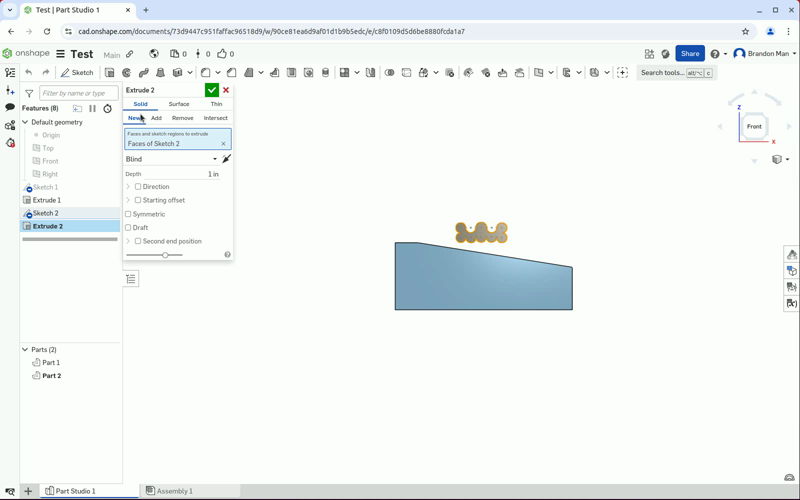
mouse_move(137, 120)
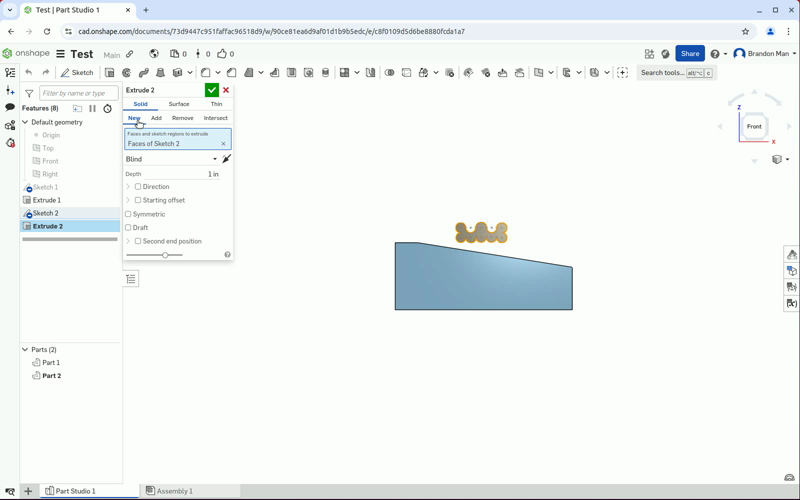
click(137, 120)
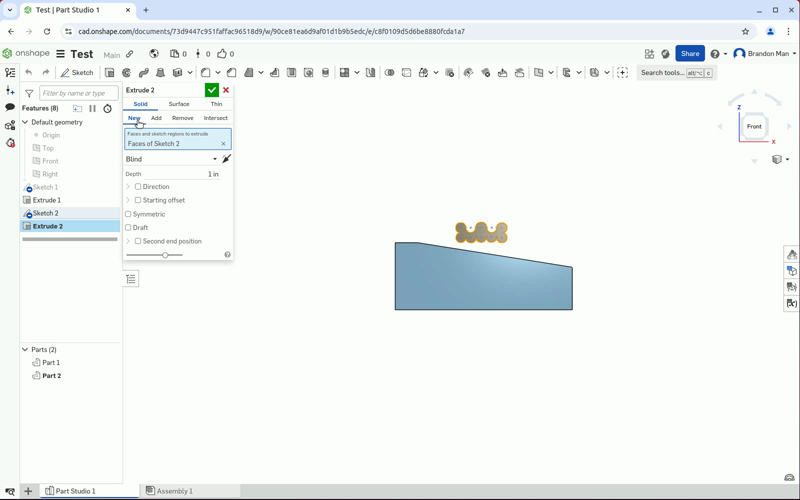
key(tab, 4)
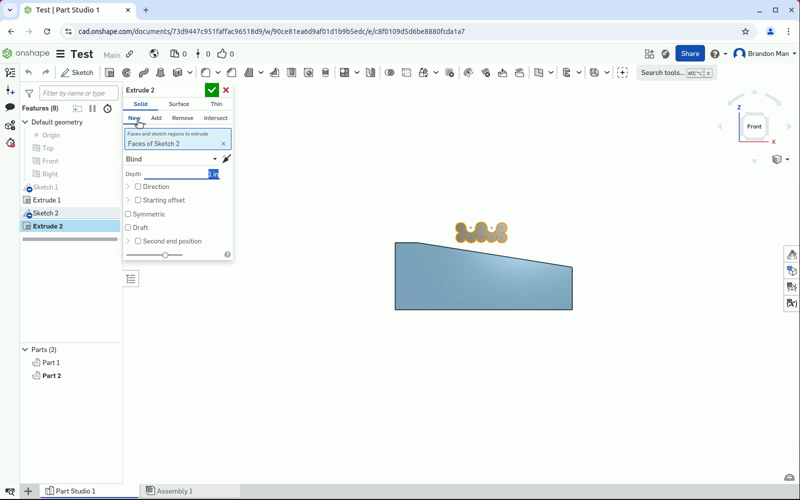
text(4.574)
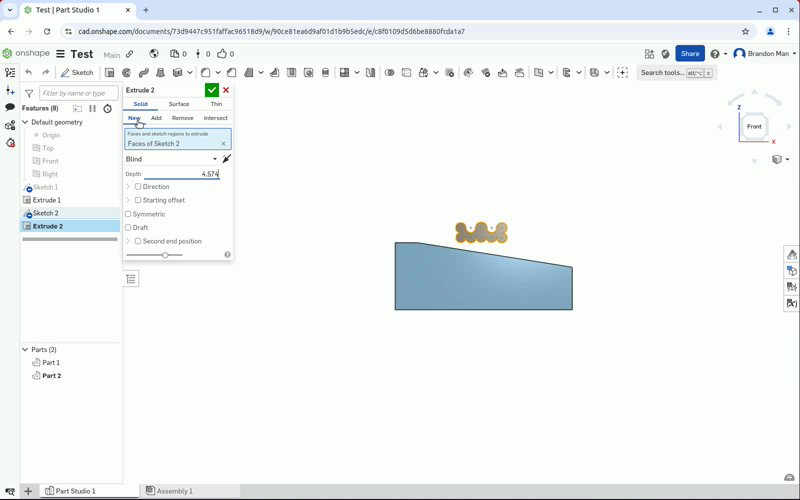
key(enter)
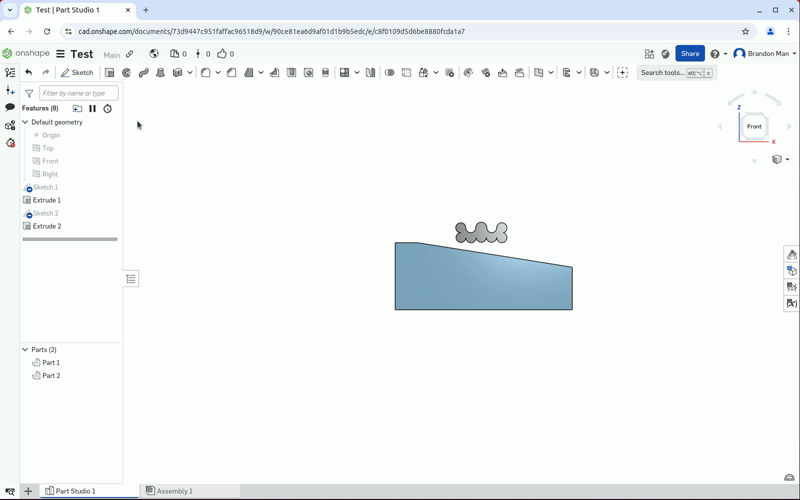
key(shift+h)
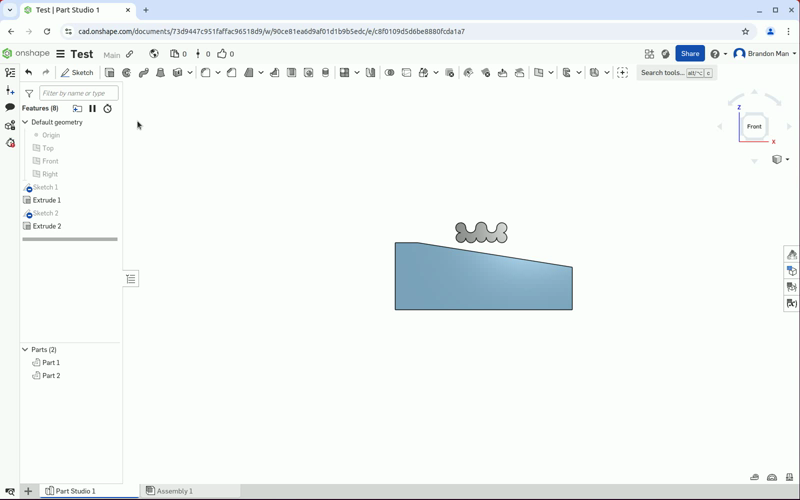
key(shift+h)
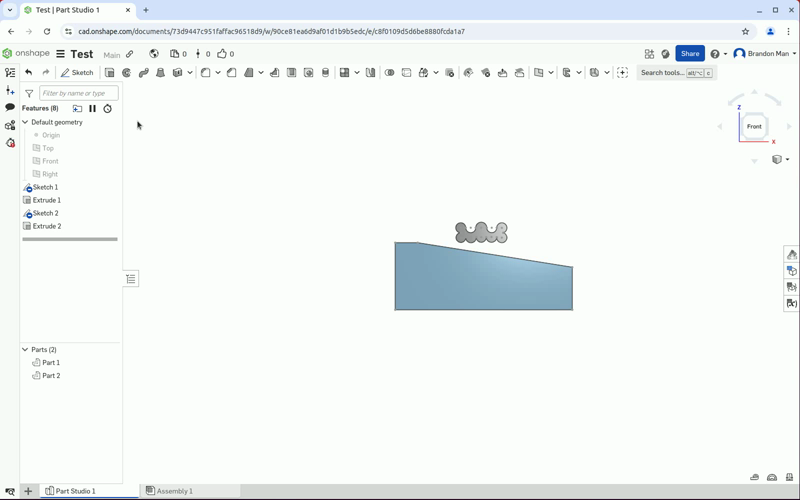
key(shift+7)
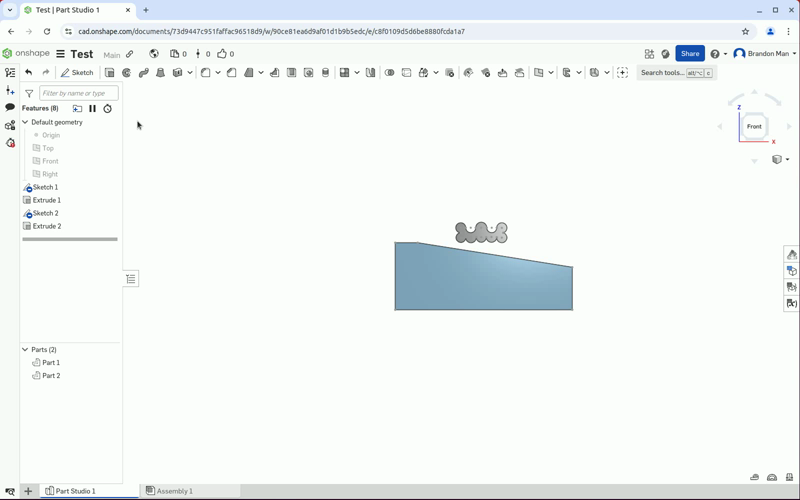
key(left, 2)
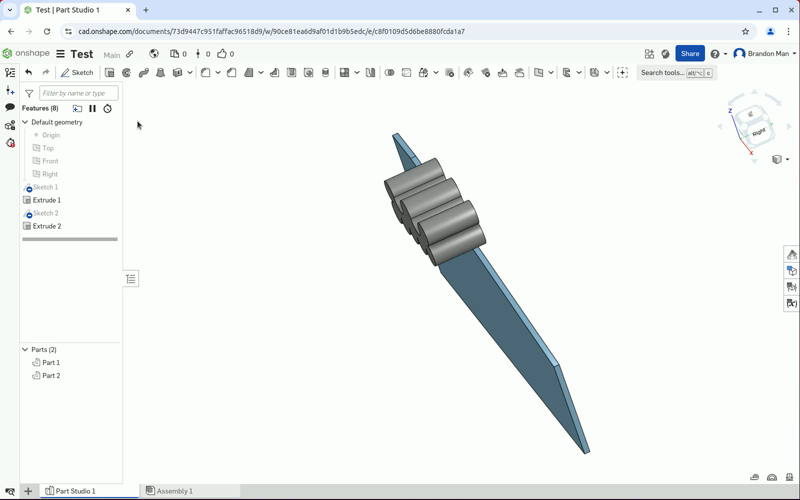
key(down, 2)
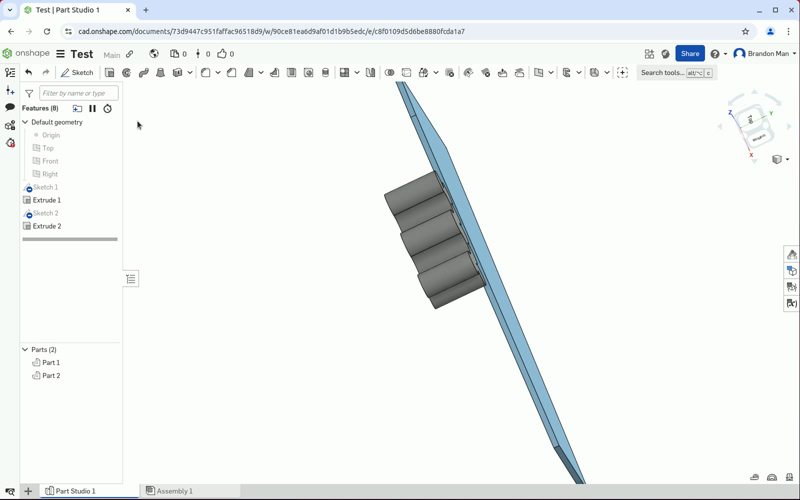
key(up, 2)
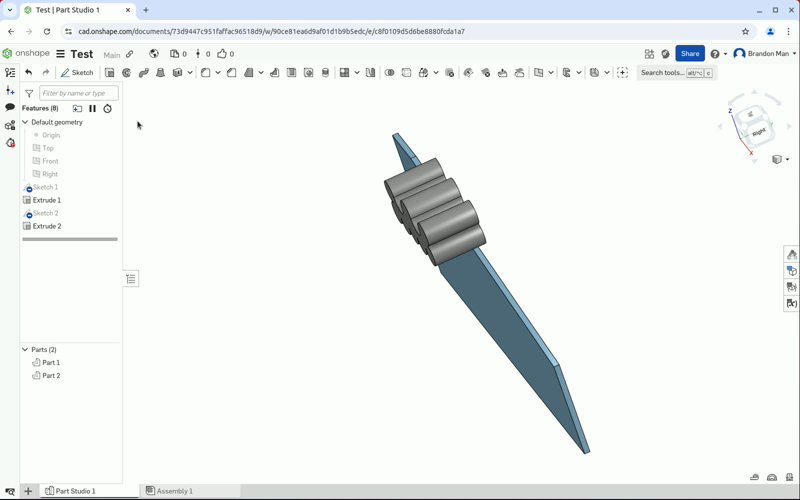
key(right, 2)
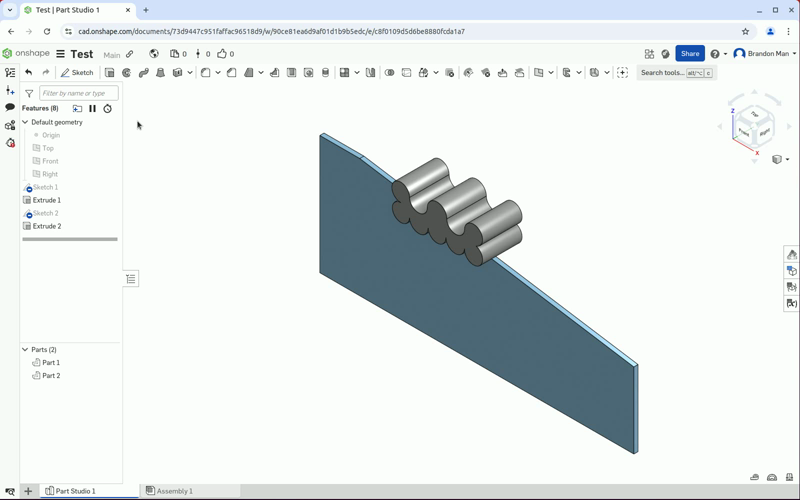
mouse_move(73, 189)
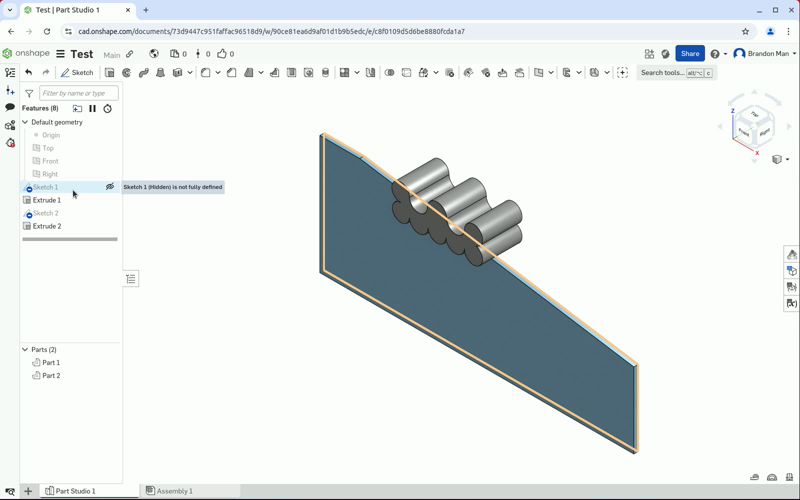
click(73, 189)